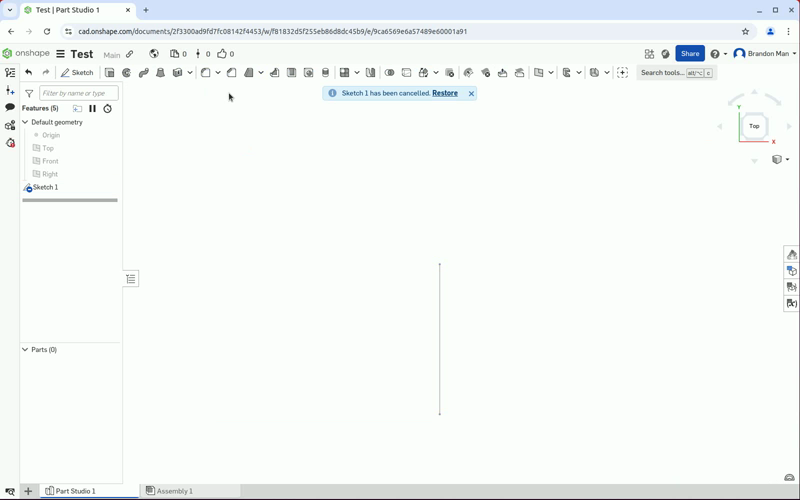
key(shift+h)
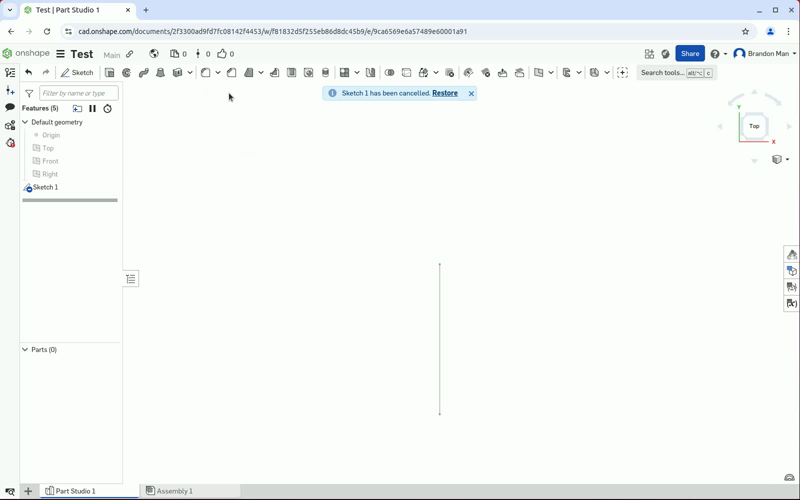
key(shift+s)
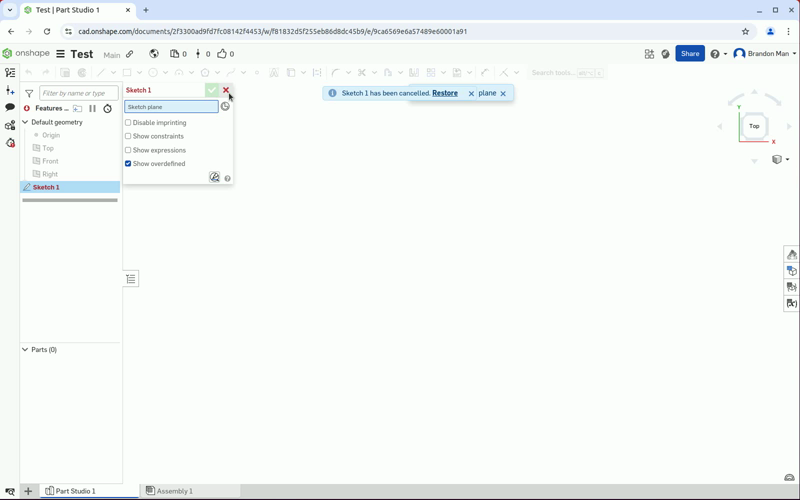
mouse_move(73, 150)
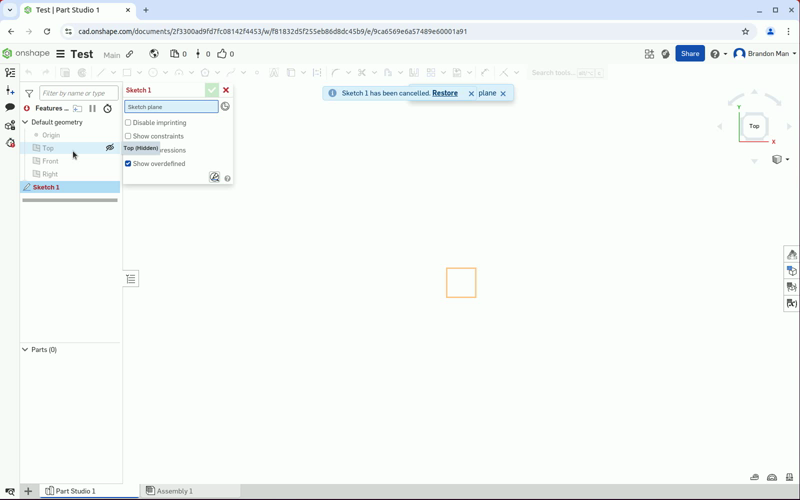
click(73, 150)
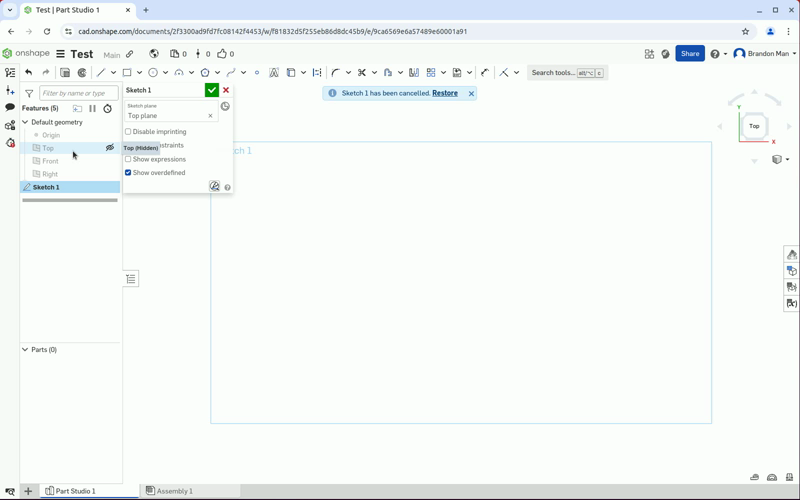
mouse_move(73, 352)
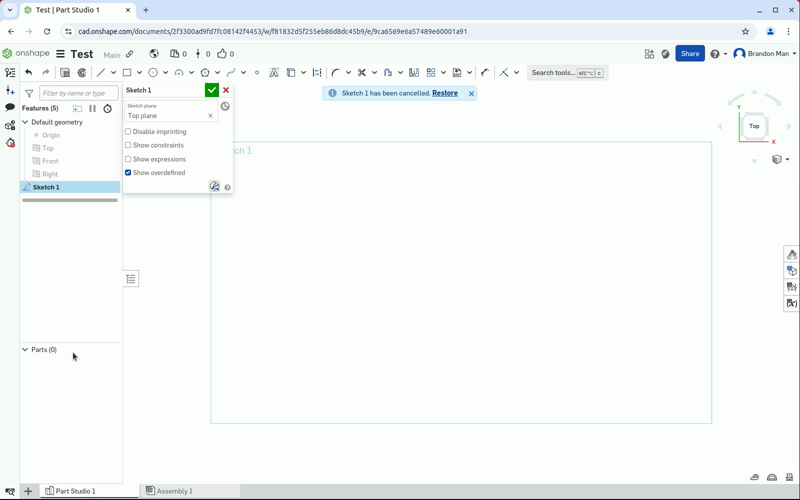
key(y)
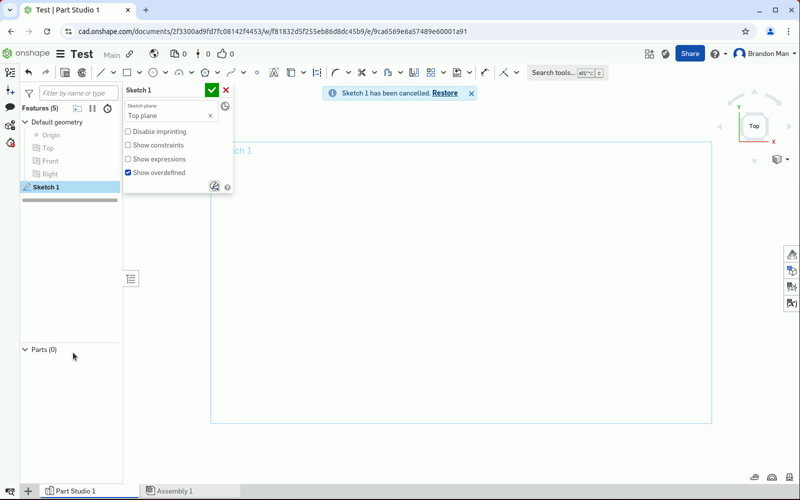
key(c)
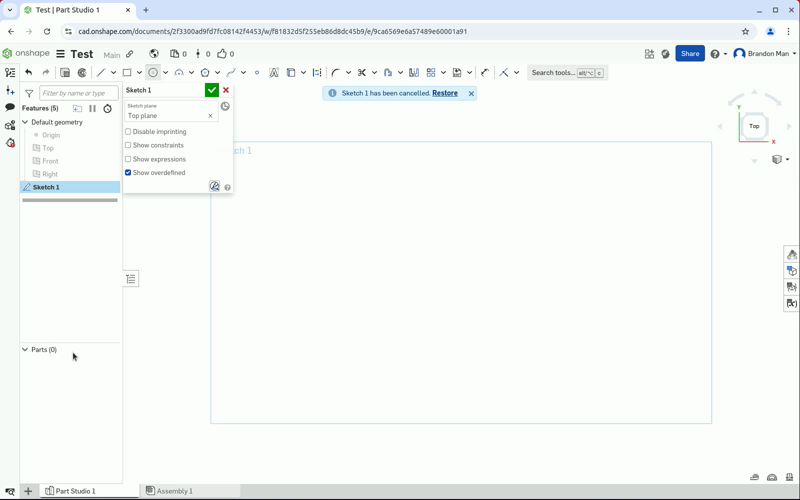
key_down(shift)
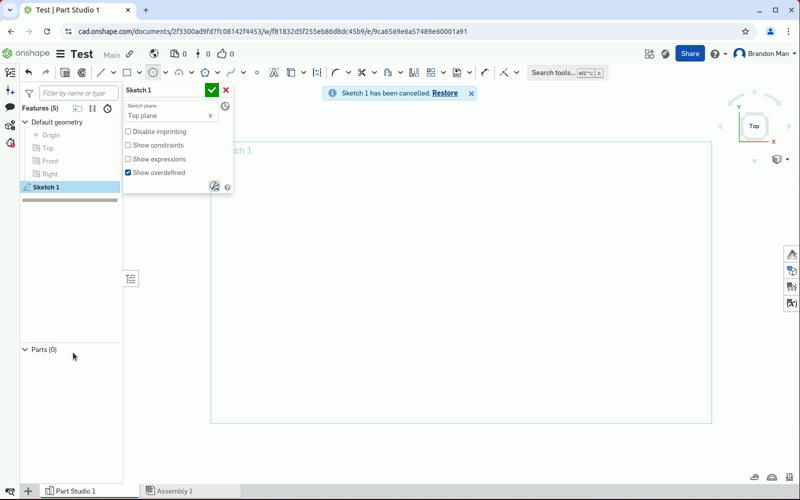
mouse_move(461, 282)
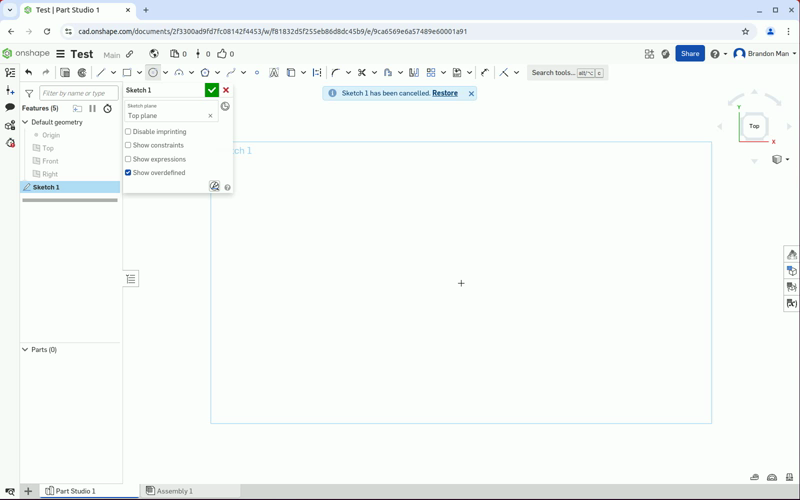
click(461, 282)
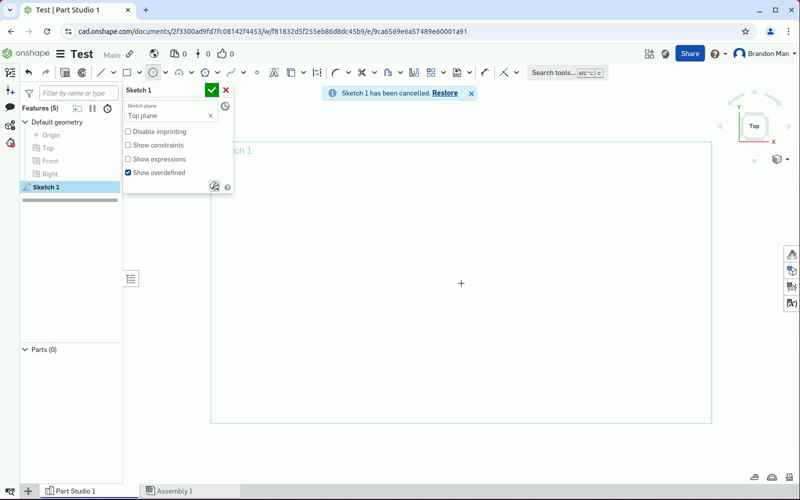
key_up(shift)
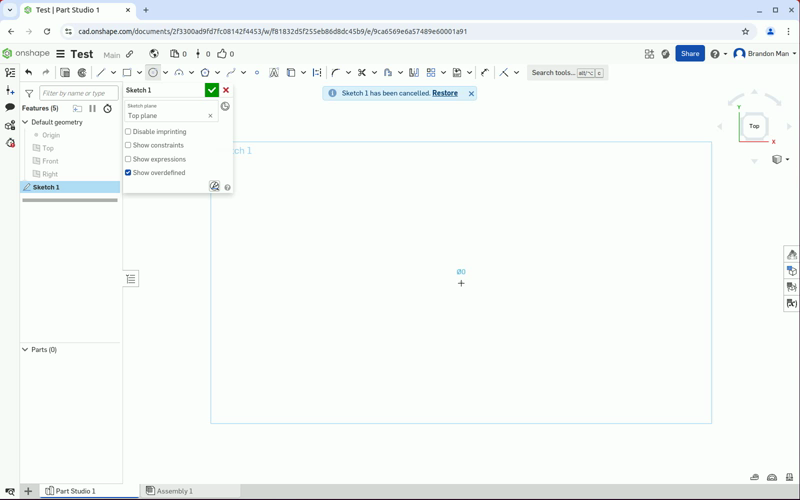
mouse_move(574, 282)
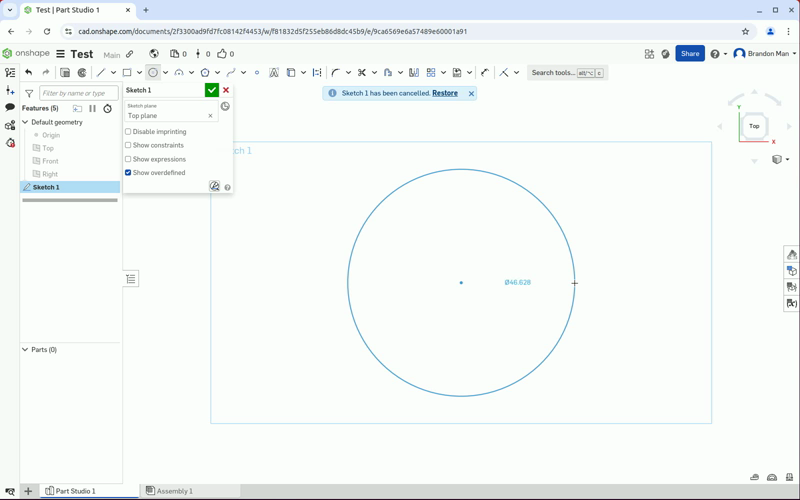
click(574, 282)
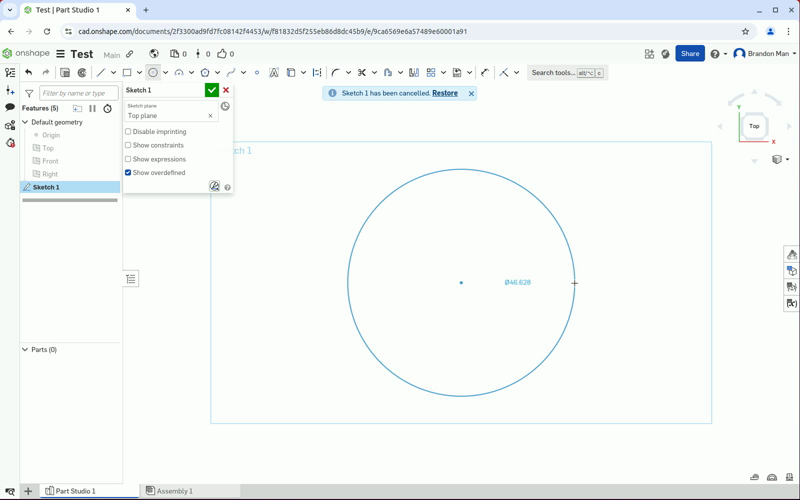
key(esc)
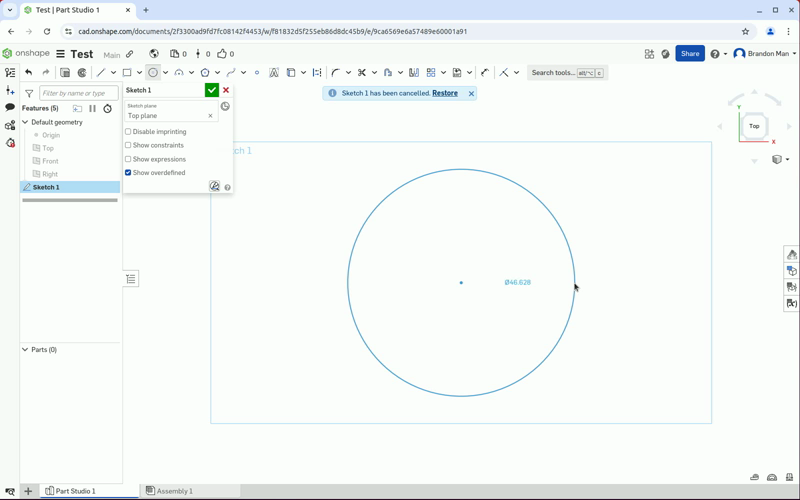
key(a)
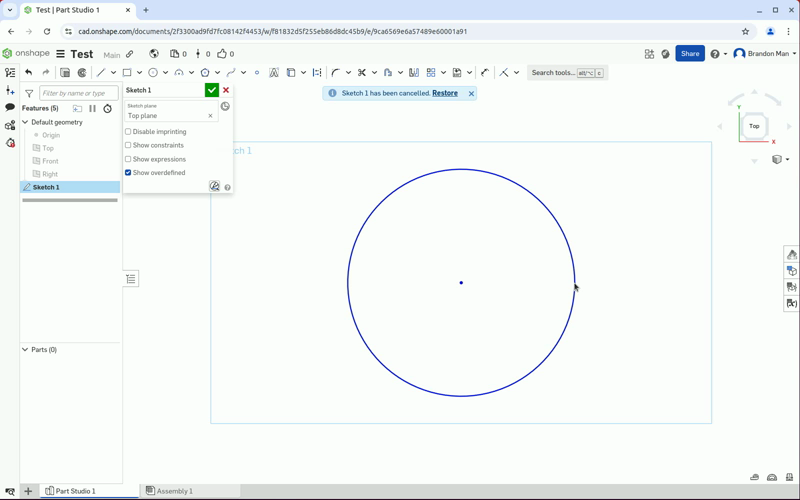
key_down(shift)
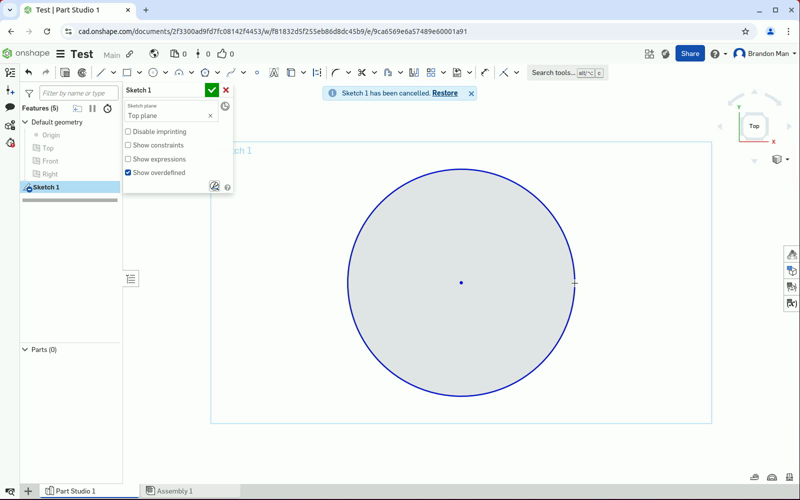
mouse_move(355, 282)
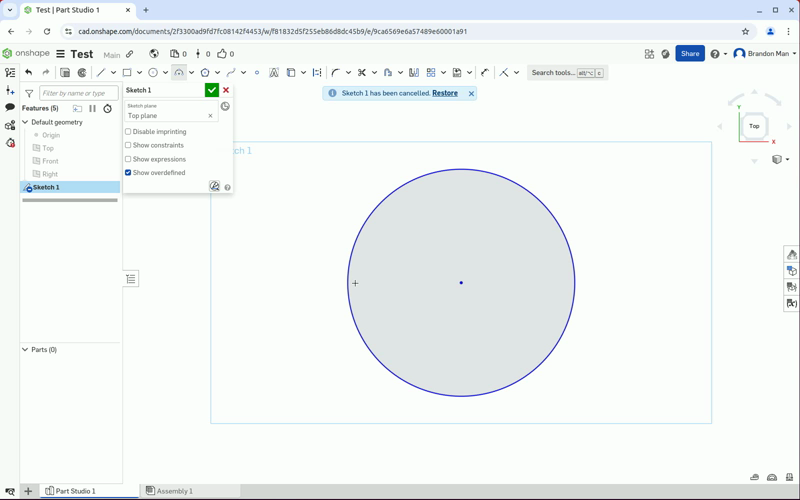
click(355, 282)
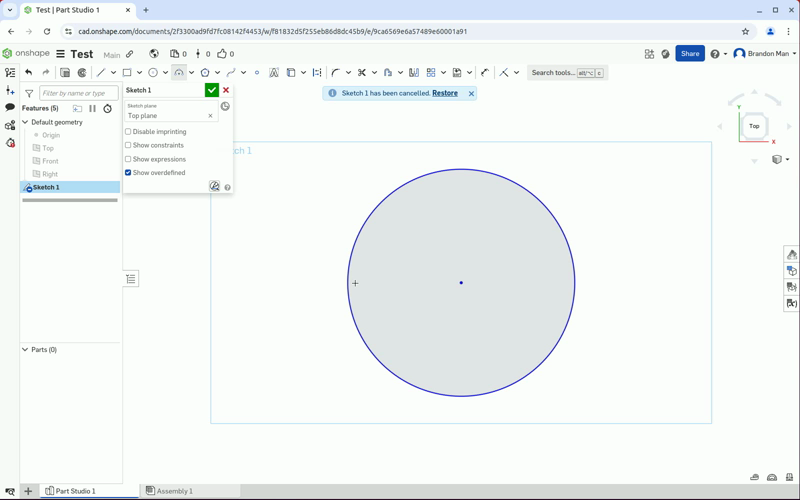
key_up(shift)
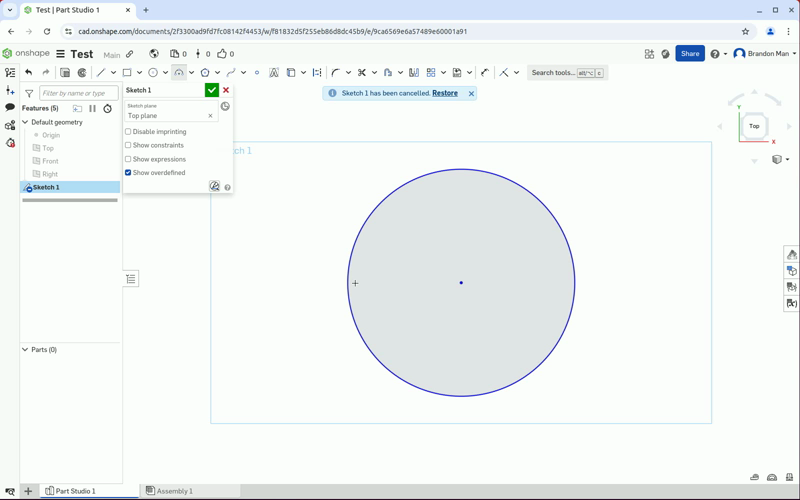
key_down(shift)
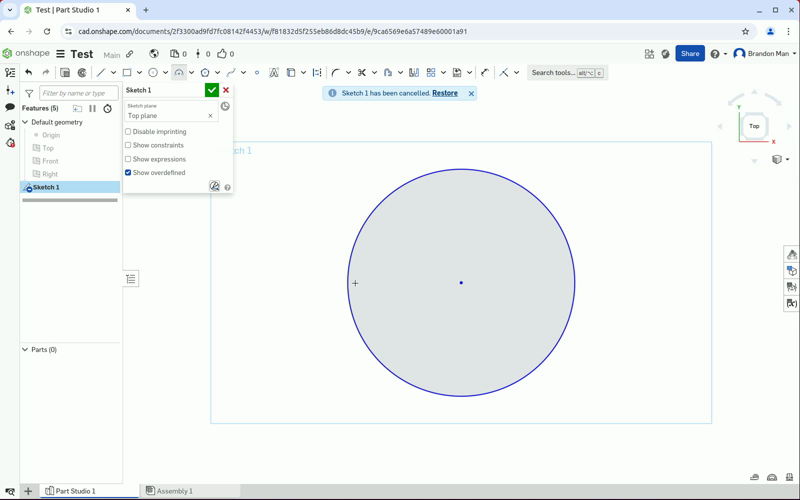
mouse_move(553, 330)
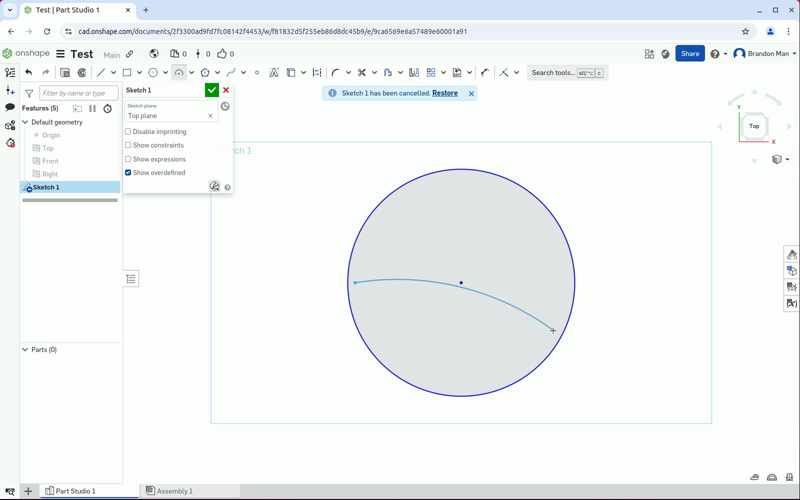
click(553, 330)
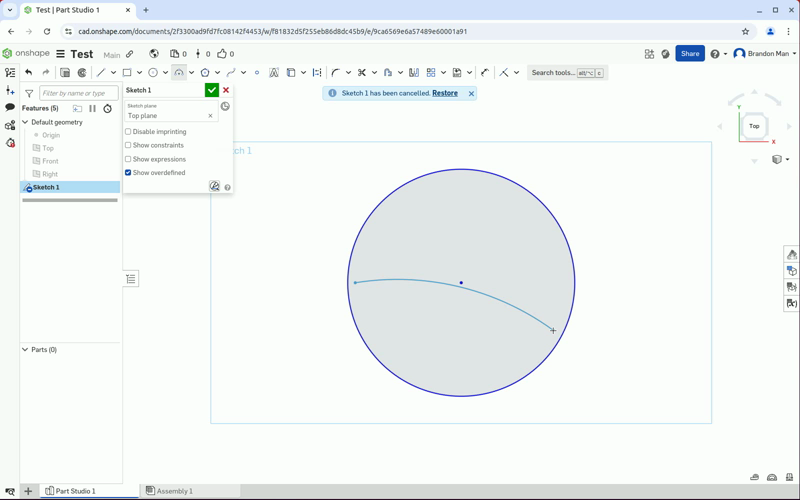
mouse_move(435, 384)
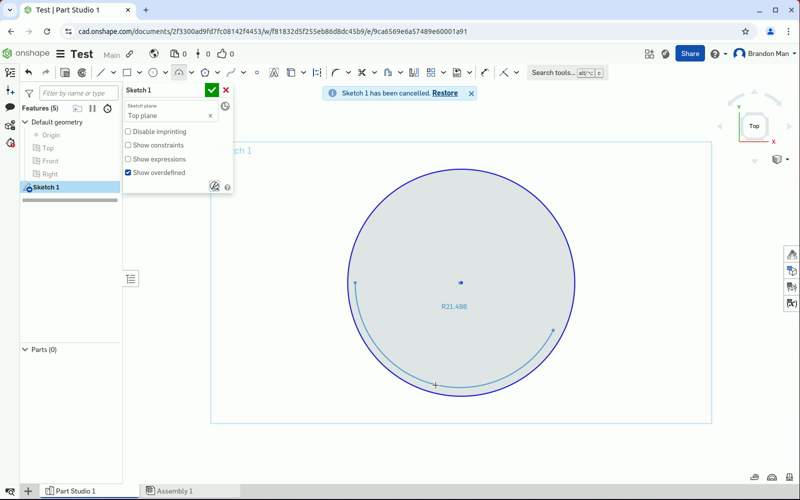
click(435, 384)
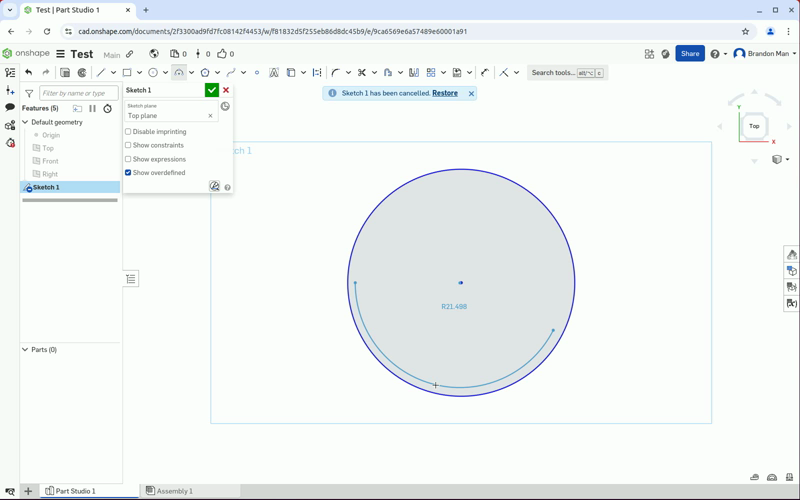
key_up(shift)
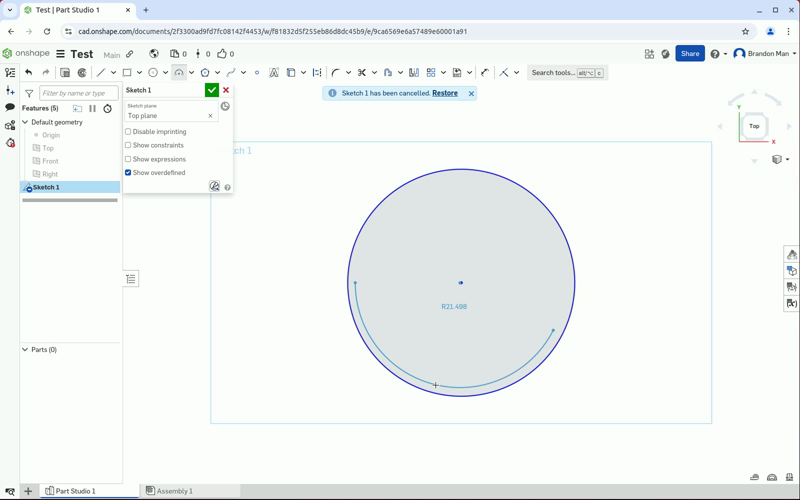
mouse_move(553, 330)
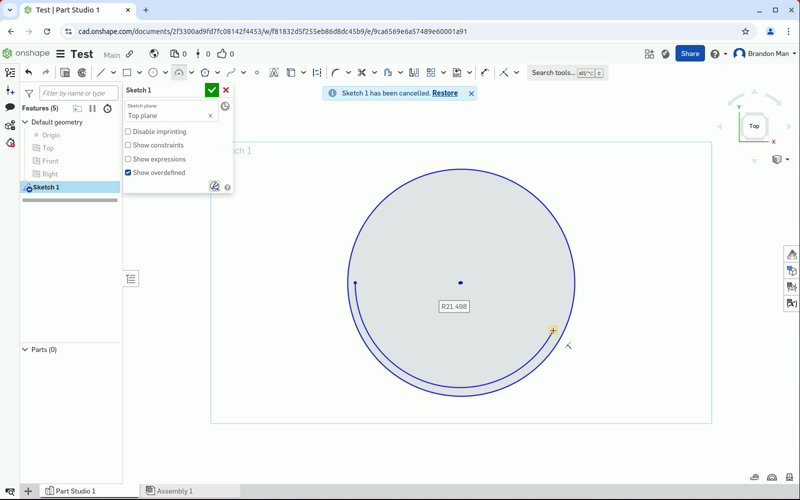
click(553, 330)
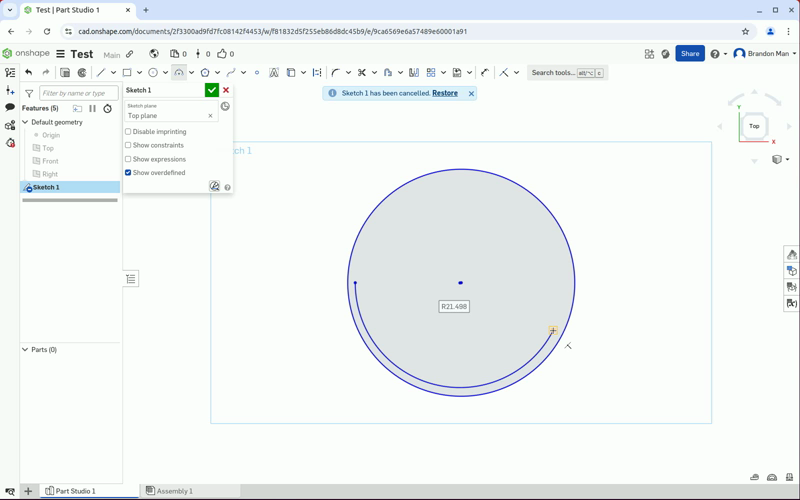
key_down(shift)
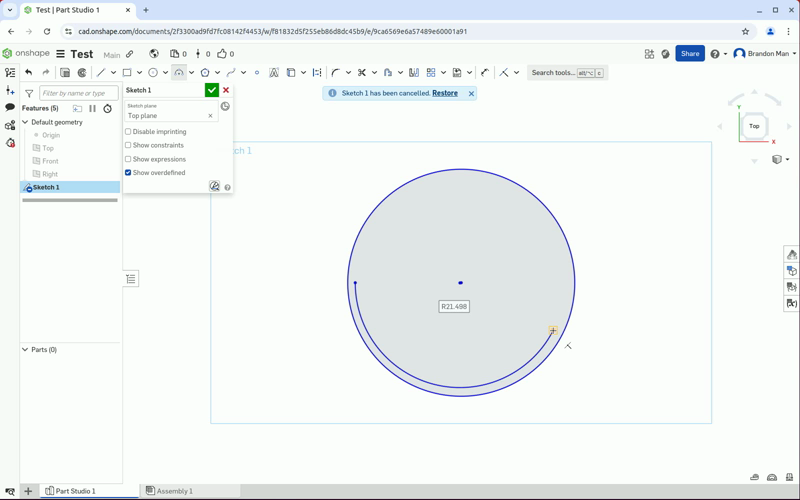
mouse_move(440, 282)
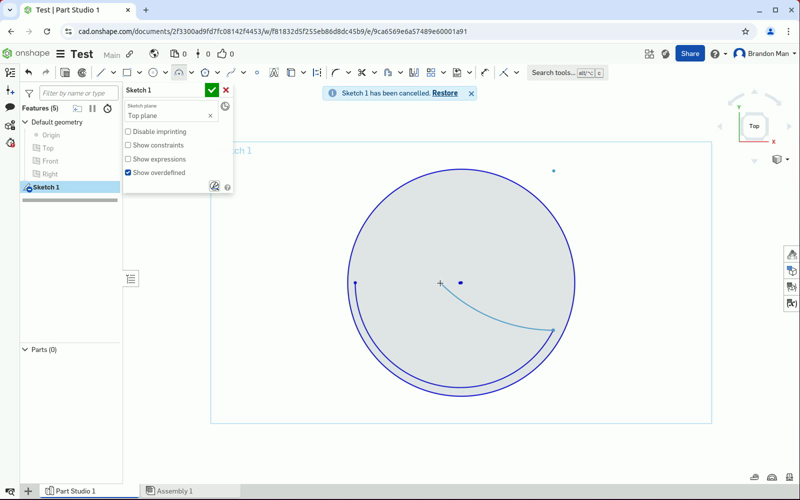
click(440, 282)
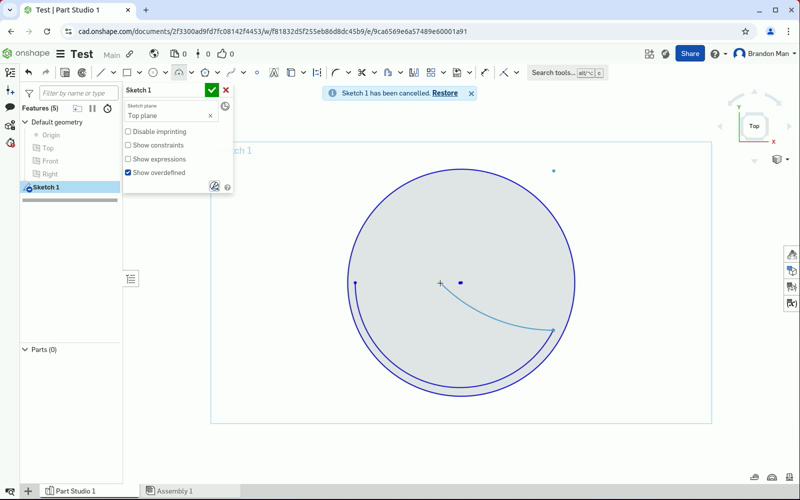
mouse_move(480, 344)
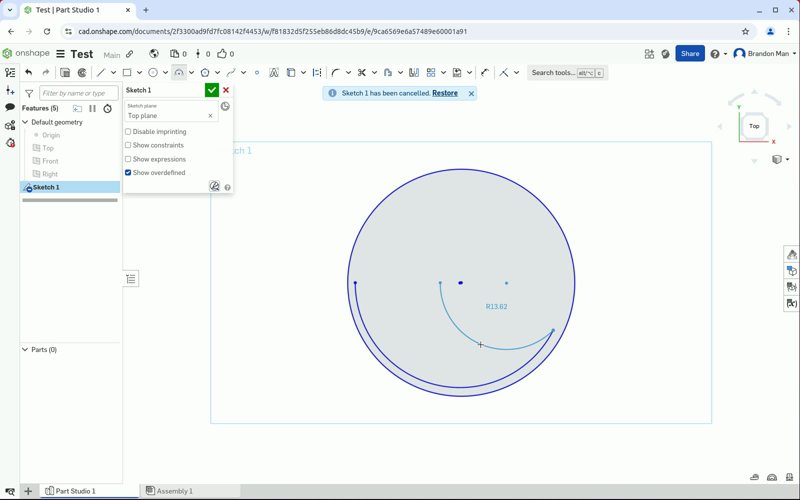
click(480, 344)
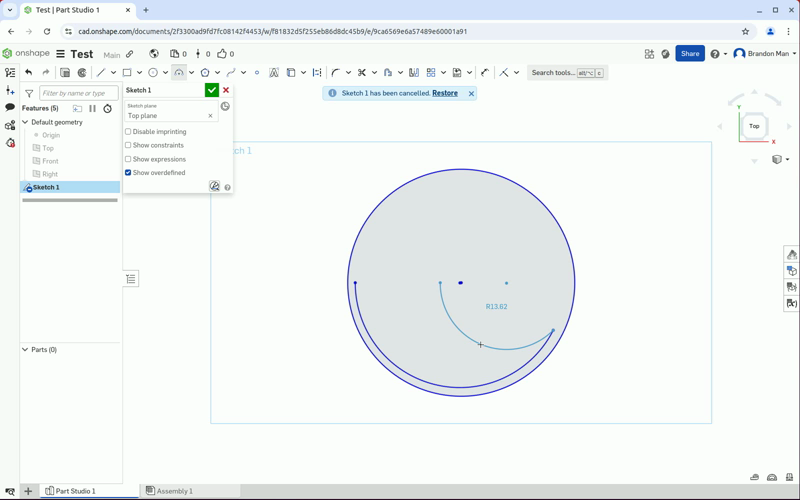
key_up(shift)
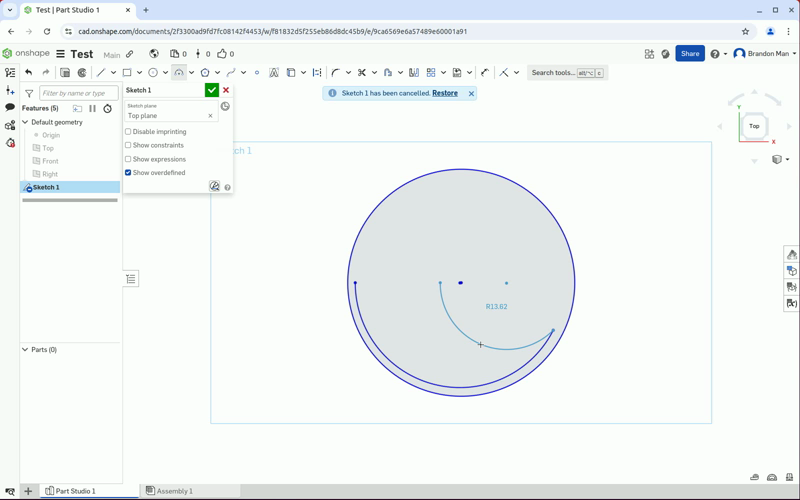
mouse_move(440, 282)
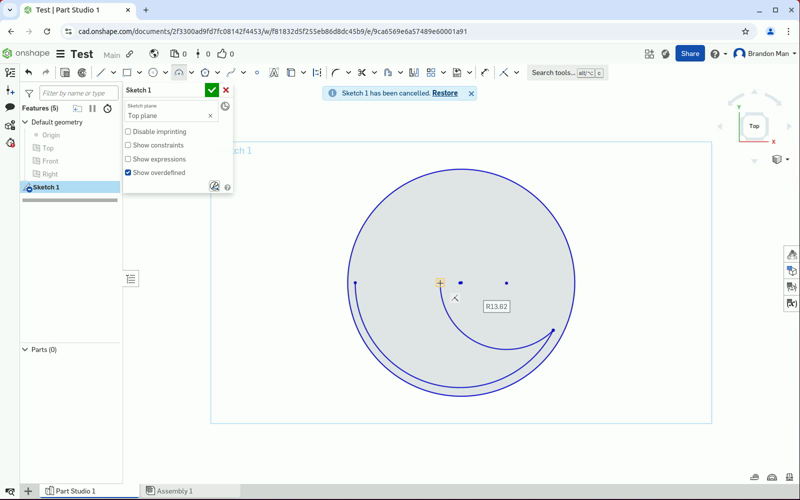
click(440, 282)
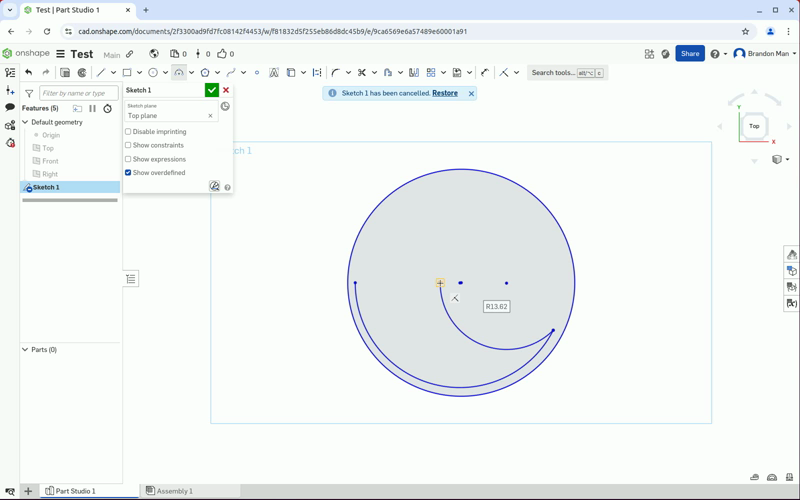
key_down(shift)
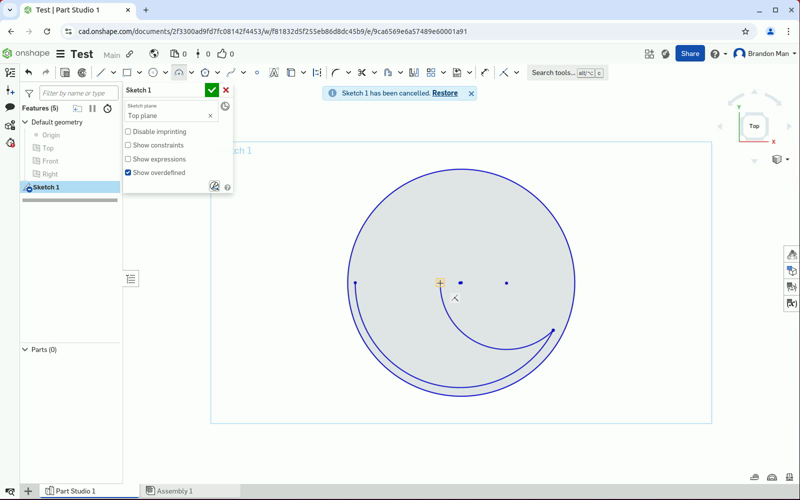
mouse_move(468, 264)
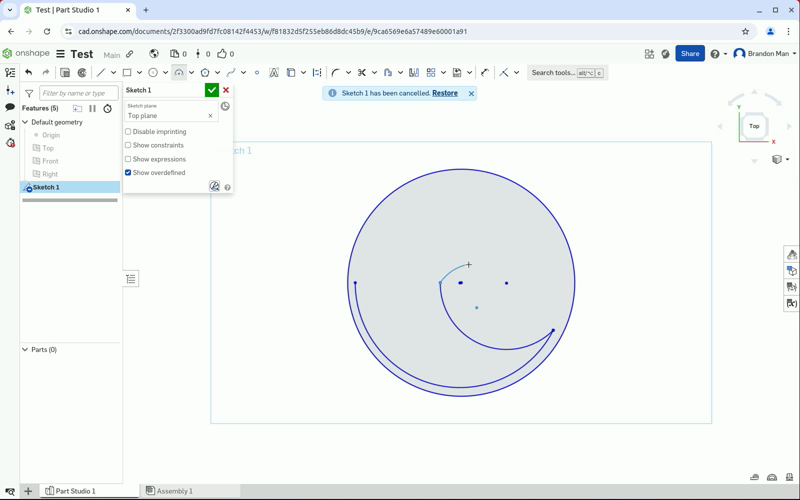
click(468, 264)
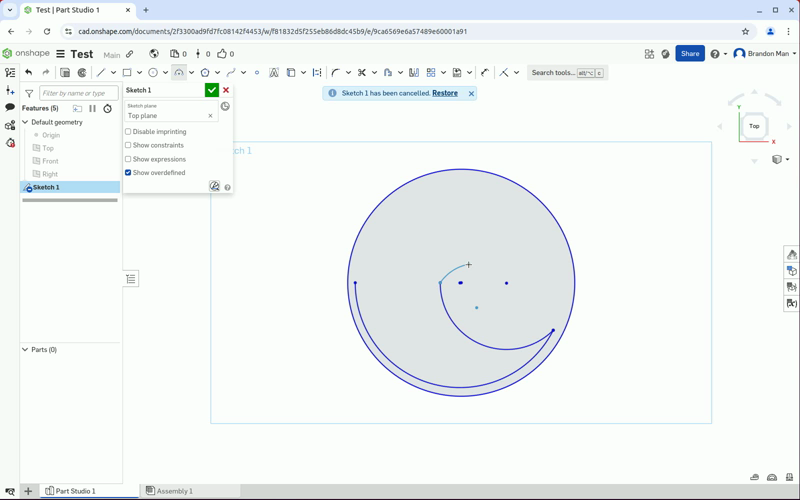
mouse_move(449, 265)
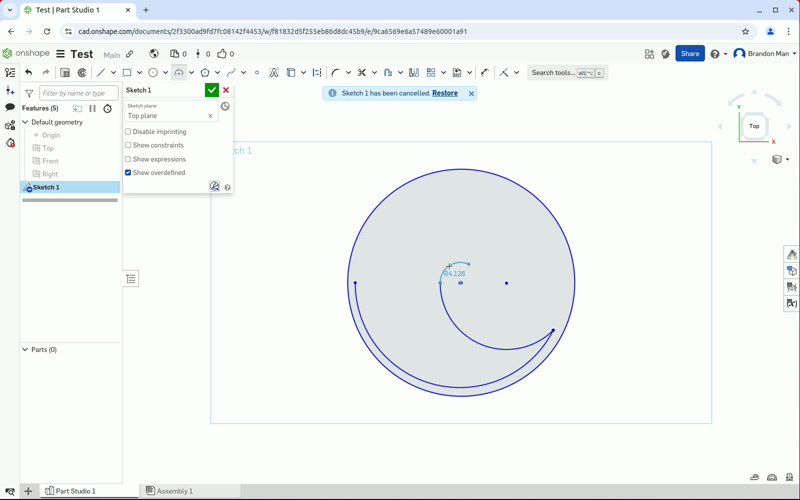
click(449, 265)
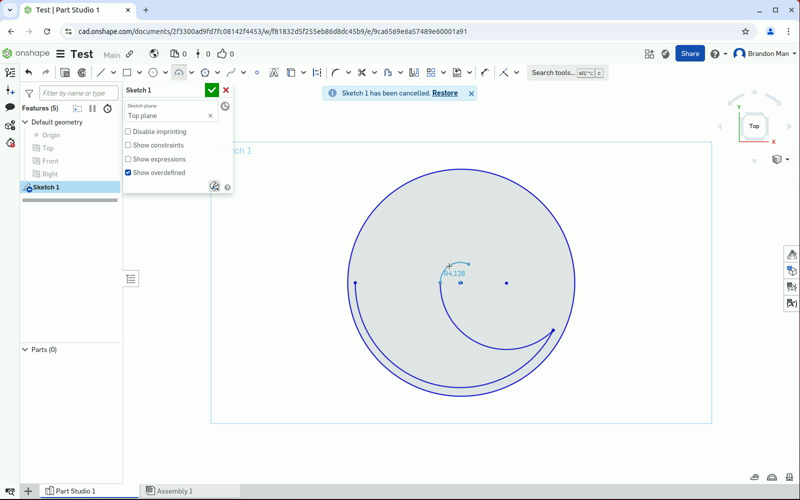
key_up(shift)
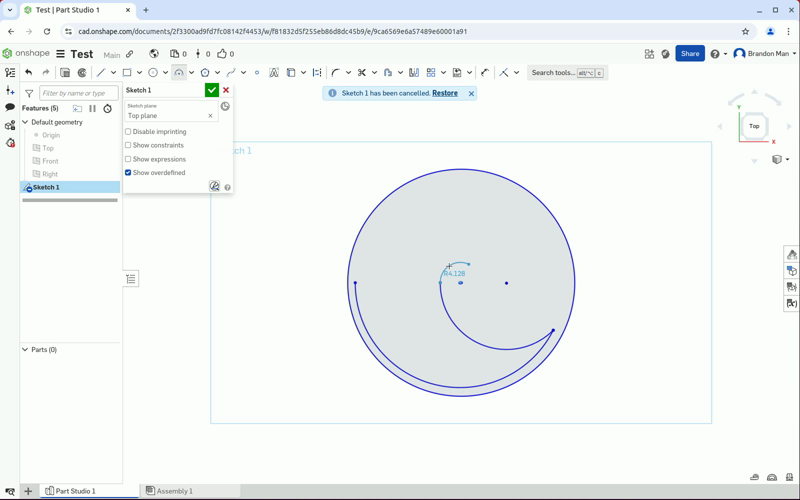
mouse_move(468, 264)
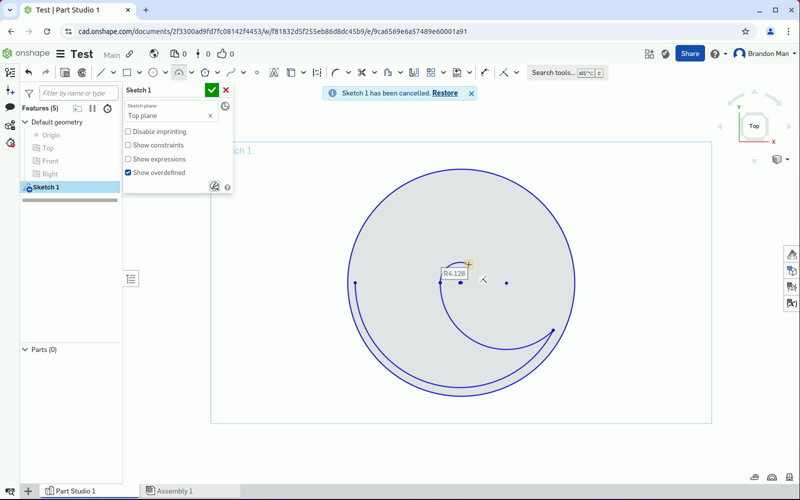
click(468, 264)
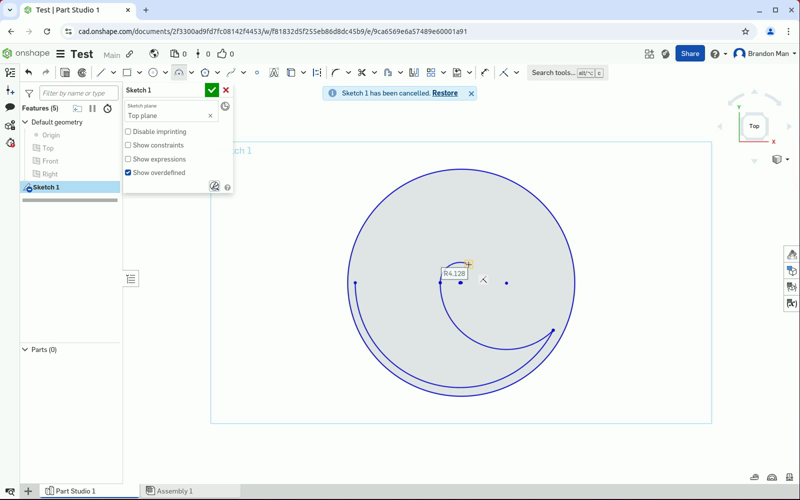
mouse_move(355, 282)
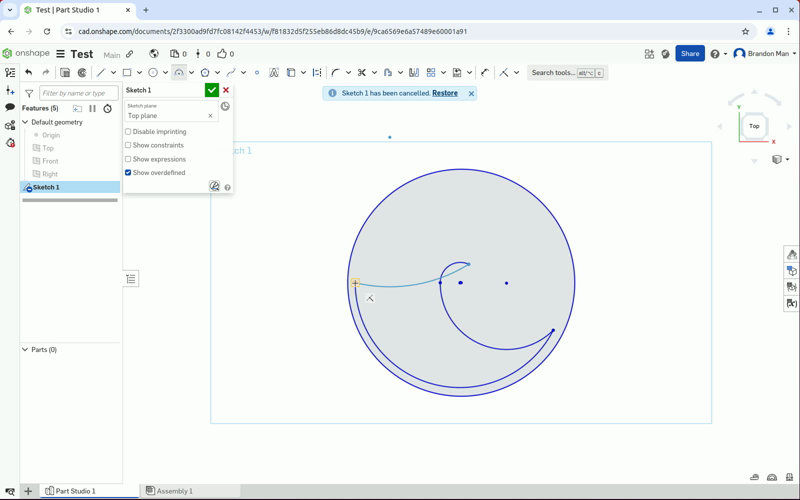
click(355, 282)
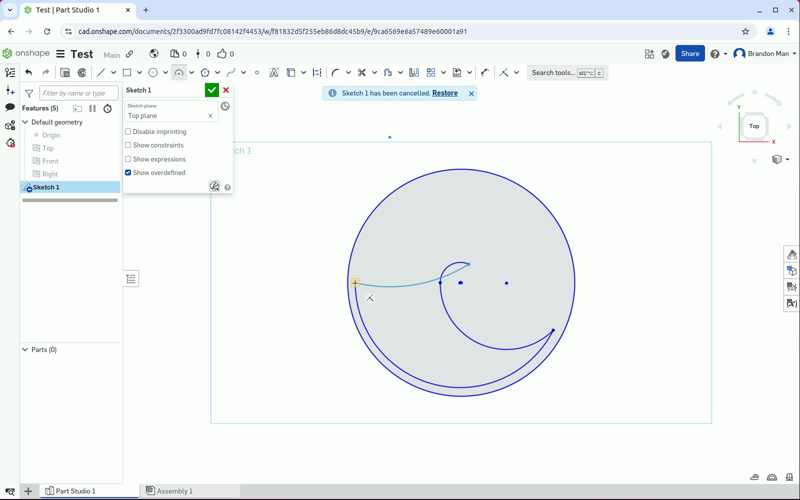
key_down(shift)
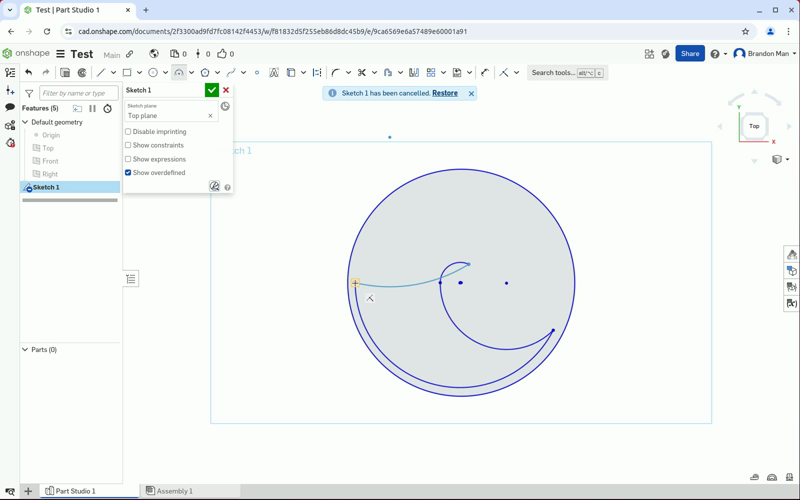
mouse_move(403, 225)
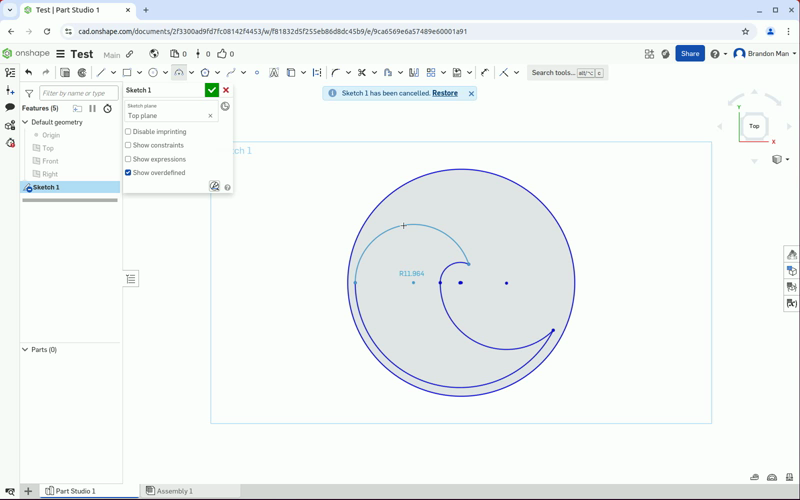
click(403, 225)
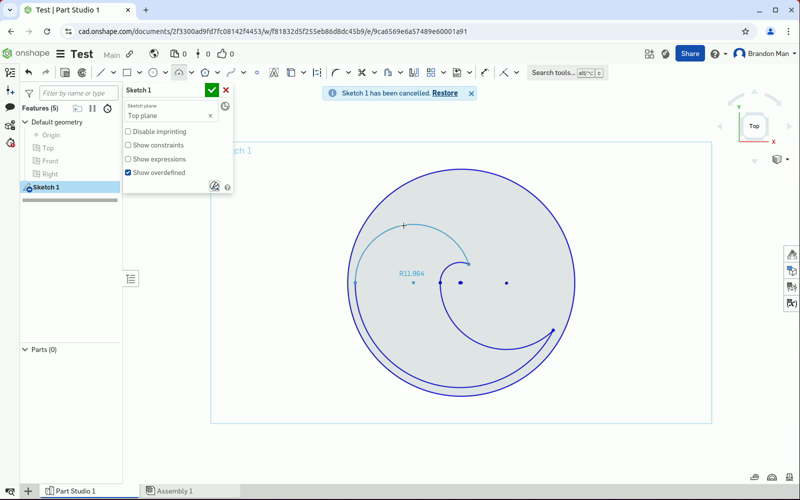
key_up(shift)
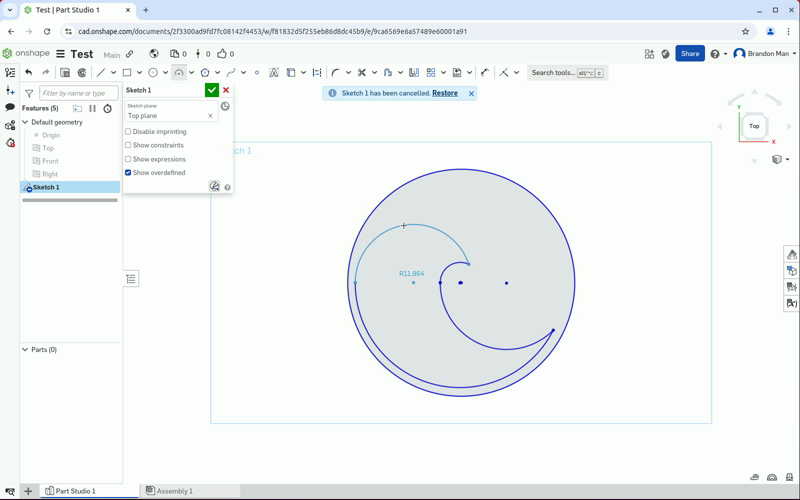
key(esc)
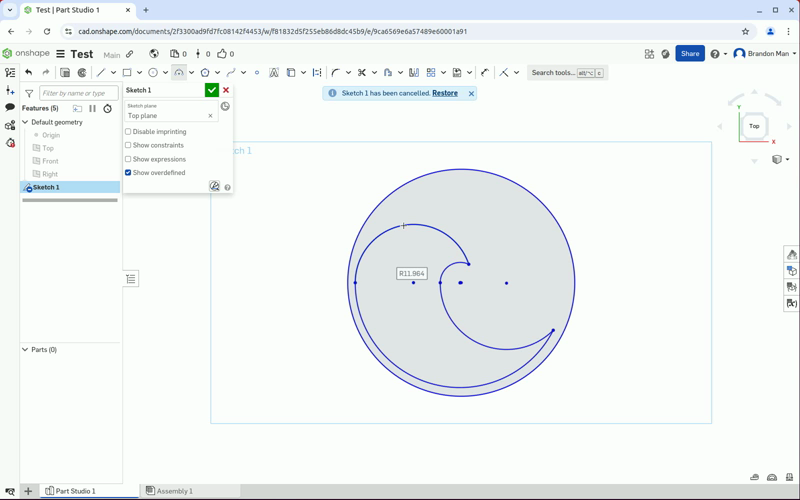
key(a)
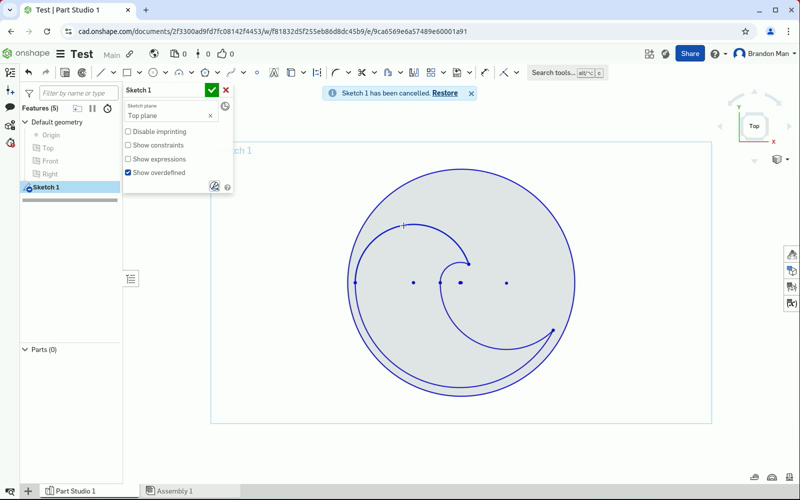
key_down(shift)
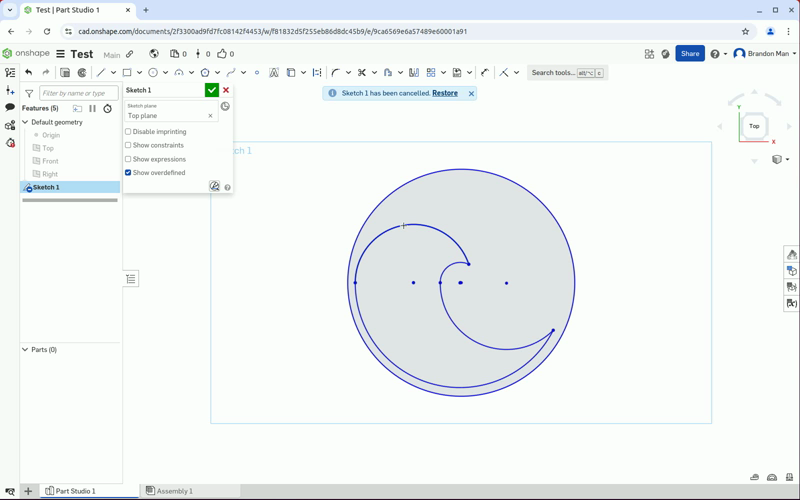
mouse_move(367, 235)
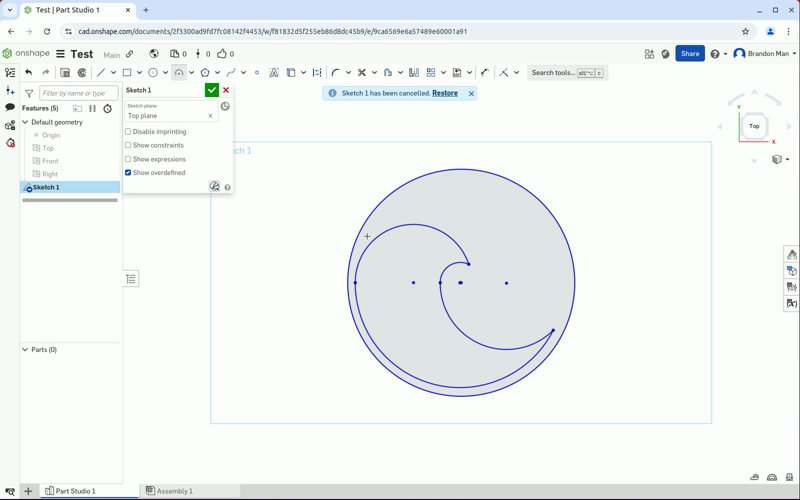
click(367, 235)
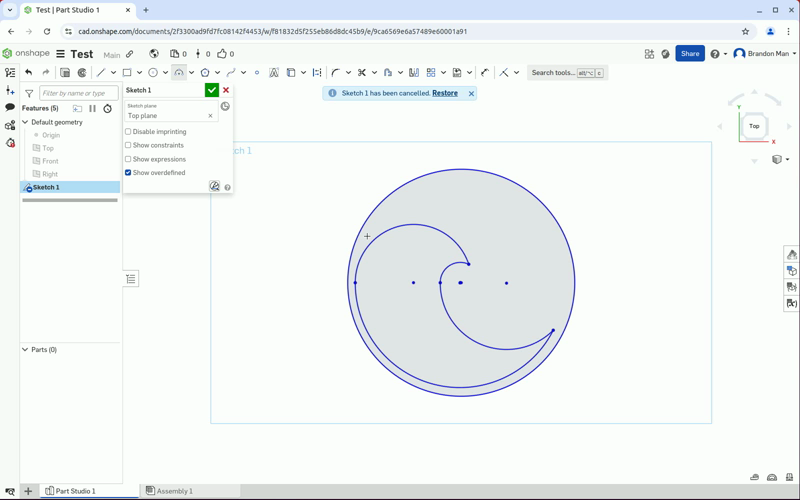
key_up(shift)
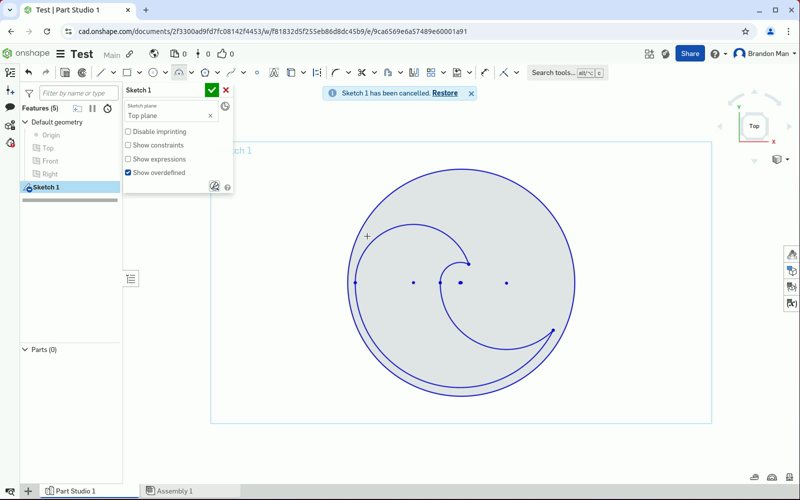
key_down(shift)
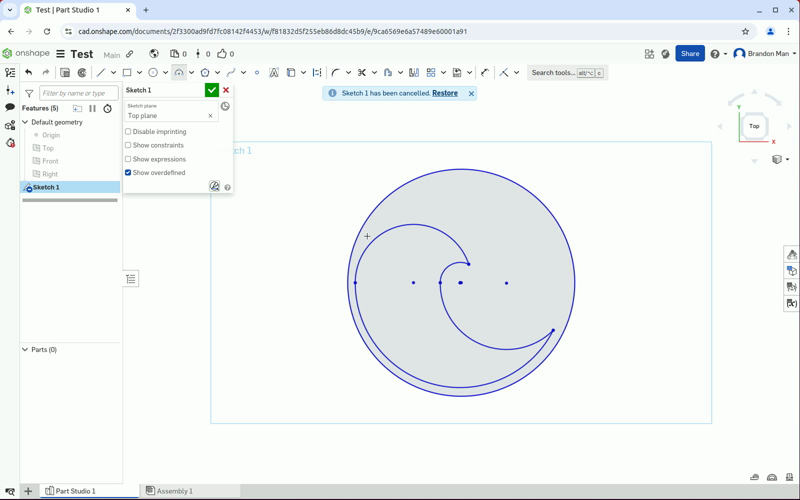
mouse_move(480, 282)
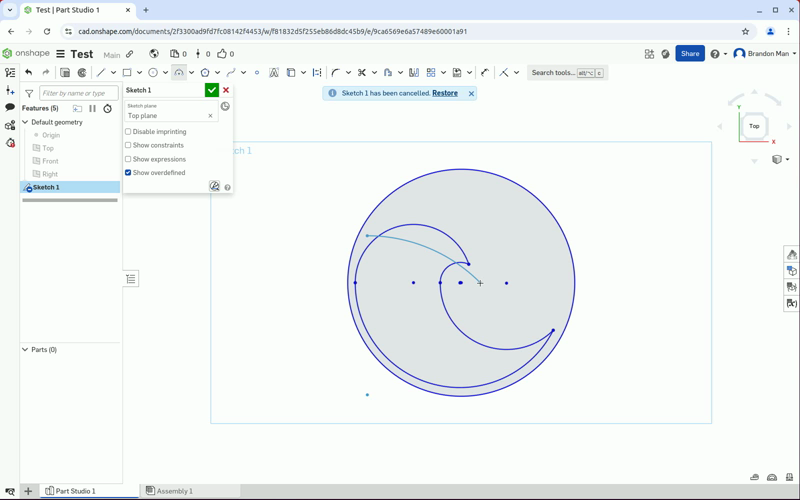
click(480, 282)
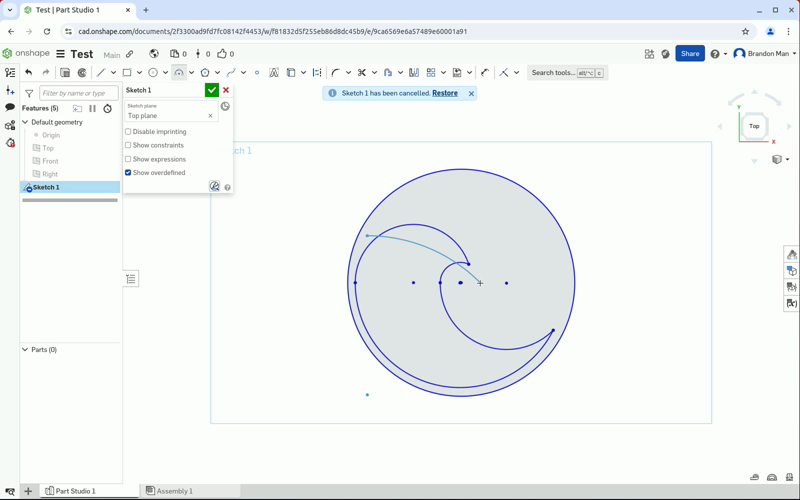
mouse_move(439, 221)
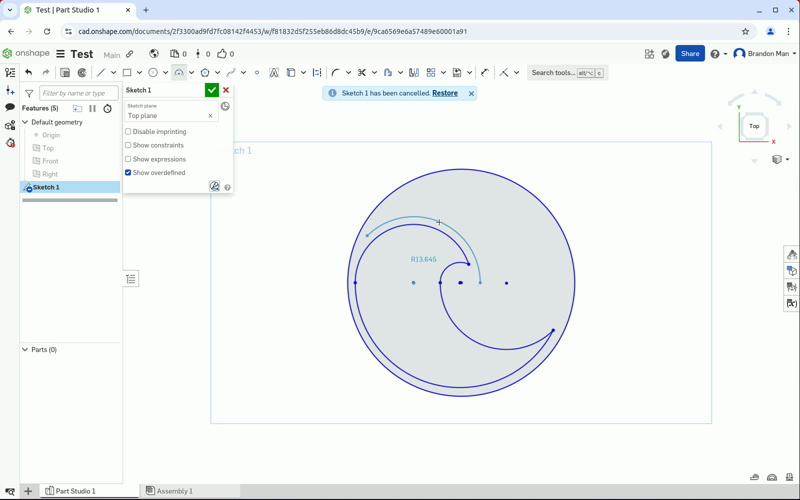
click(439, 221)
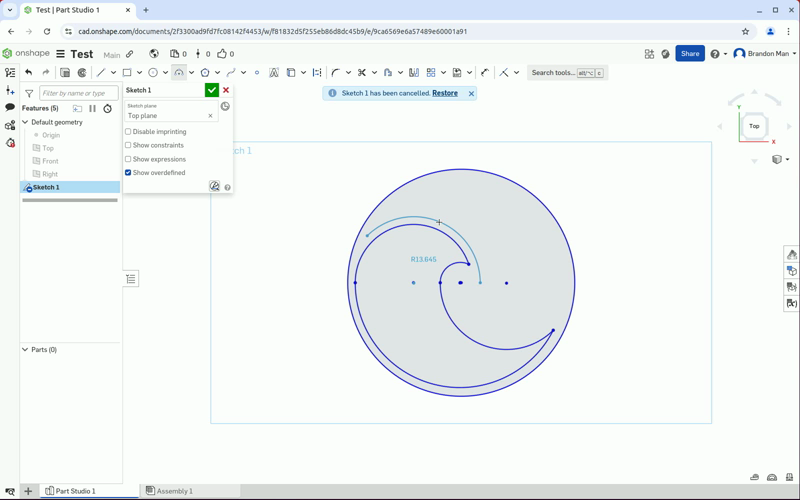
key_up(shift)
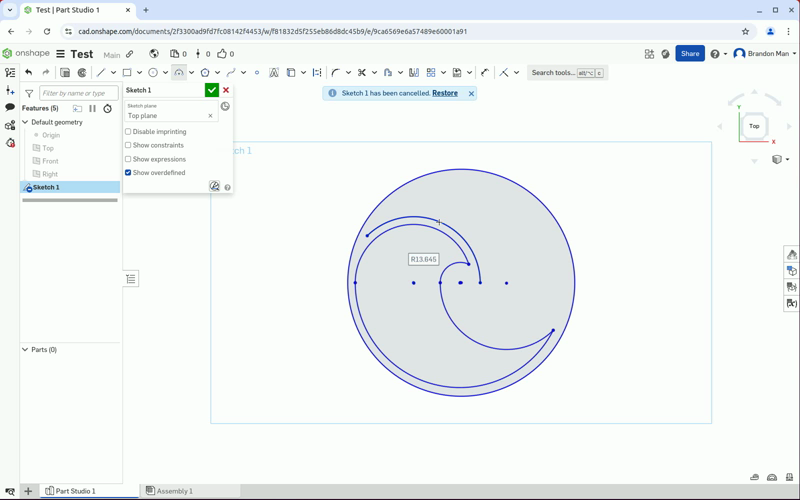
mouse_move(480, 282)
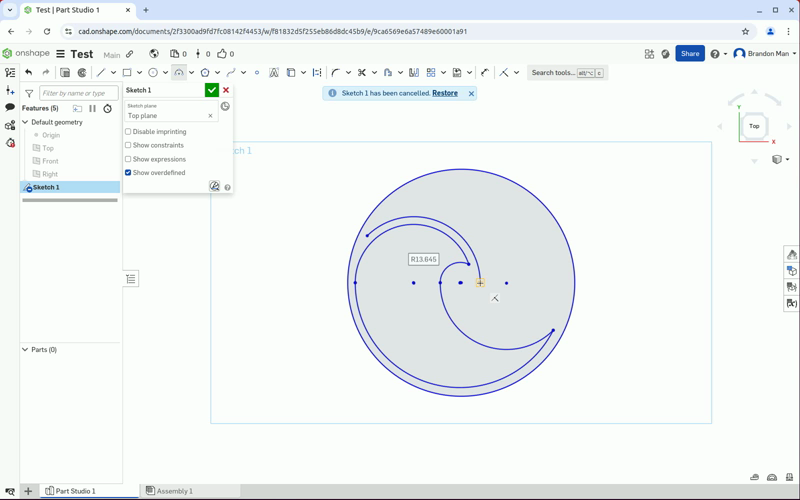
click(480, 282)
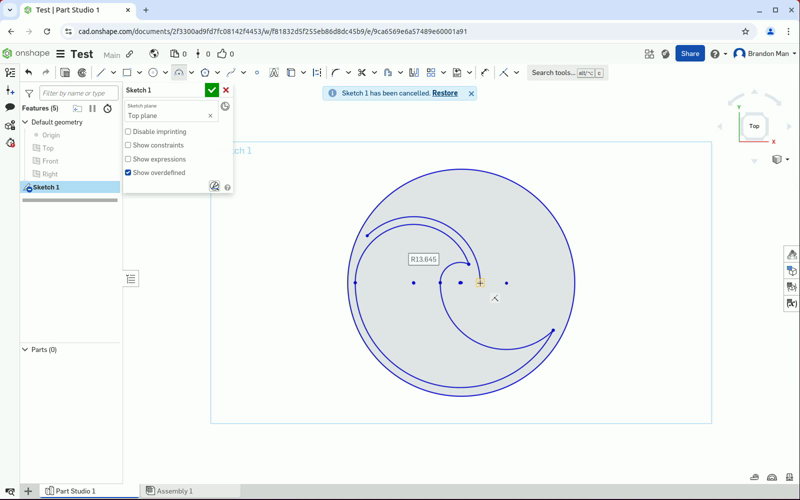
key_down(shift)
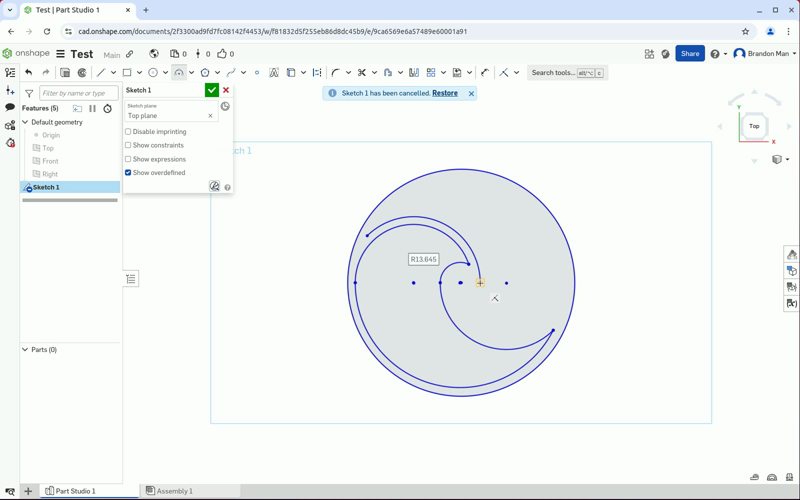
mouse_move(452, 301)
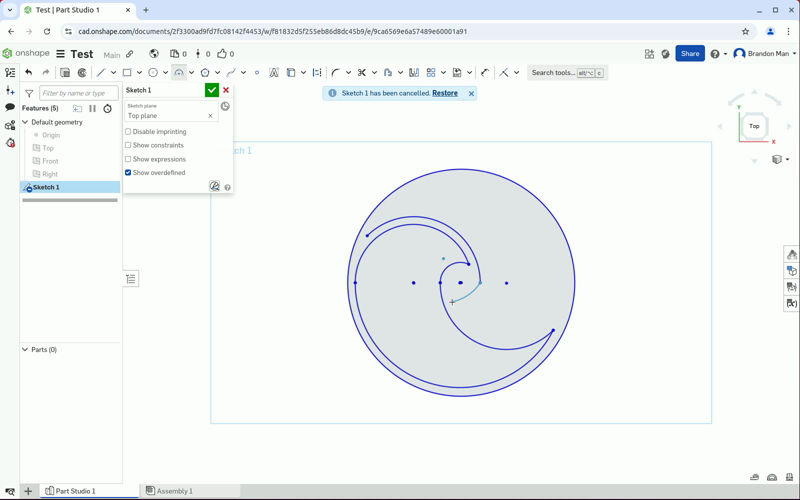
click(452, 301)
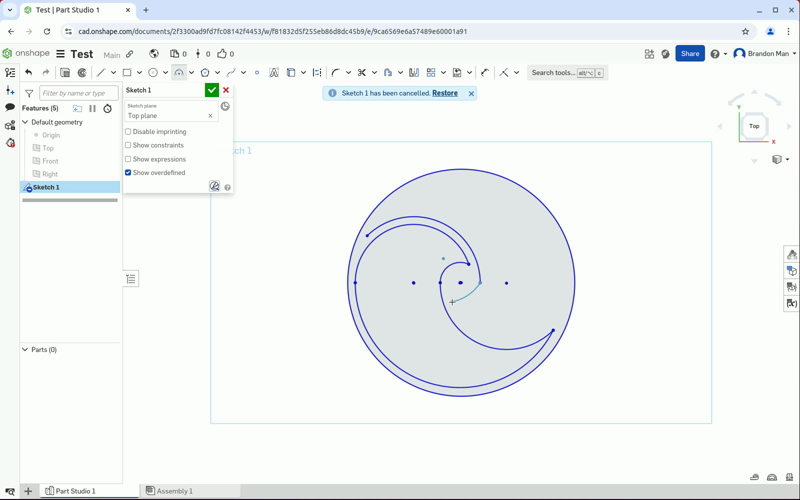
mouse_move(471, 300)
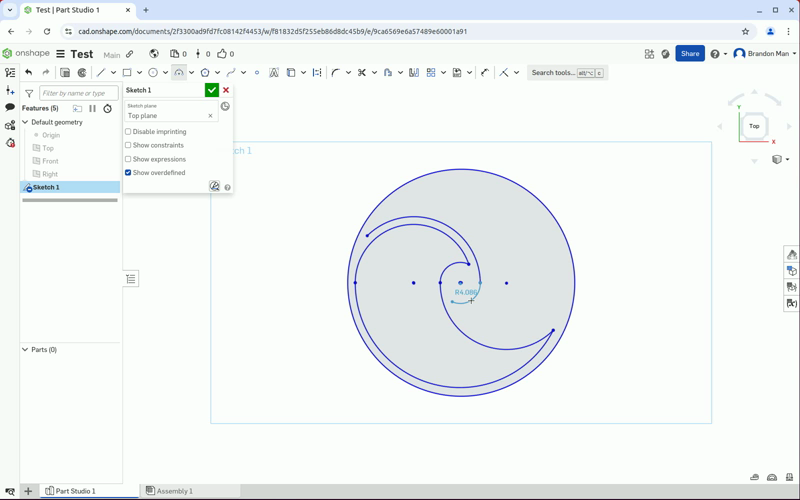
click(471, 300)
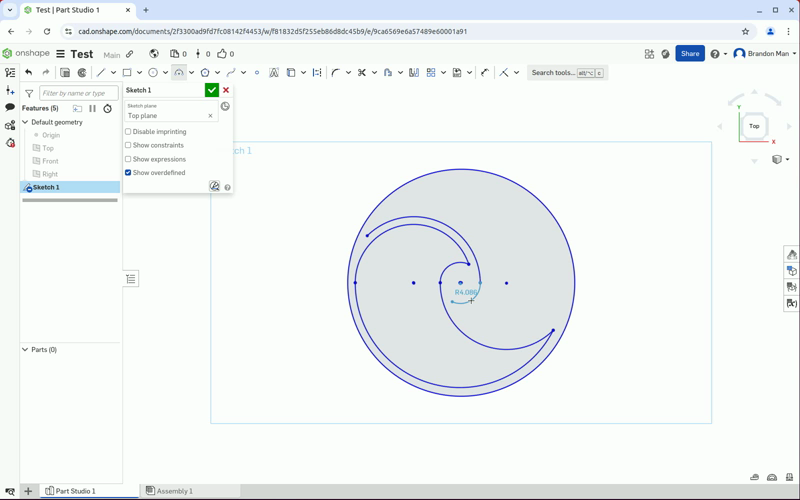
key_up(shift)
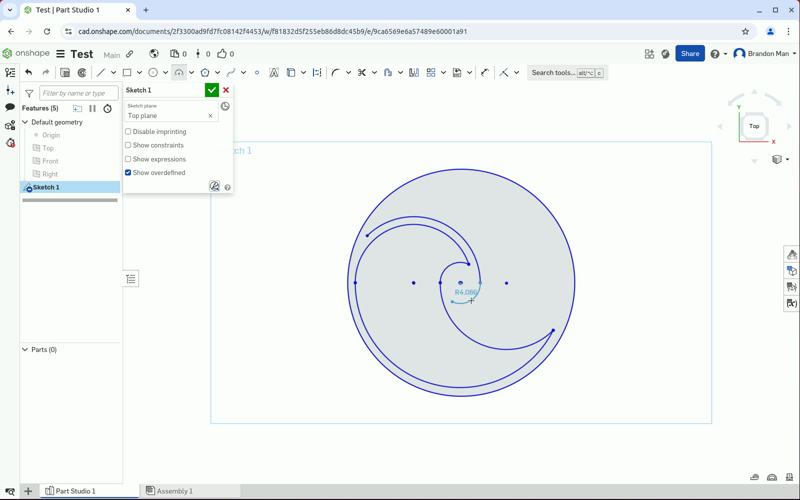
mouse_move(452, 301)
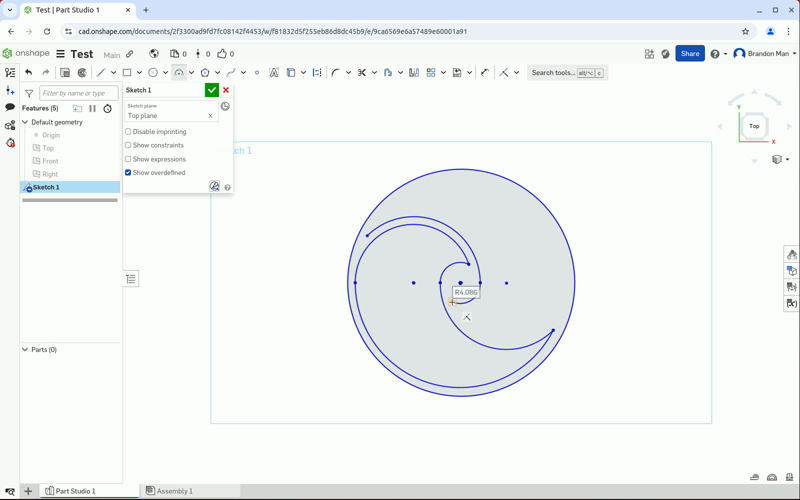
click(452, 301)
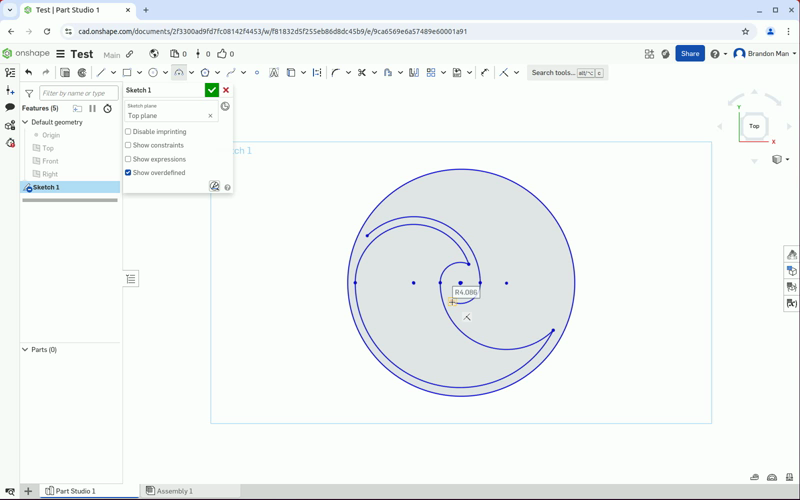
key_down(shift)
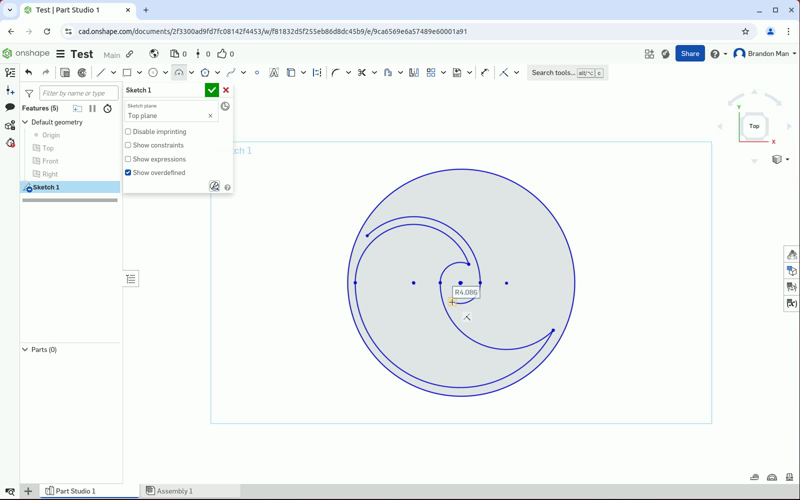
mouse_move(564, 282)
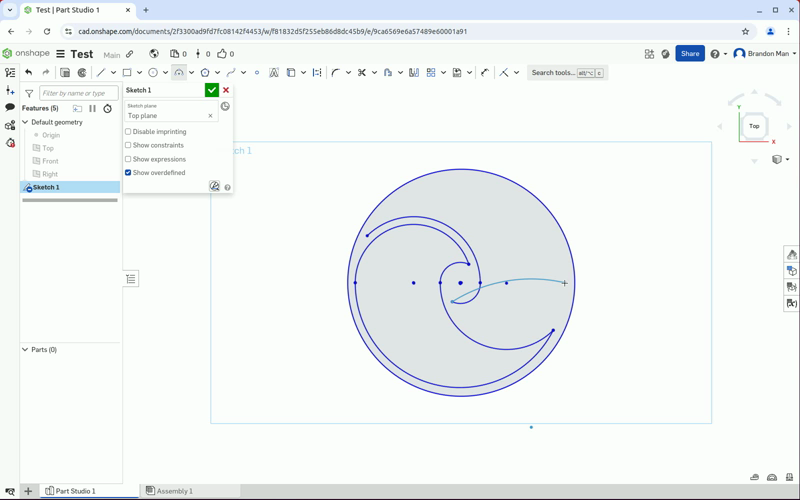
click(564, 282)
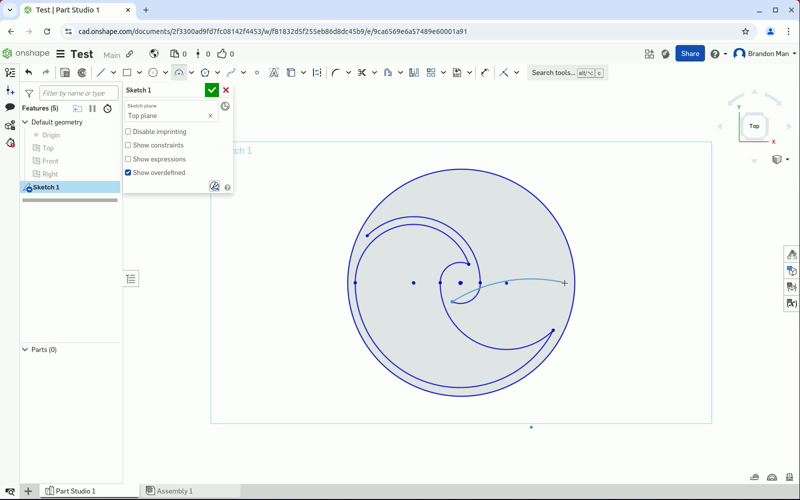
mouse_move(516, 340)
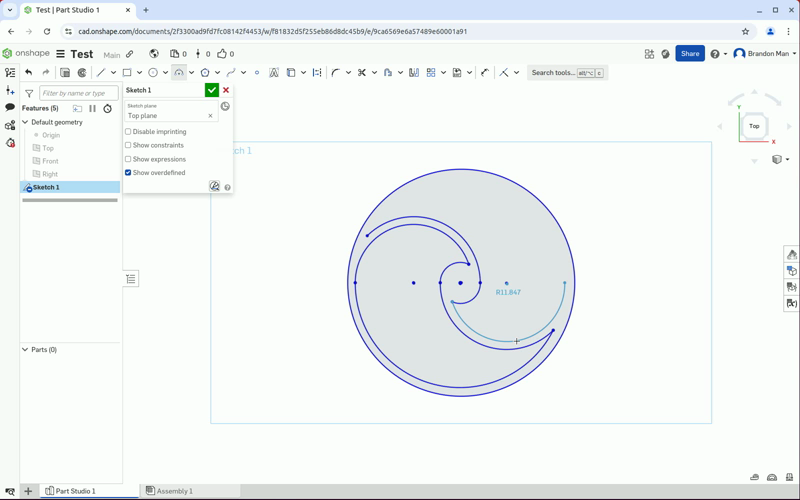
click(516, 340)
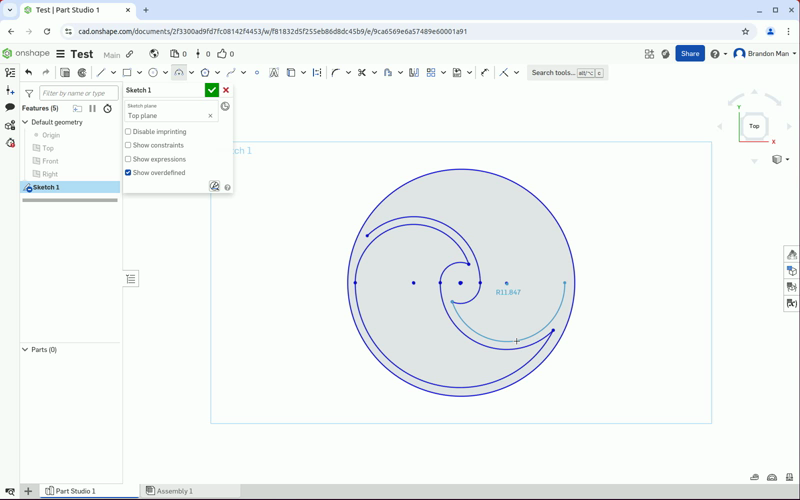
key_up(shift)
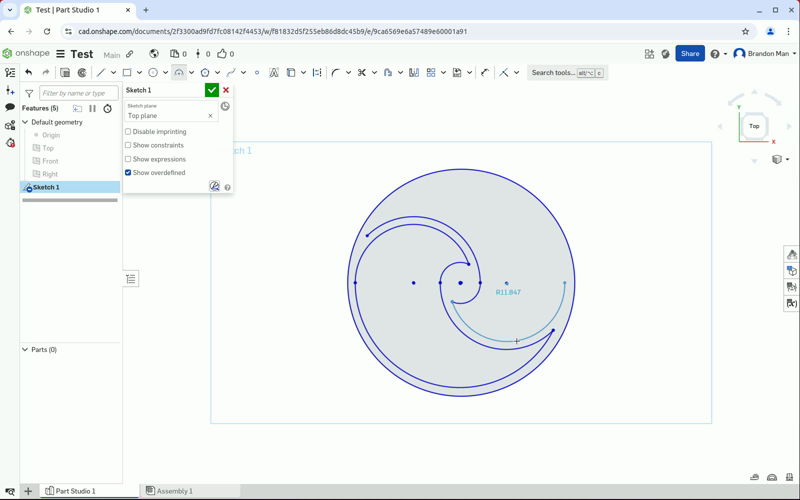
mouse_move(564, 282)
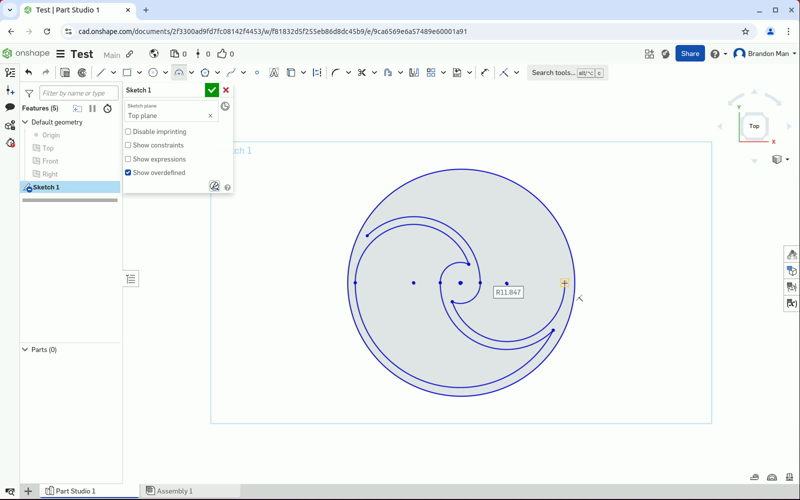
click(564, 282)
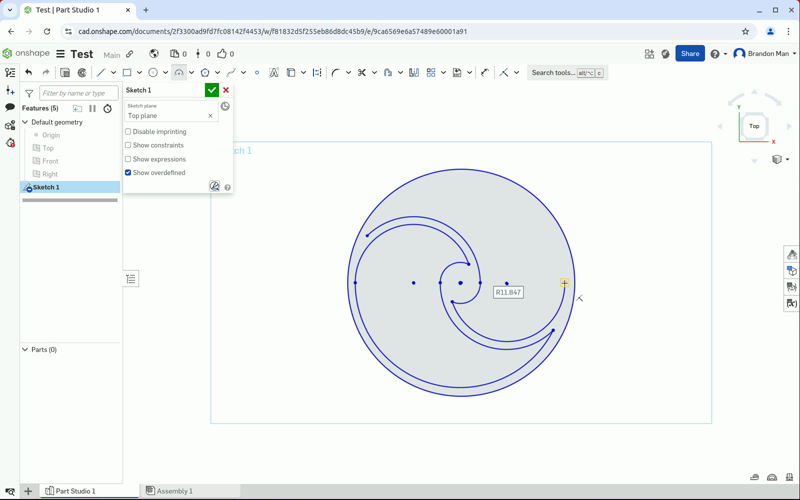
mouse_move(367, 235)
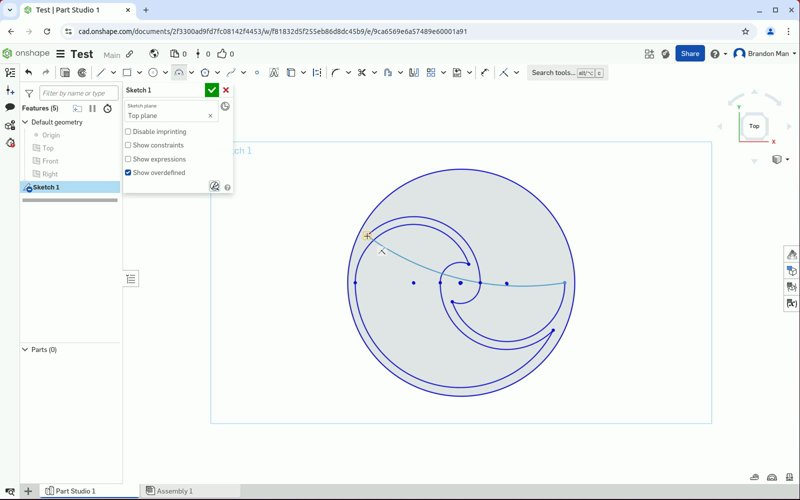
click(367, 235)
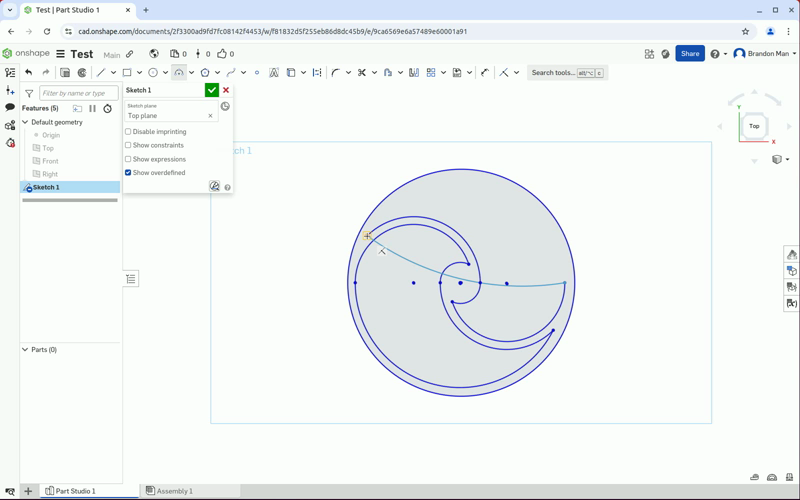
key_down(shift)
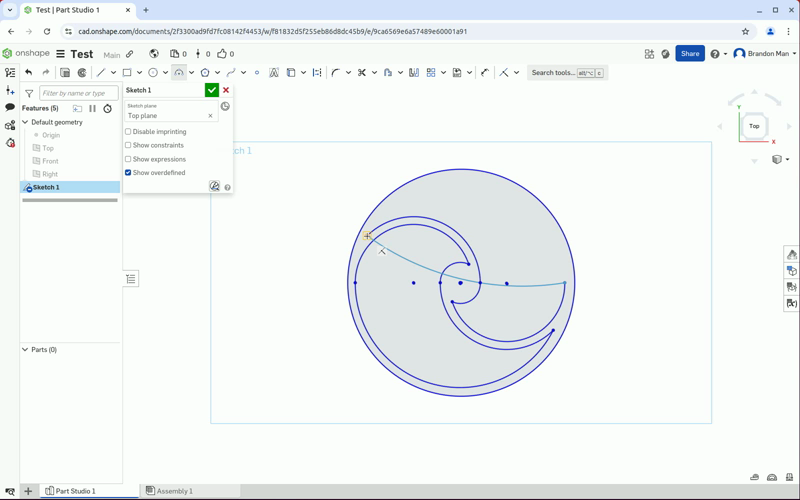
mouse_move(484, 181)
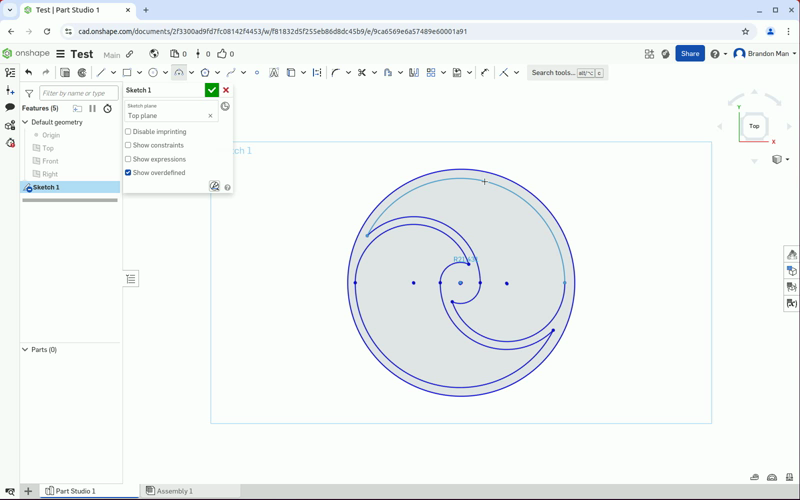
click(484, 181)
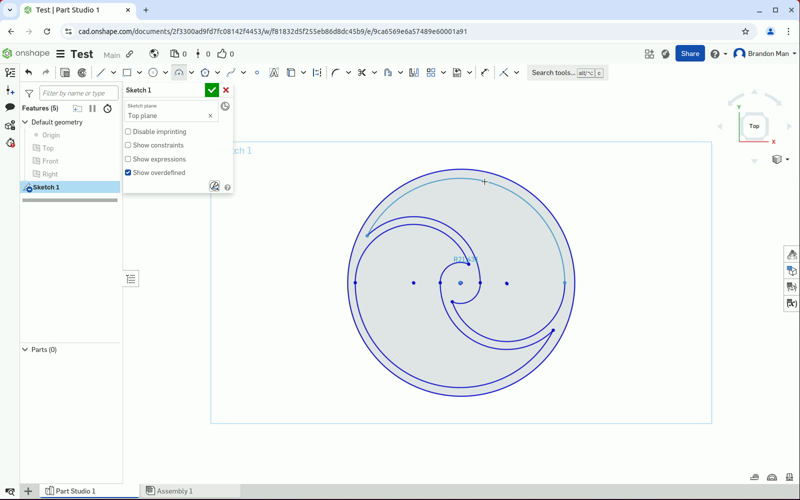
key_up(shift)
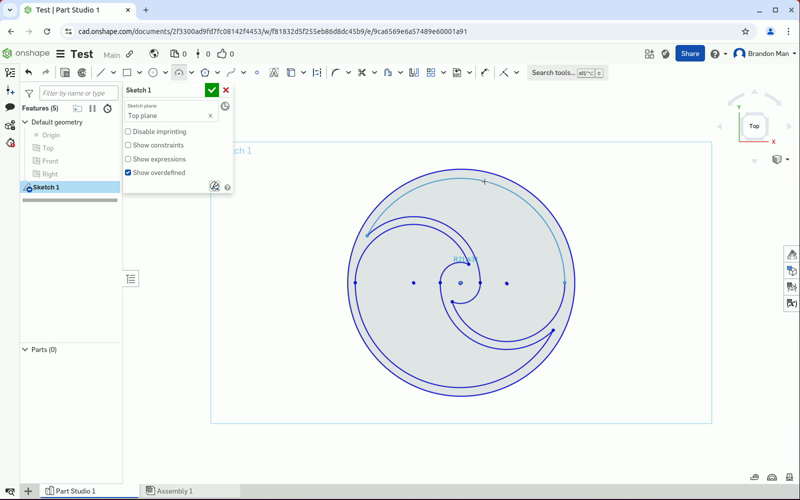
key(esc)
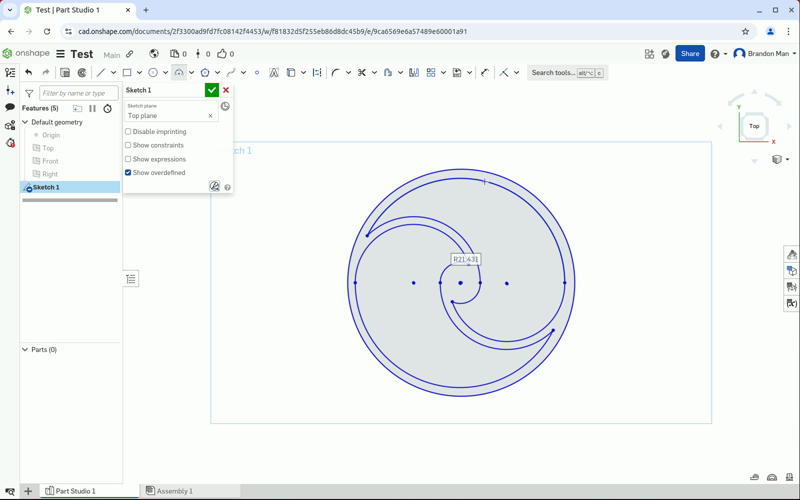
mouse_move(363, 240)
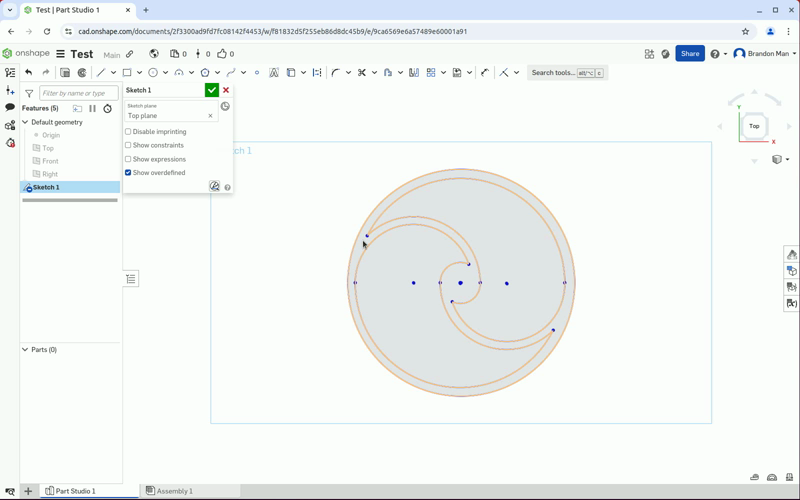
click(363, 240)
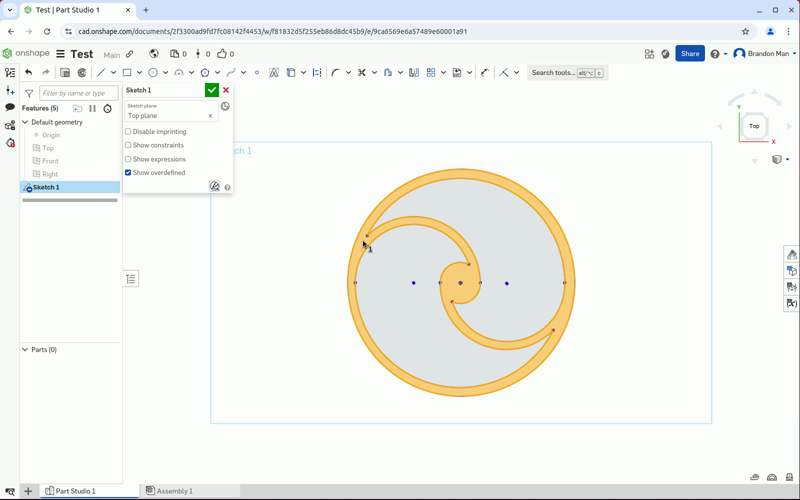
mouse_move(73, 352)
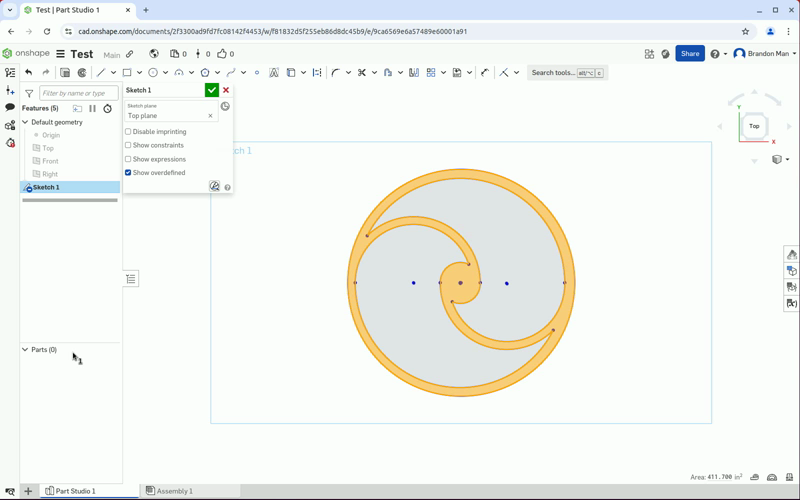
key(shift+y)
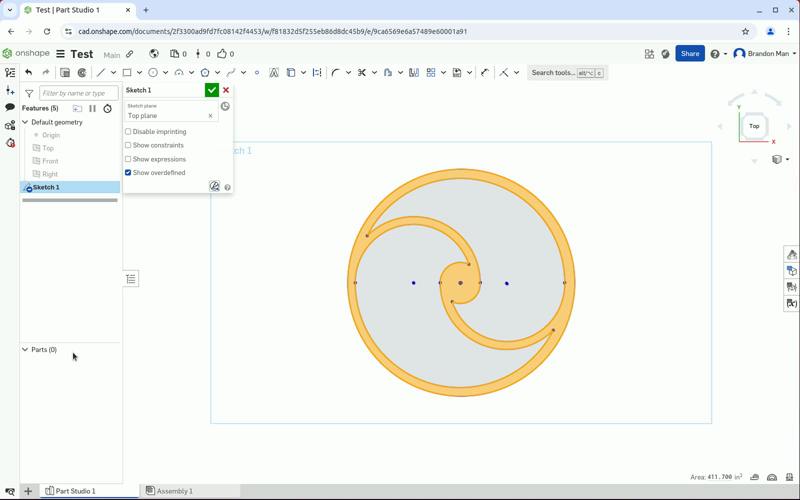
key(shift+e)
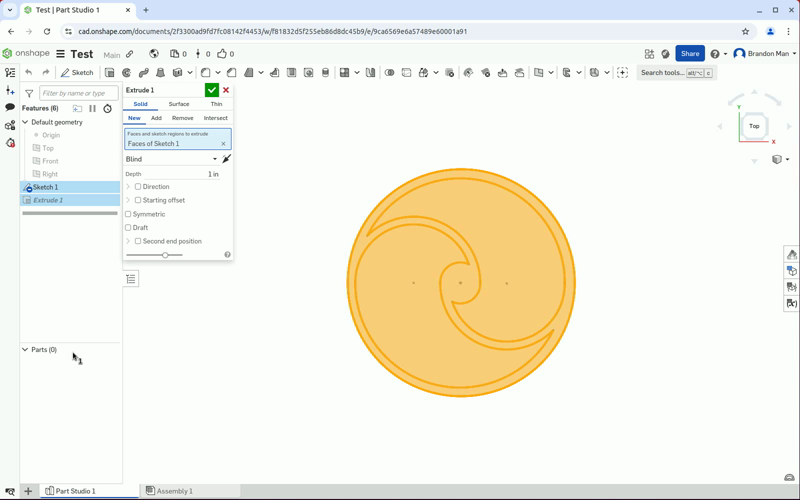
mouse_move(143, 106)
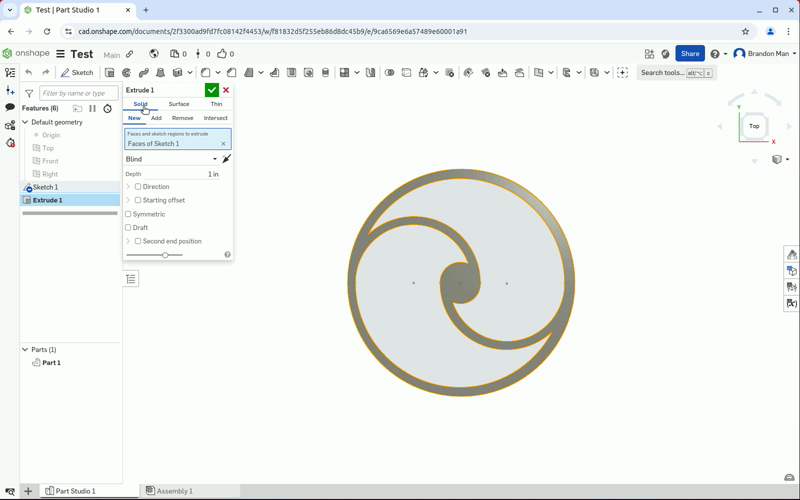
click(143, 106)
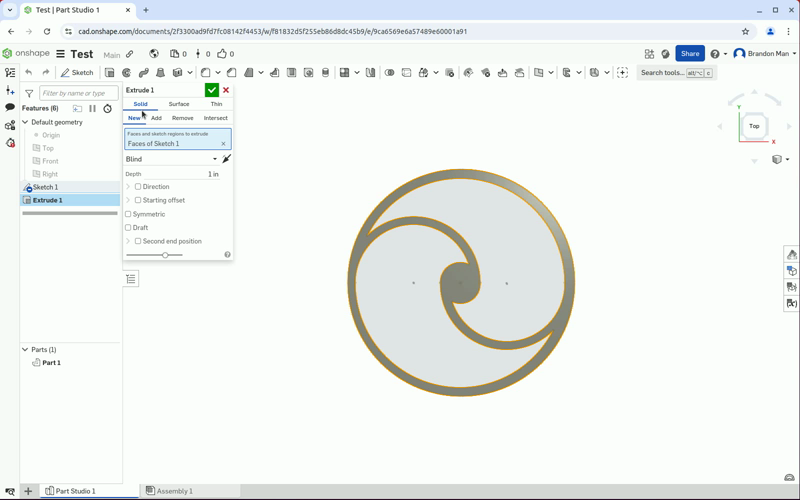
mouse_move(137, 120)
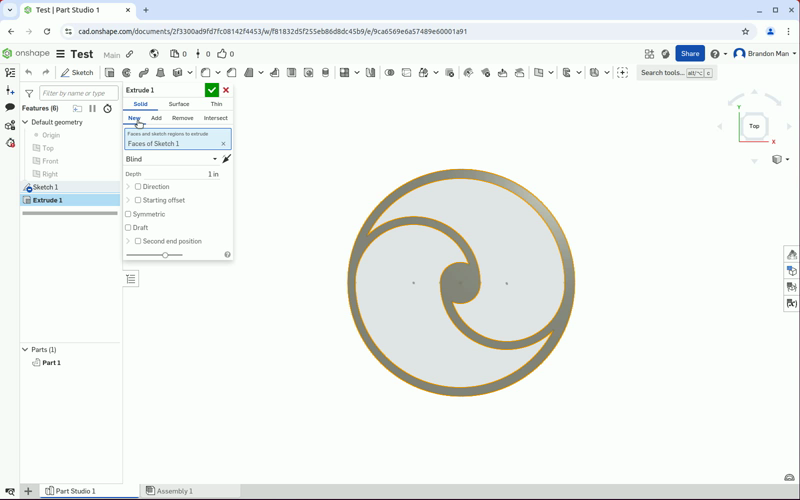
click(137, 120)
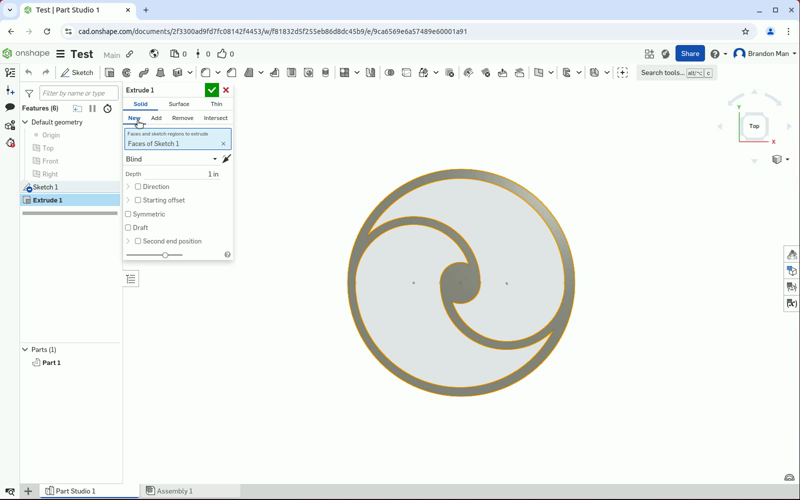
key(tab, 4)
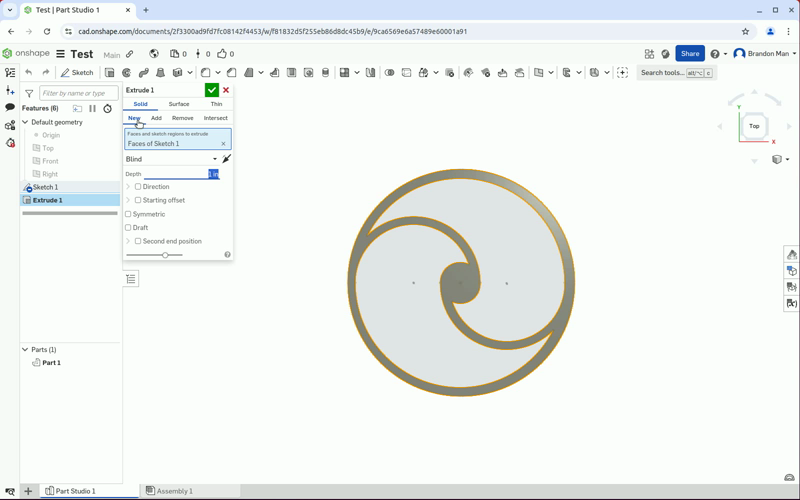
text(20.701)
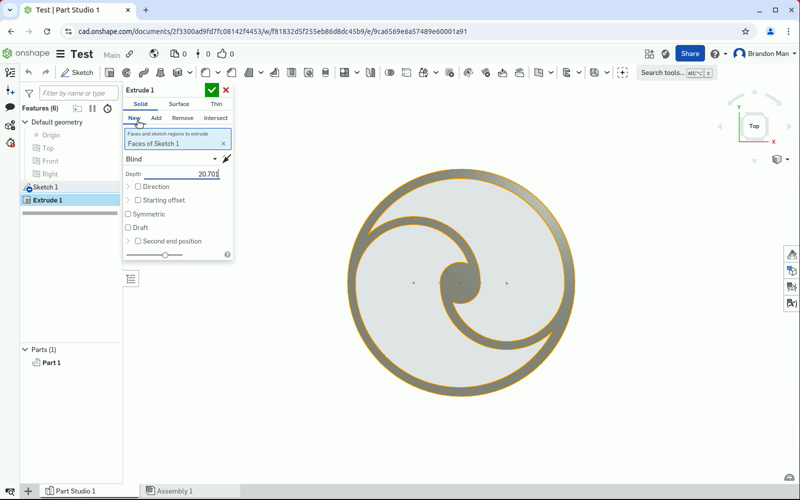
key(enter)
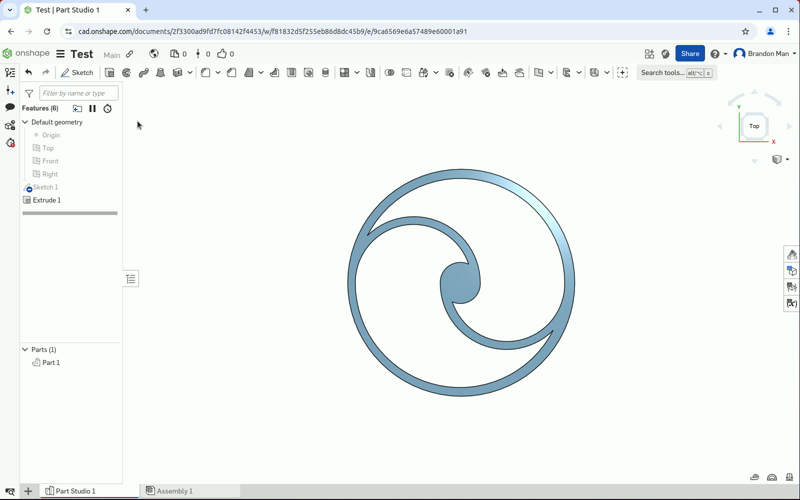
key(shift+h)
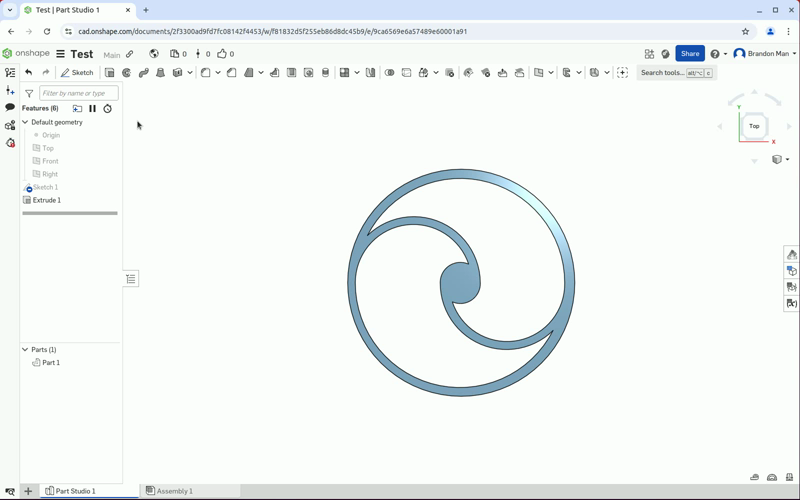
key(shift+h)
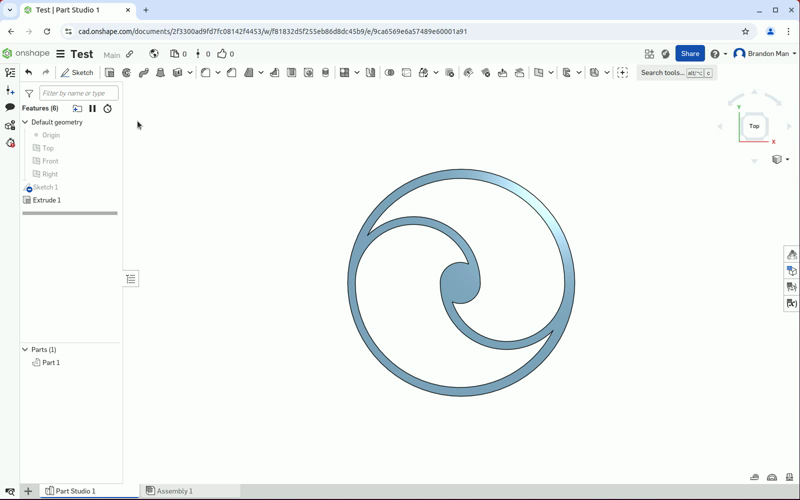
mouse_move(73, 189)
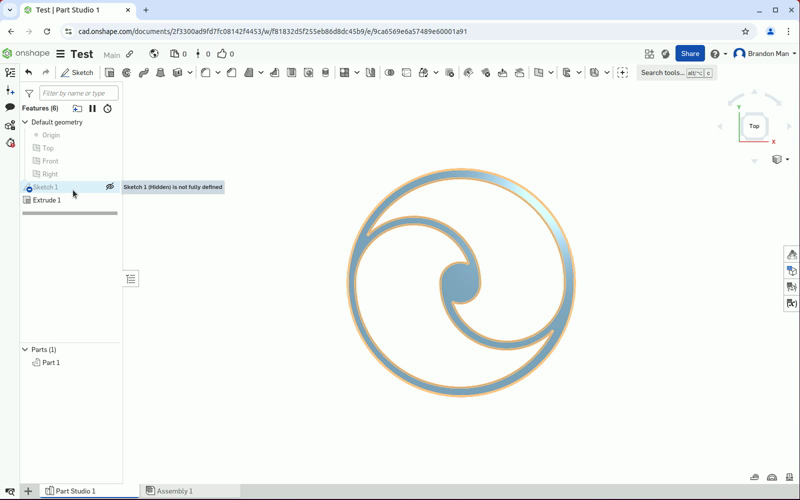
click(73, 189)
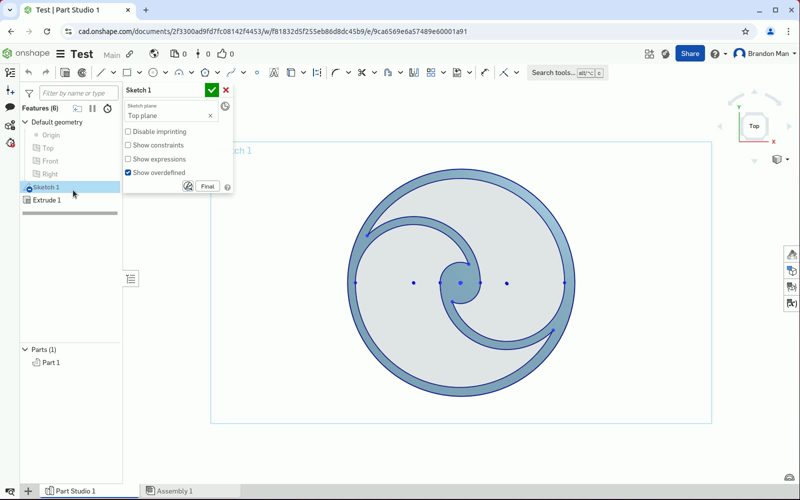
mouse_move(229, 92)
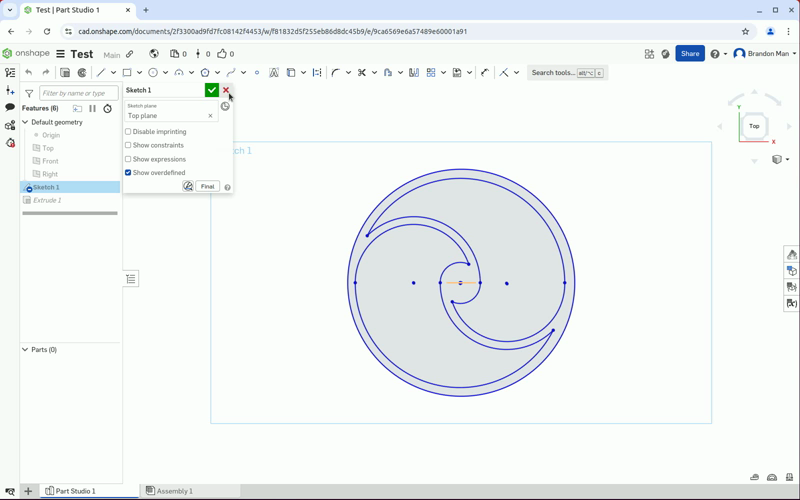
click(229, 92)
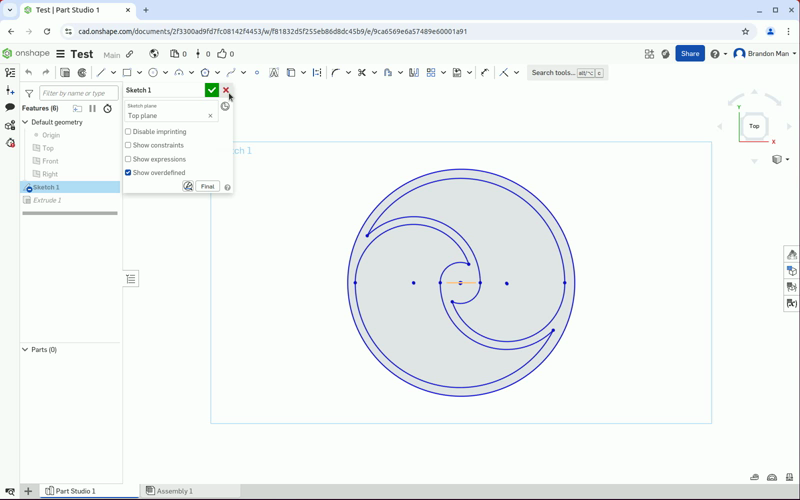
key(shift+s)
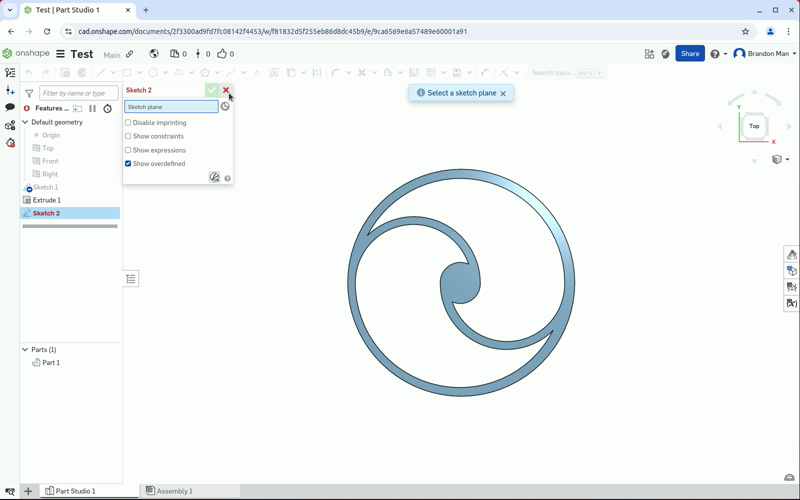
mouse_move(73, 150)
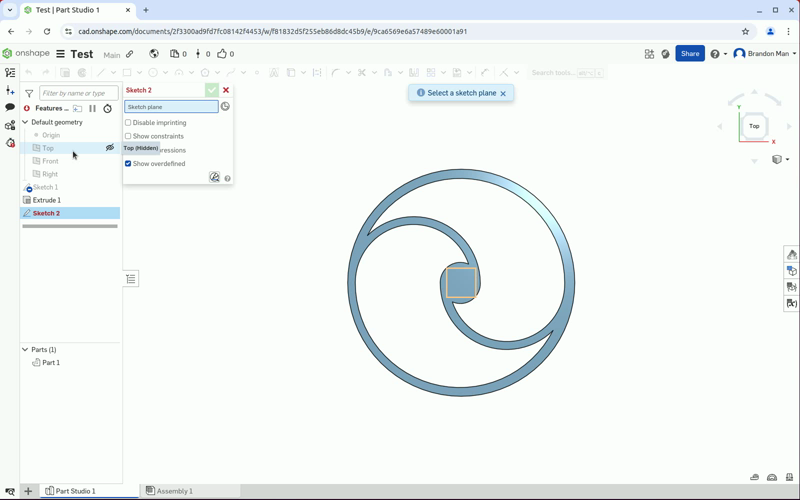
click(73, 150)
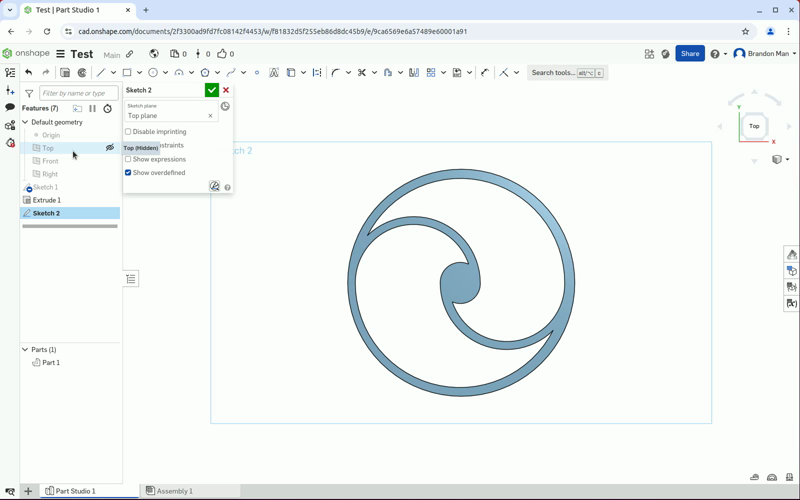
mouse_move(73, 352)
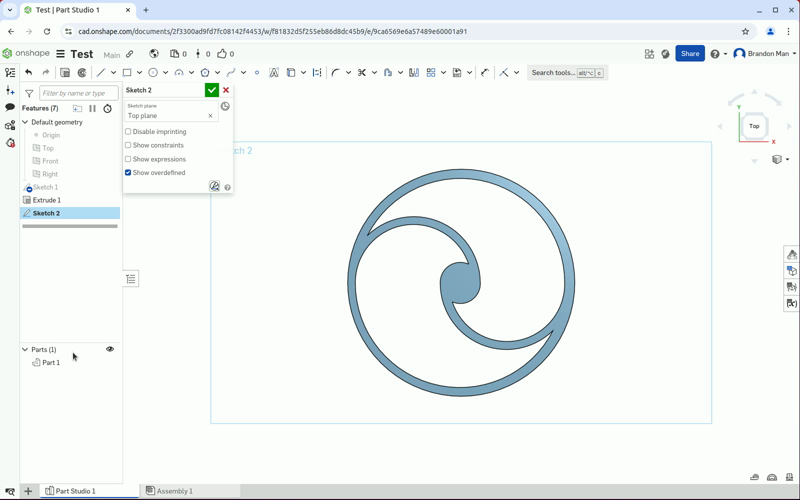
key(y)
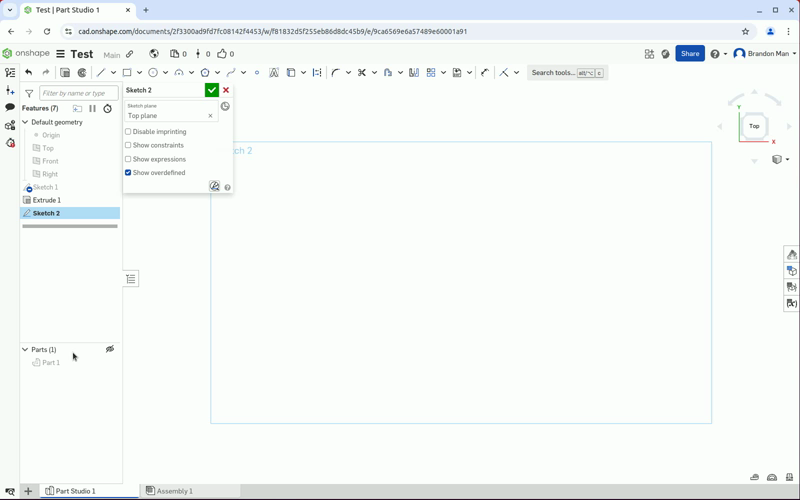
key(l)
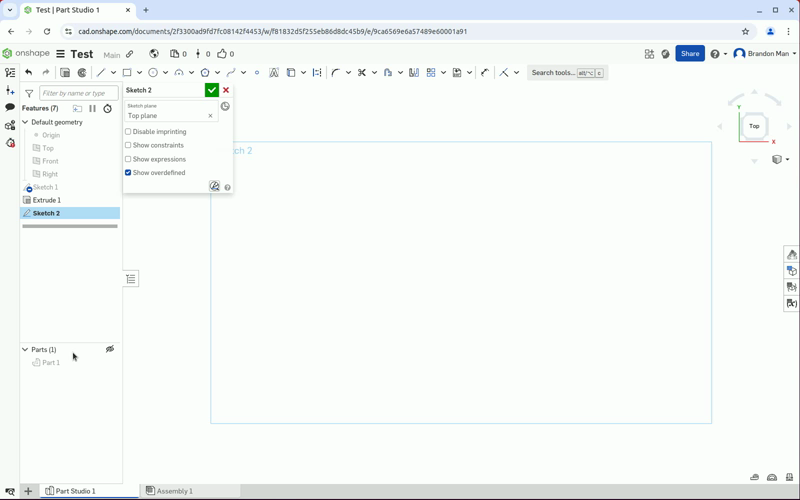
key_down(shift)
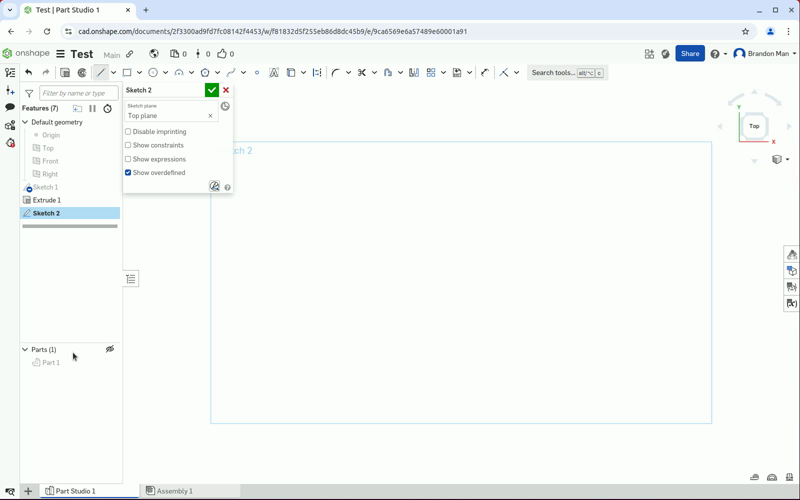
mouse_move(452, 292)
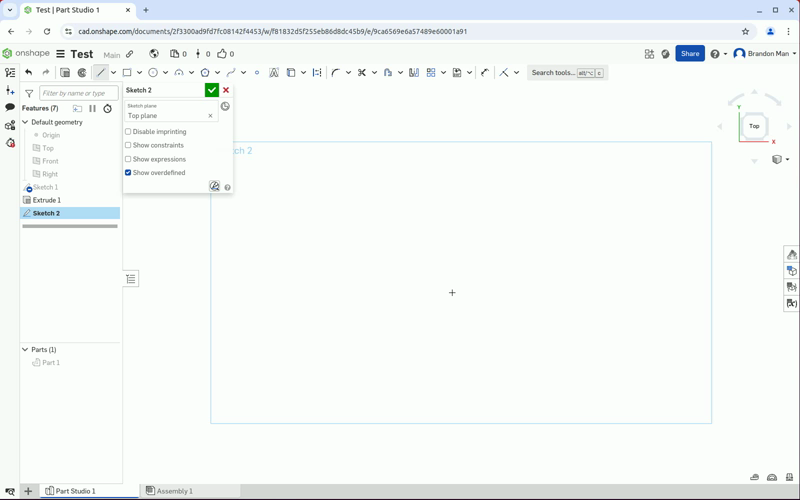
click(452, 292)
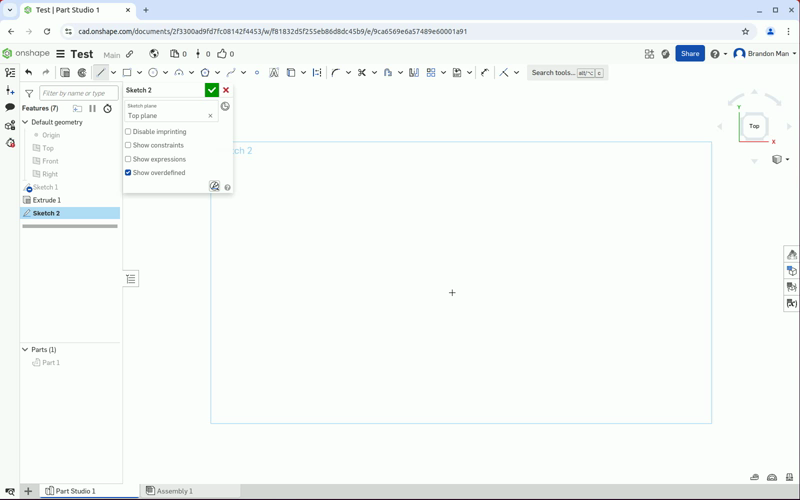
key_up(shift)
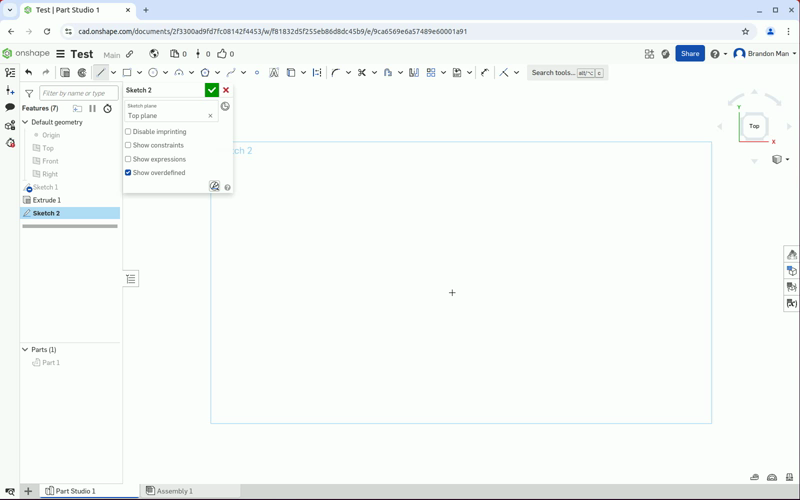
key_down(shift)
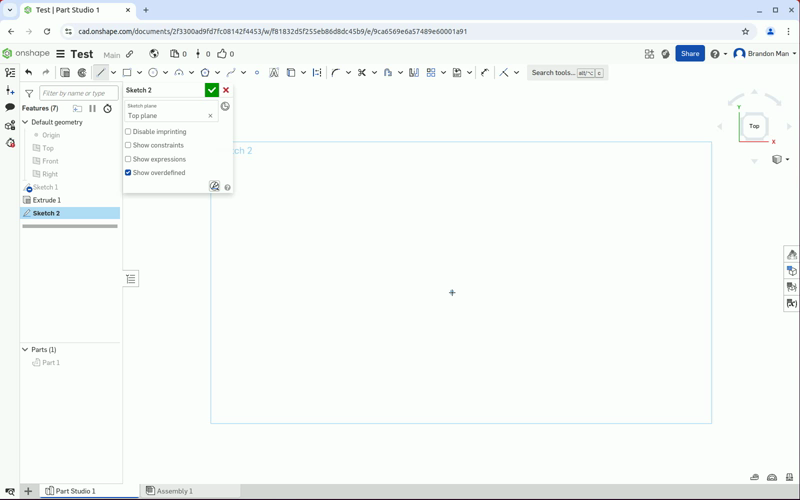
mouse_move(482, 292)
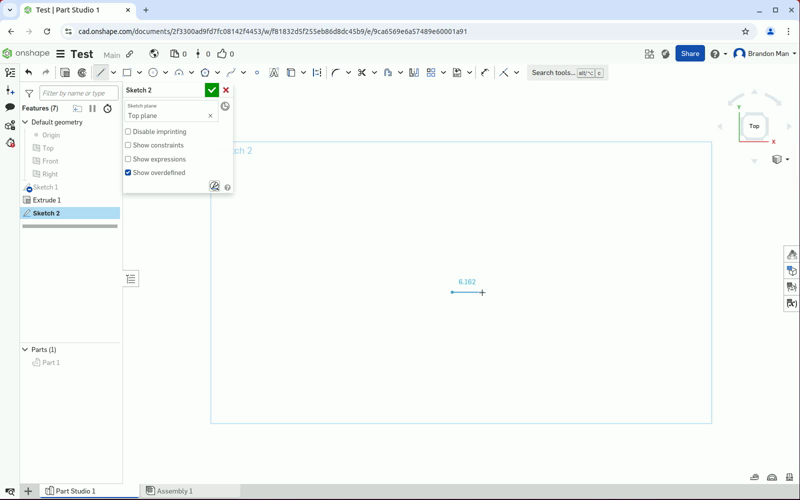
mouse_move(452, 273)
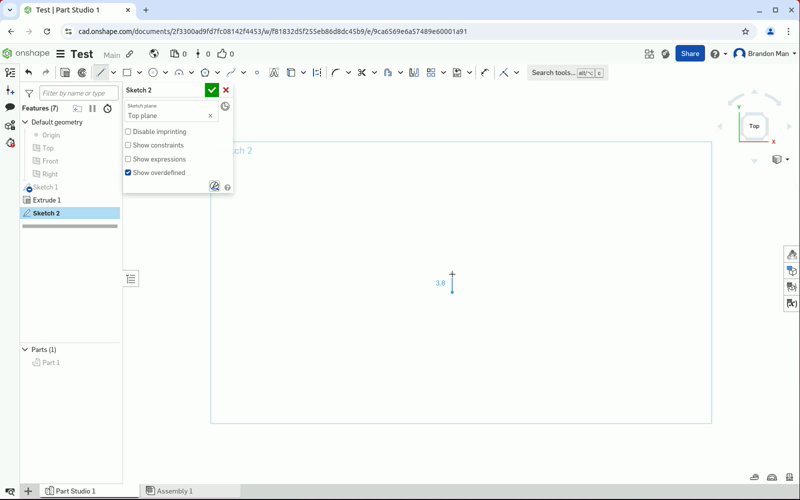
click(452, 273)
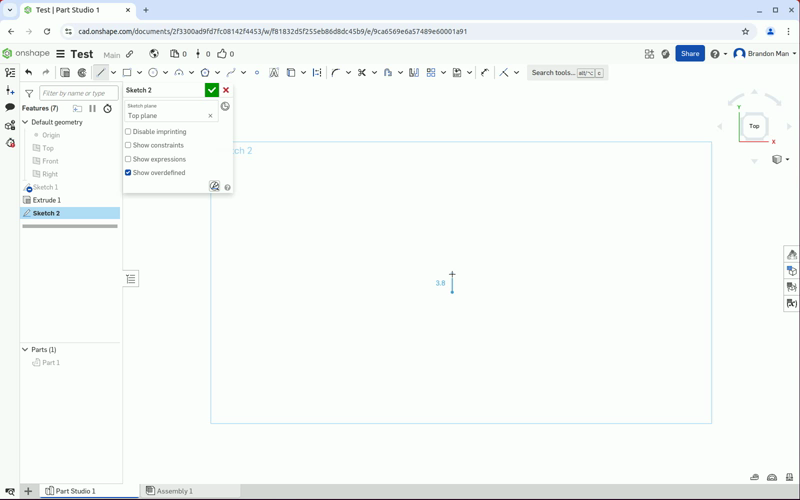
key_up(shift)
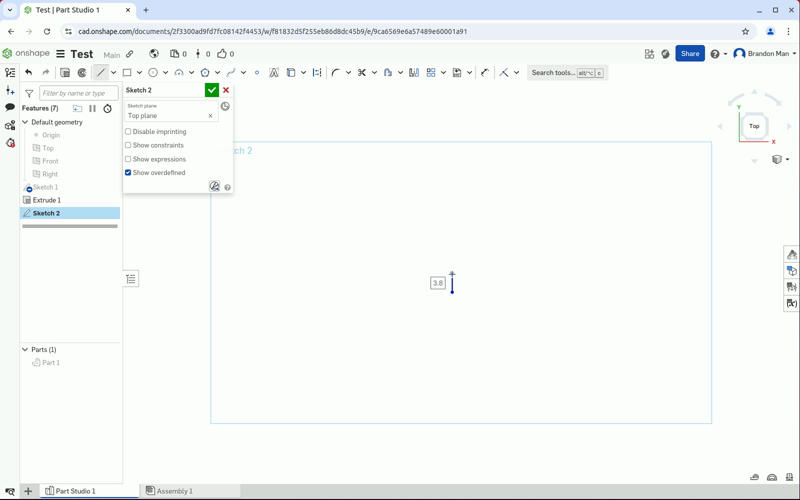
key(esc)
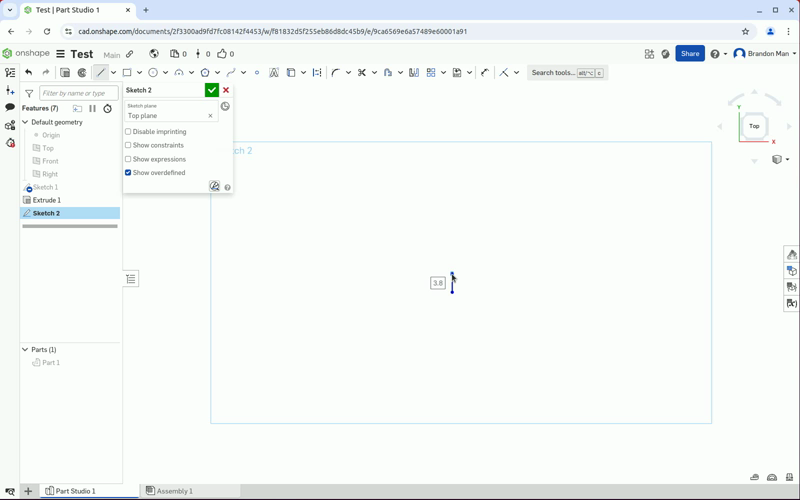
key(a)
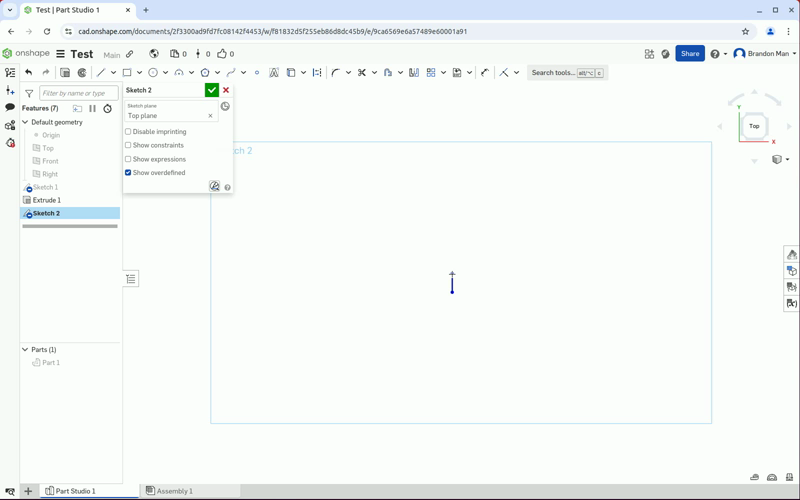
mouse_move(452, 273)
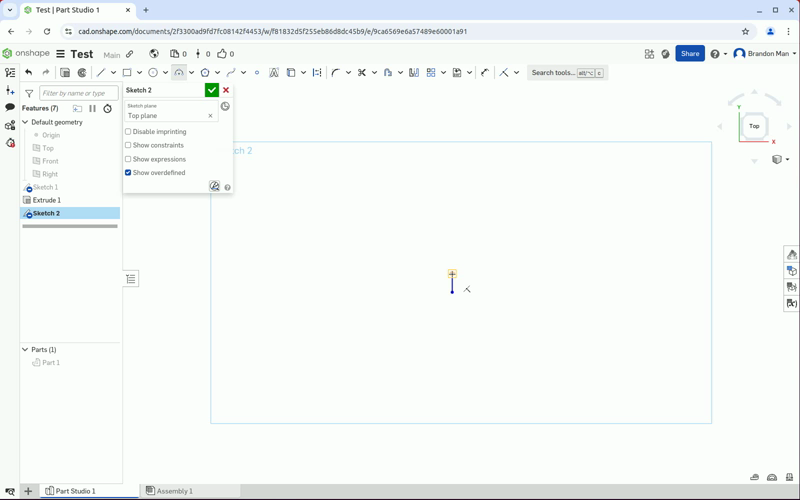
click(452, 273)
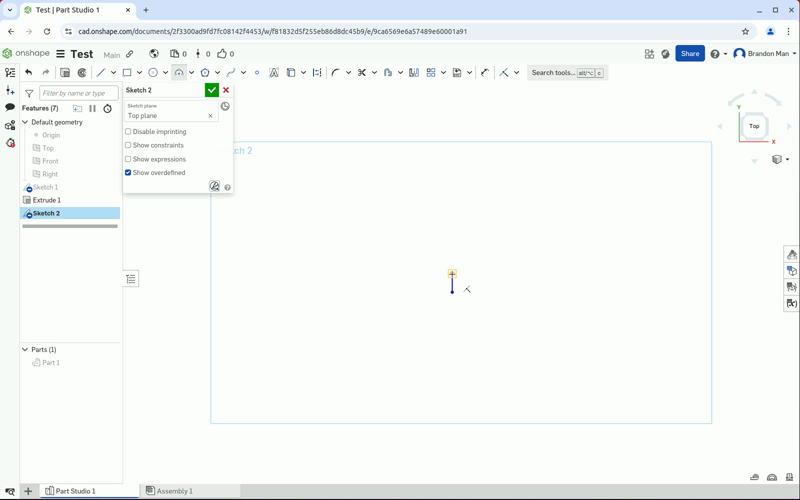
mouse_move(452, 292)
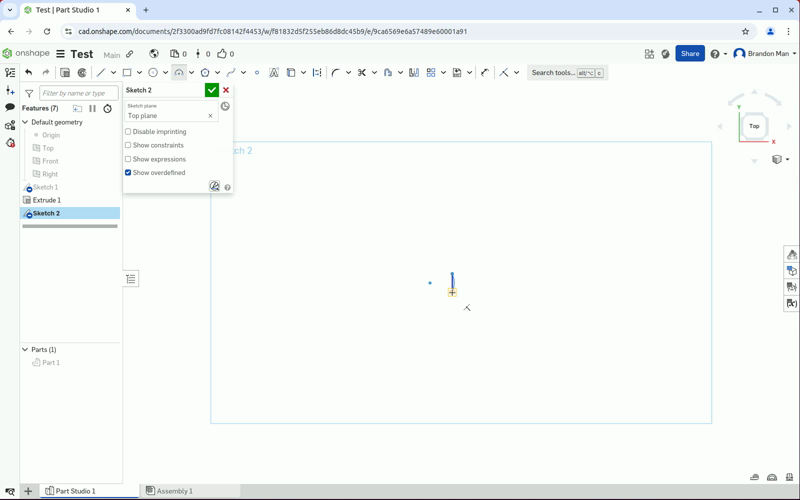
click(452, 292)
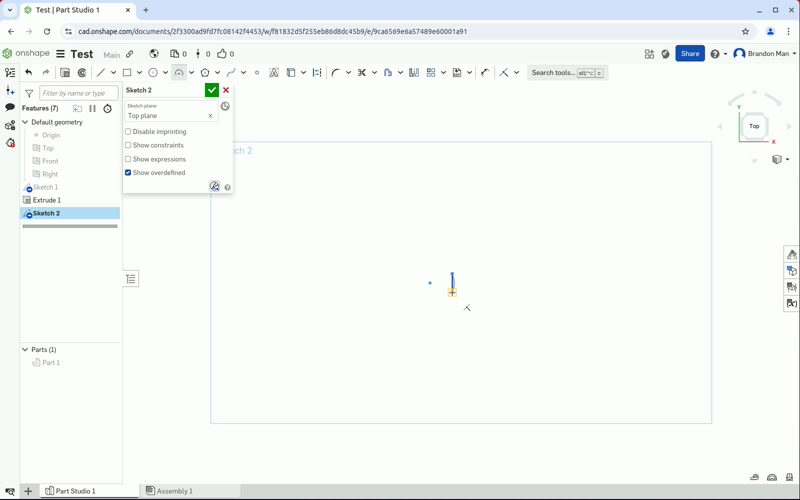
key_down(shift)
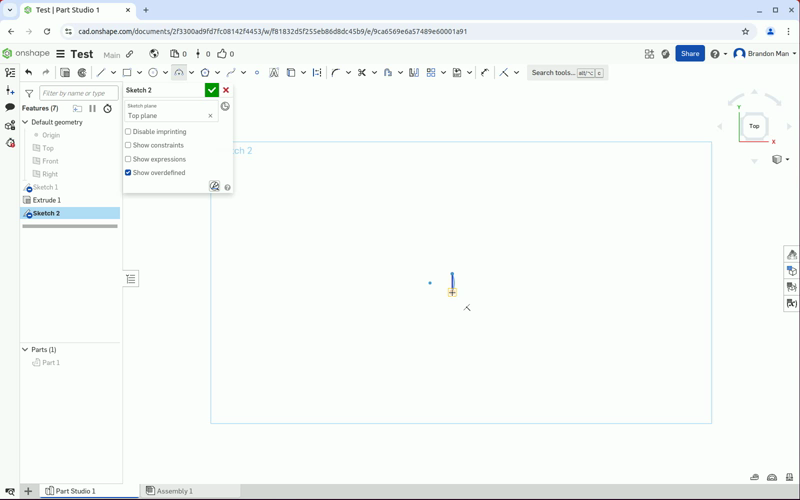
mouse_move(448, 282)
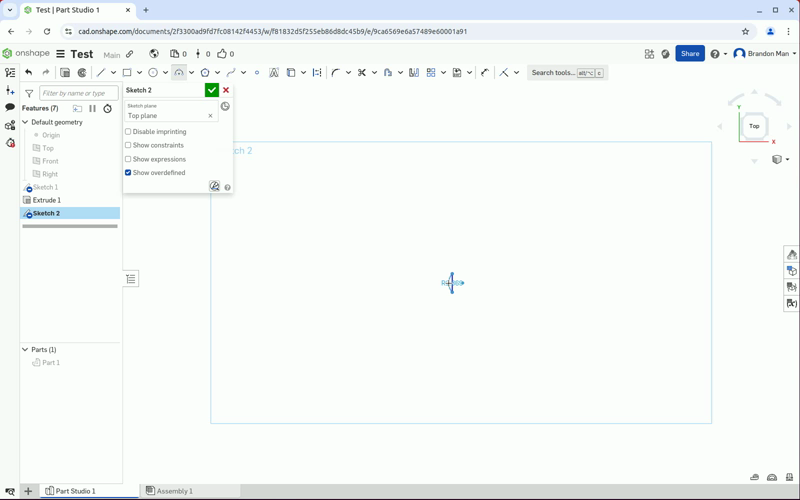
click(448, 282)
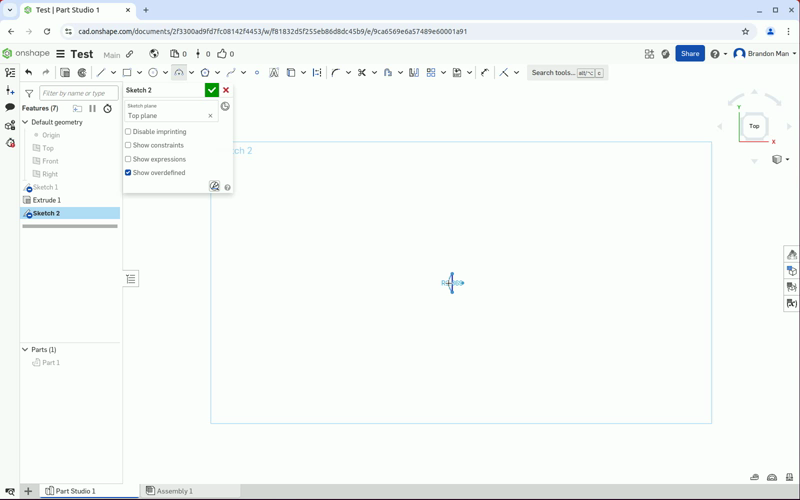
key_up(shift)
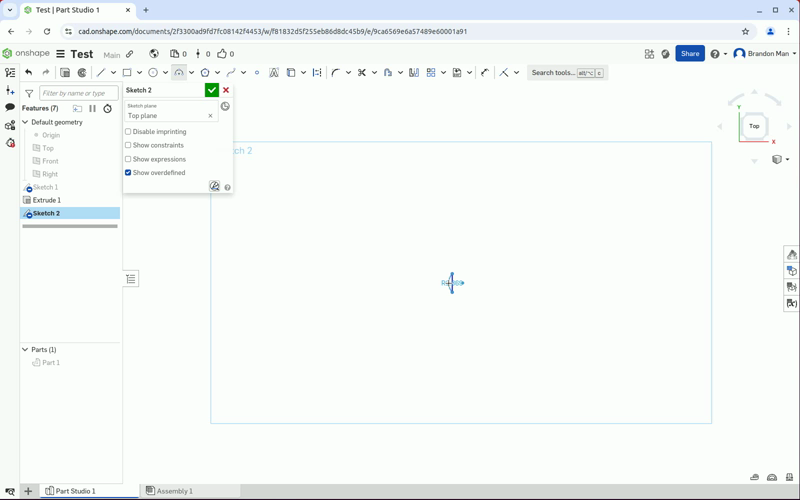
key(esc)
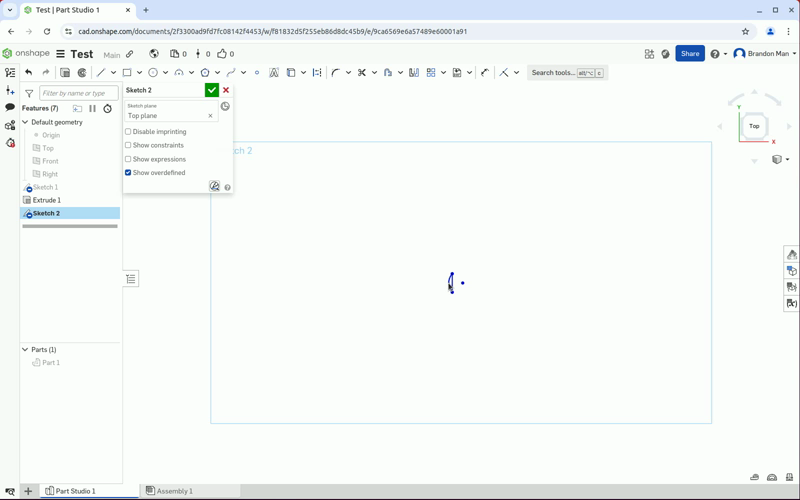
mouse_move(451, 275)
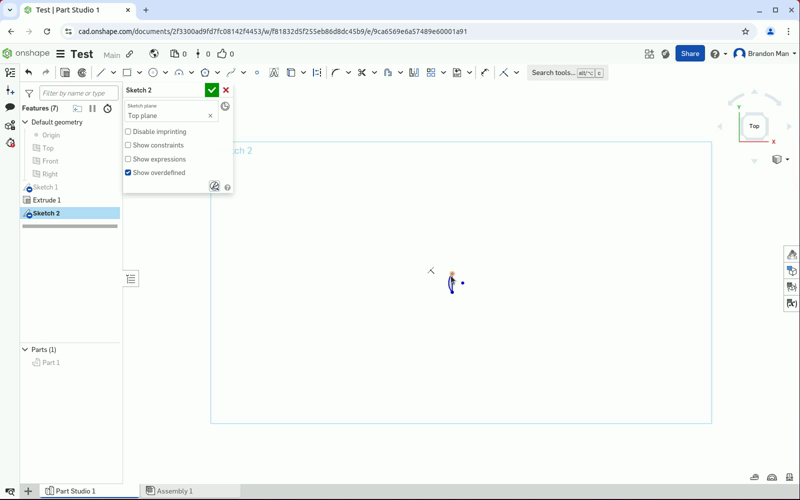
scroll(6)
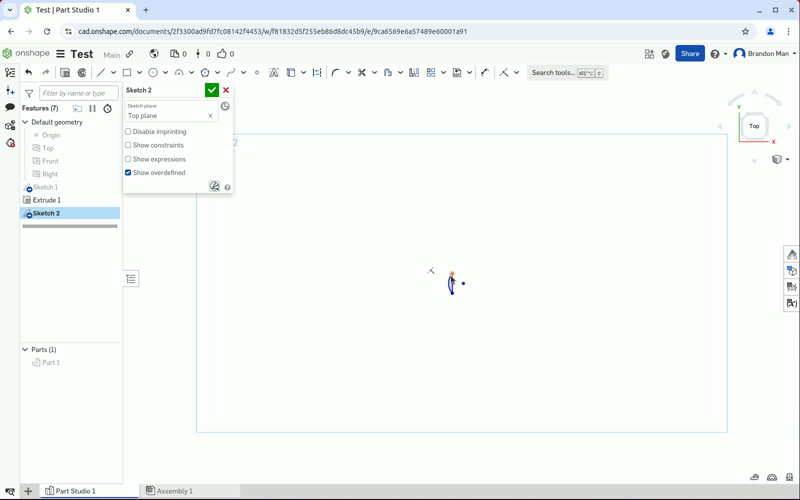
scroll(6)
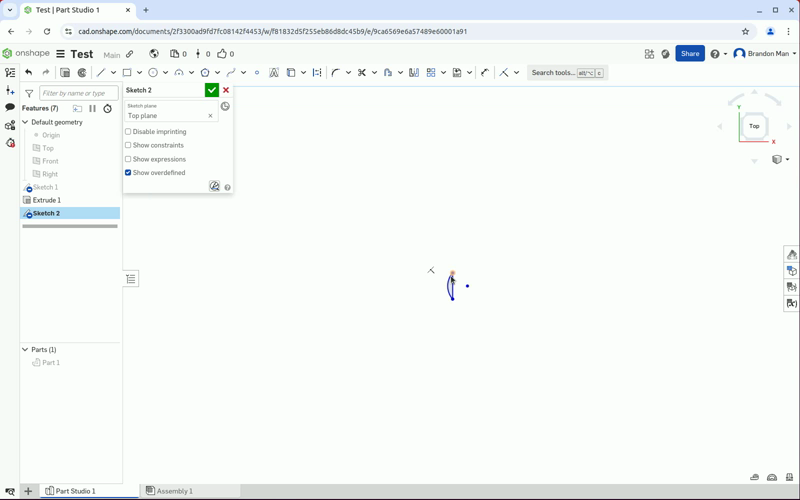
scroll(6)
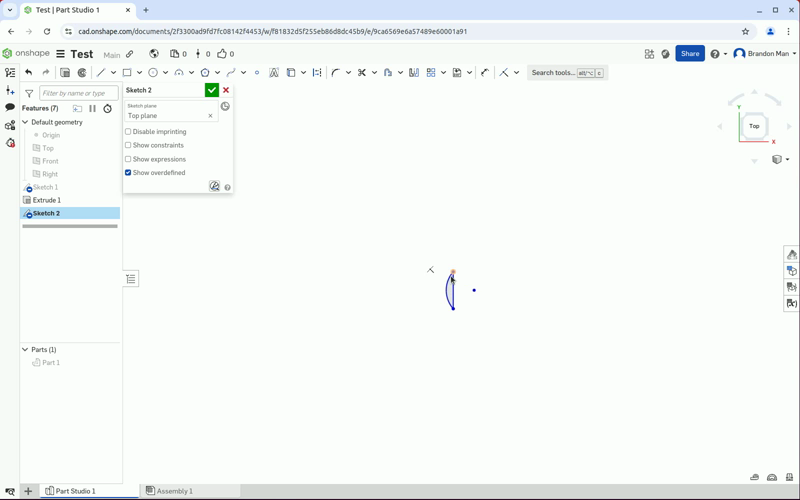
scroll(6)
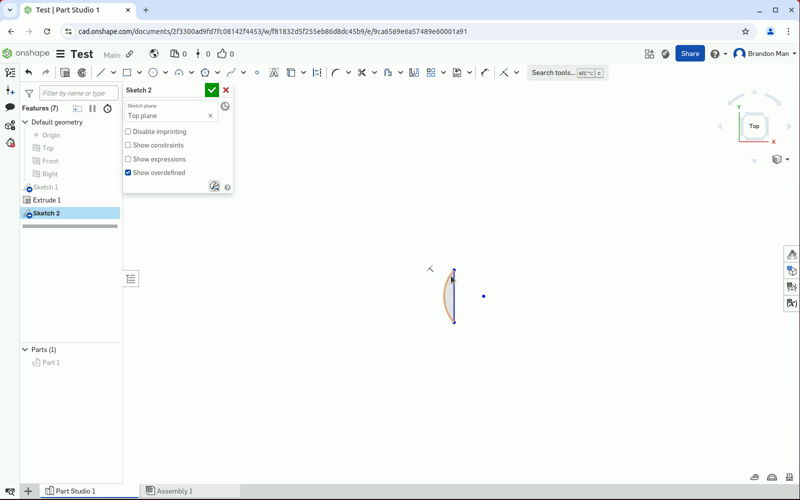
scroll(6)
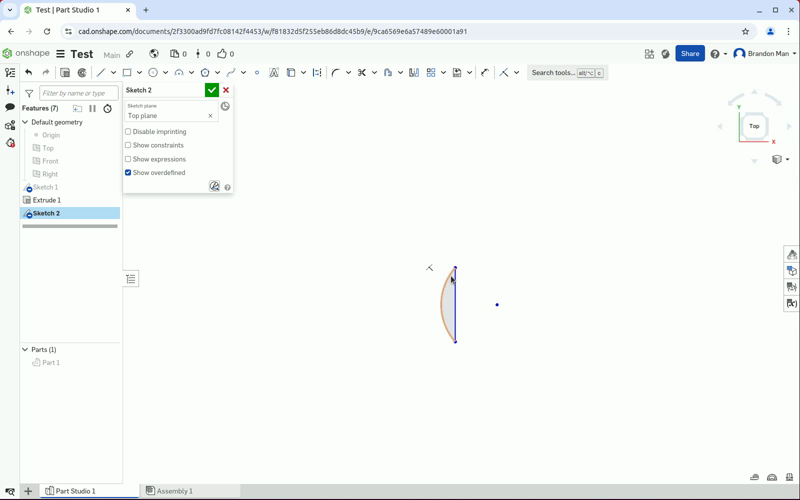
scroll(6)
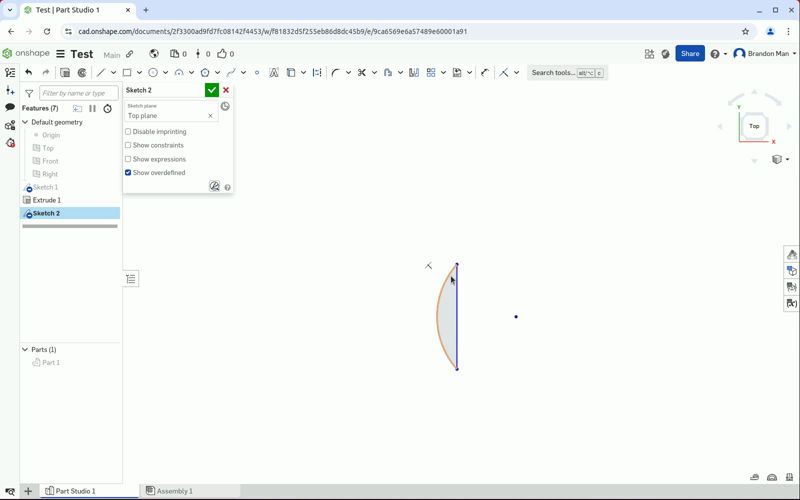
scroll(6)
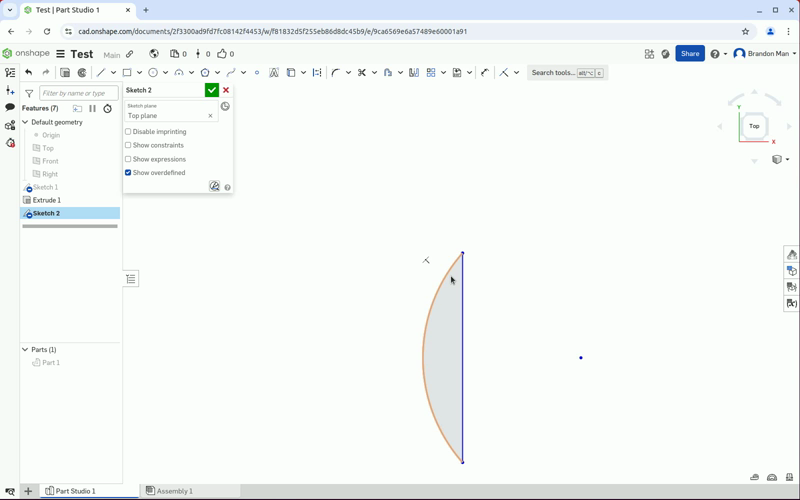
click(451, 275)
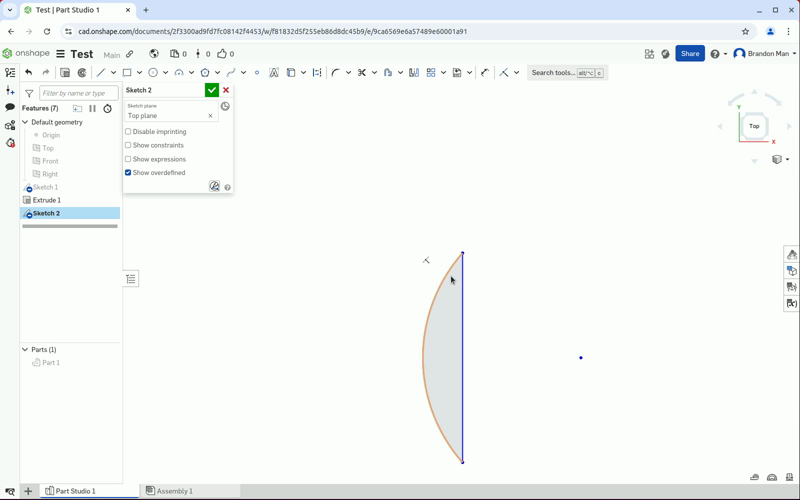
scroll(-6)
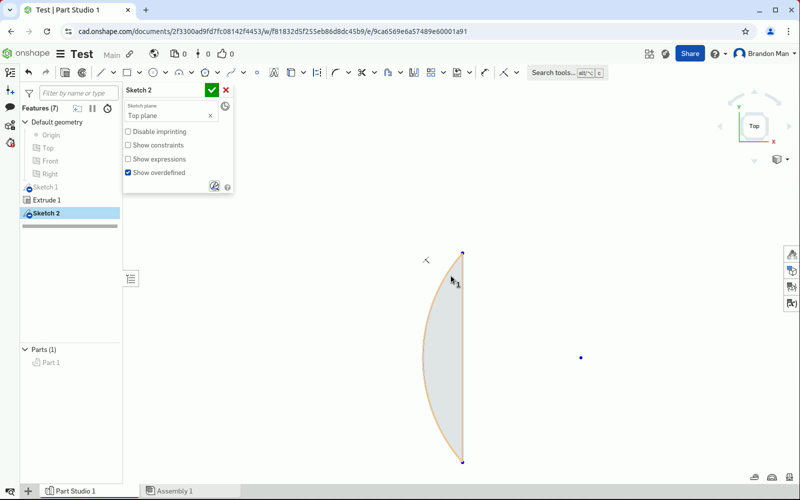
scroll(-6)
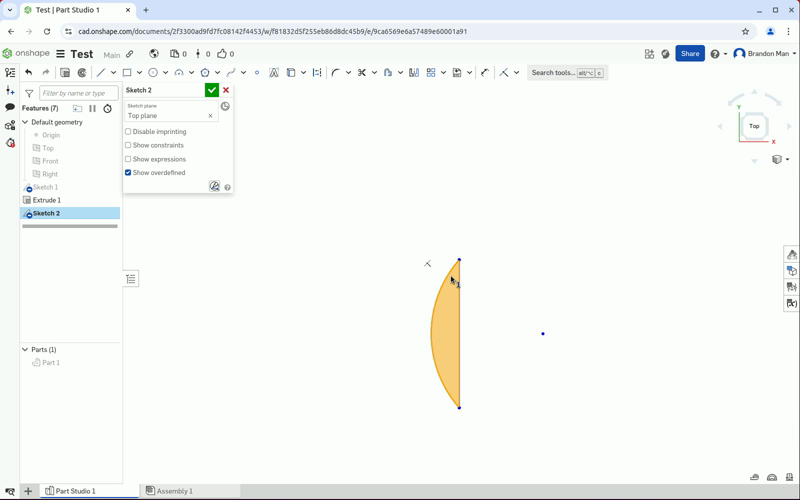
scroll(-6)
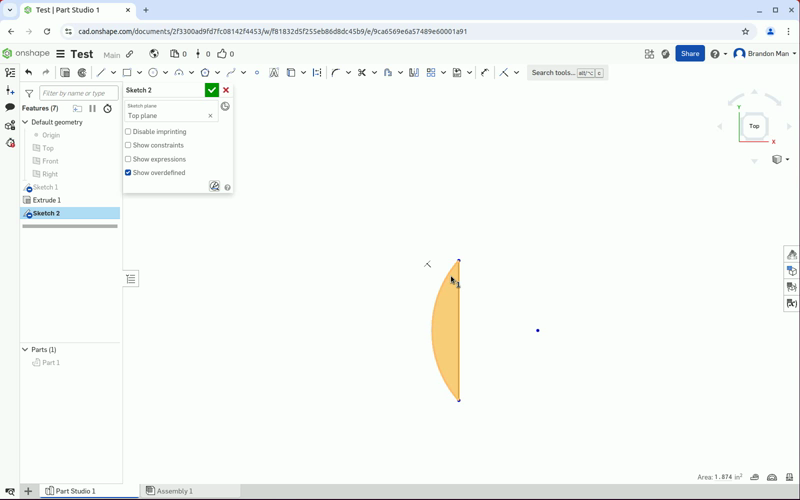
scroll(-6)
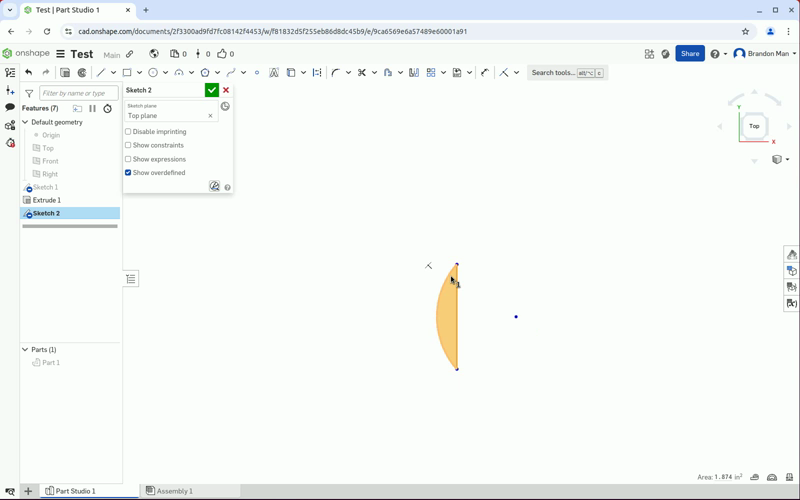
scroll(-6)
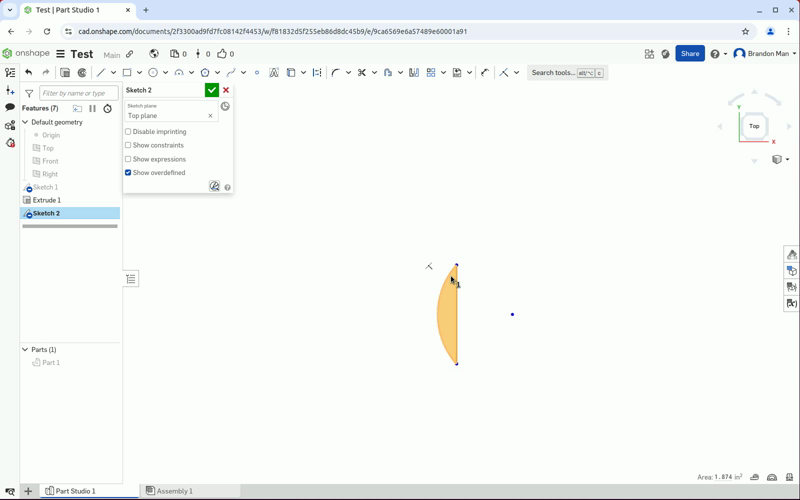
scroll(-6)
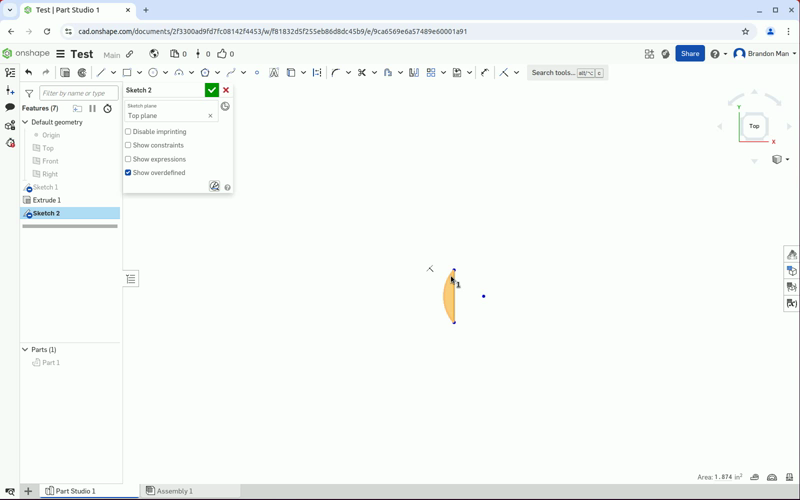
scroll(-6)
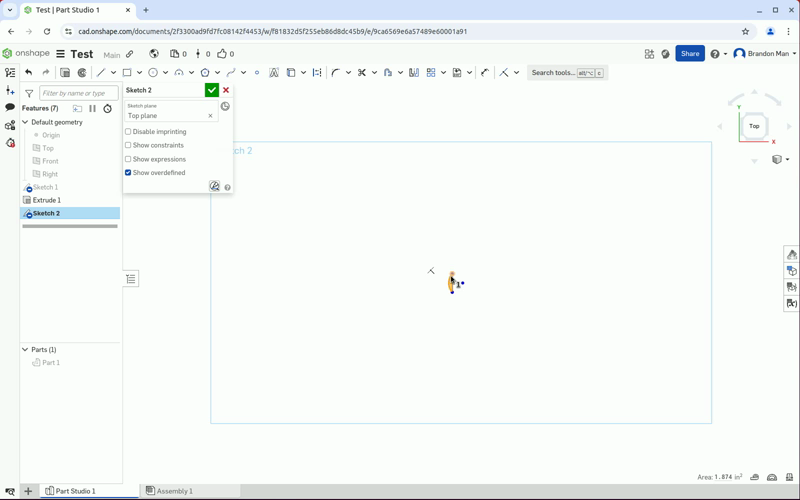
mouse_move(73, 352)
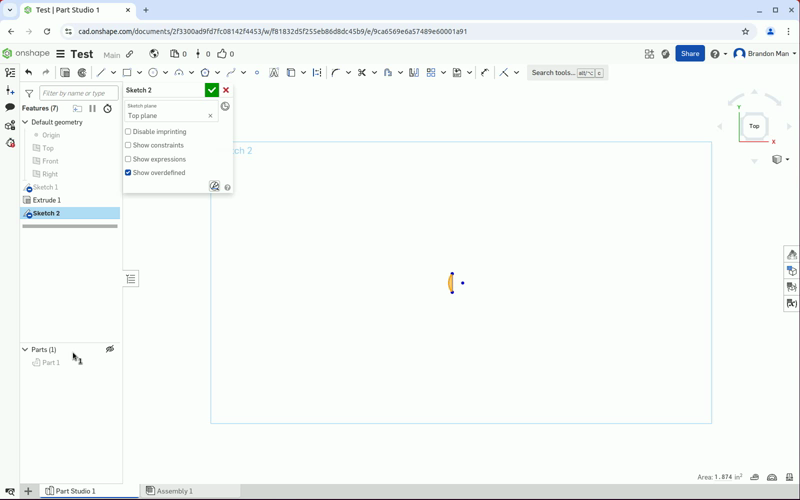
key(shift+y)
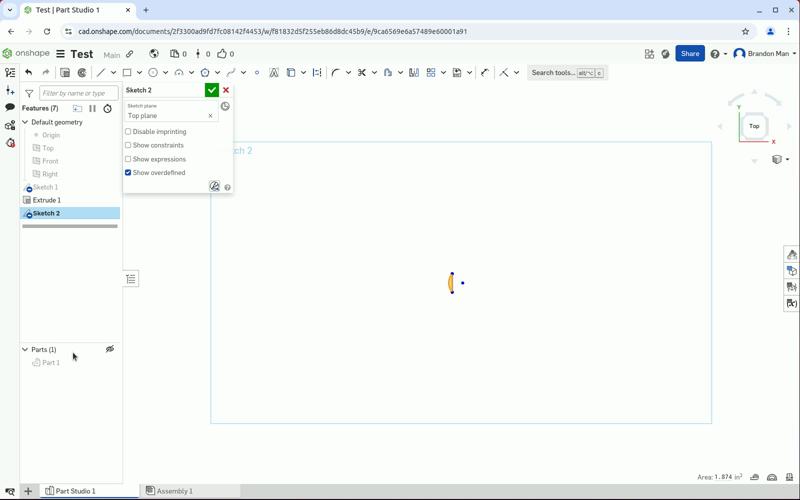
key(shift+e)
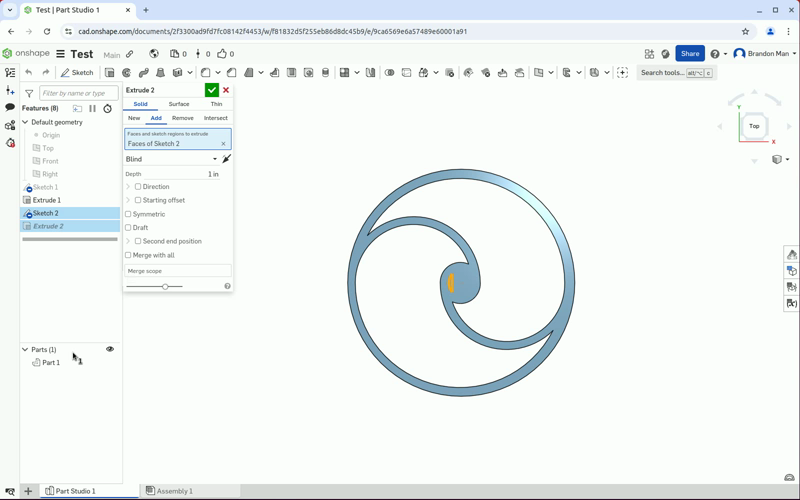
mouse_move(143, 106)
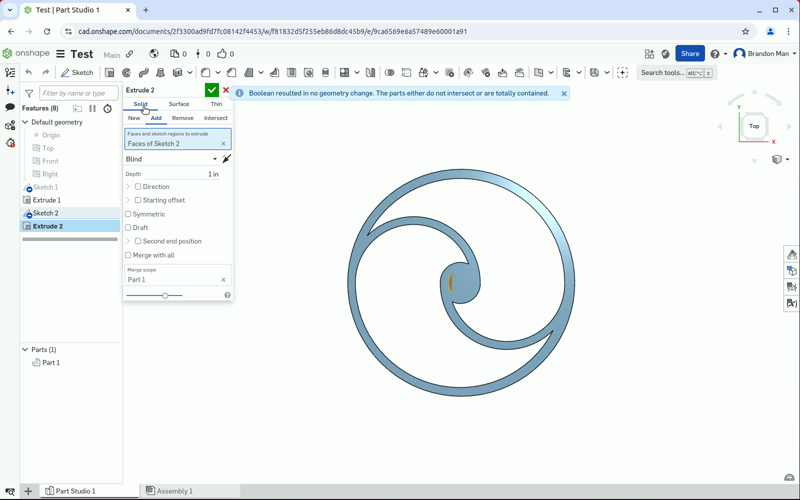
click(143, 106)
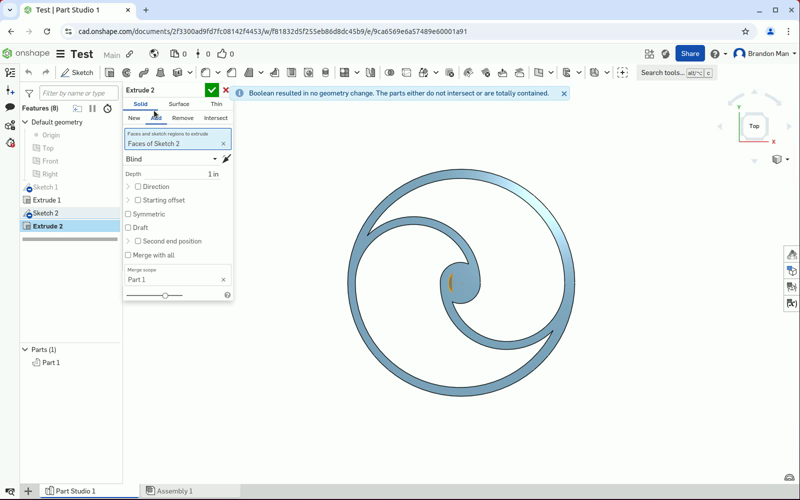
mouse_move(186, 120)
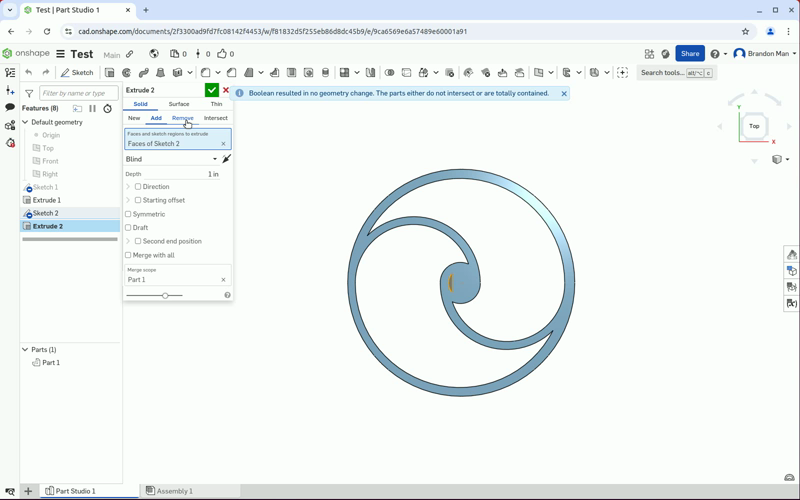
click(186, 120)
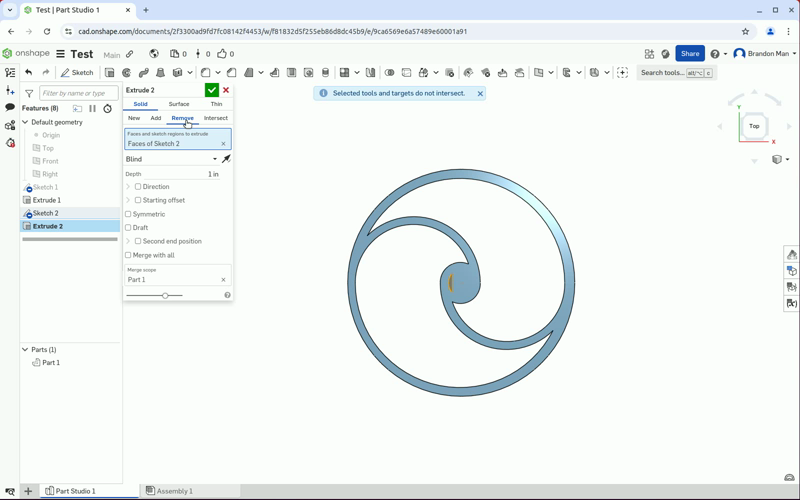
key(tab, 4)
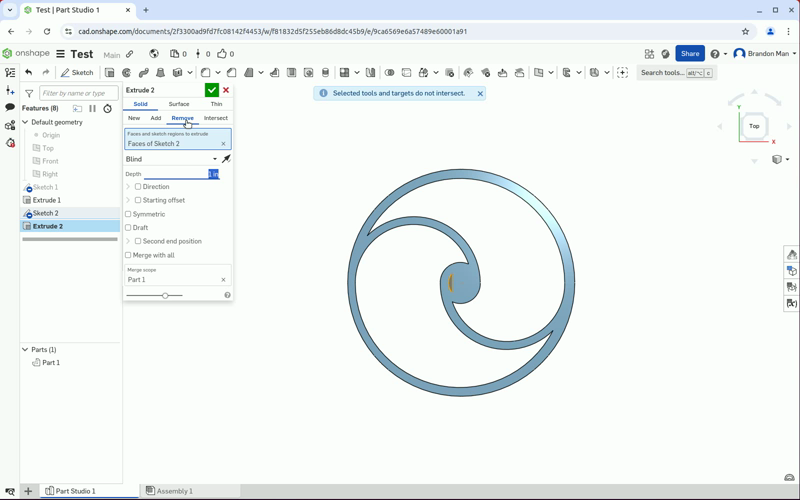
text(-24.793)
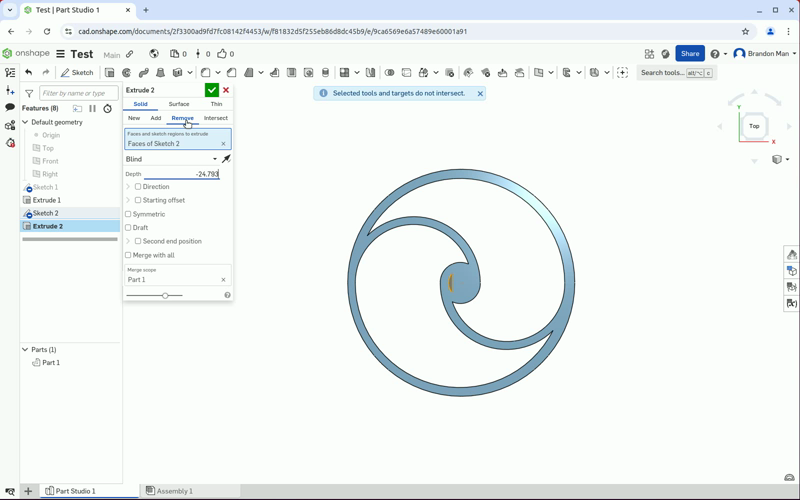
key(tab, 6)
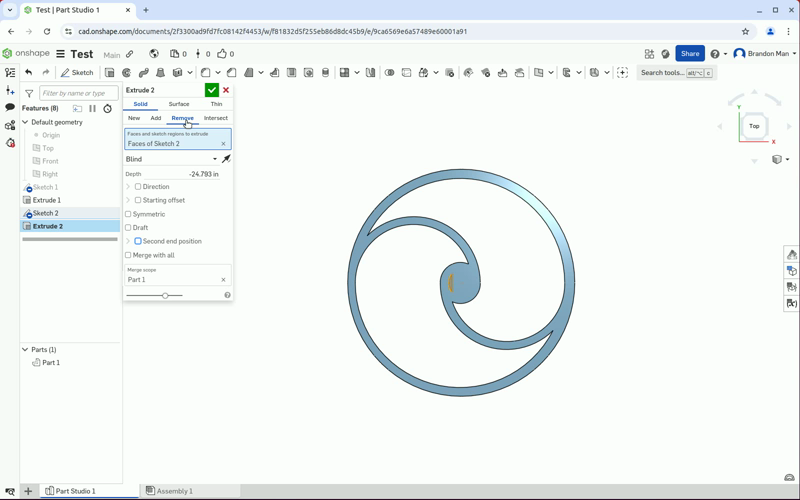
key(space)
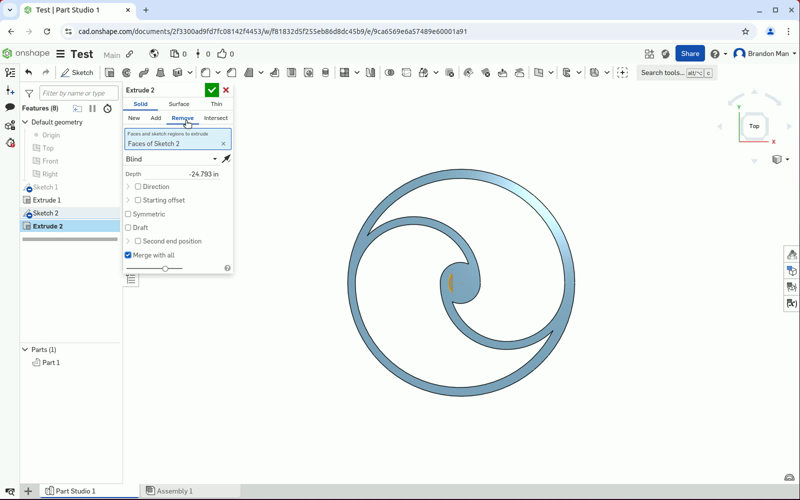
key(enter)
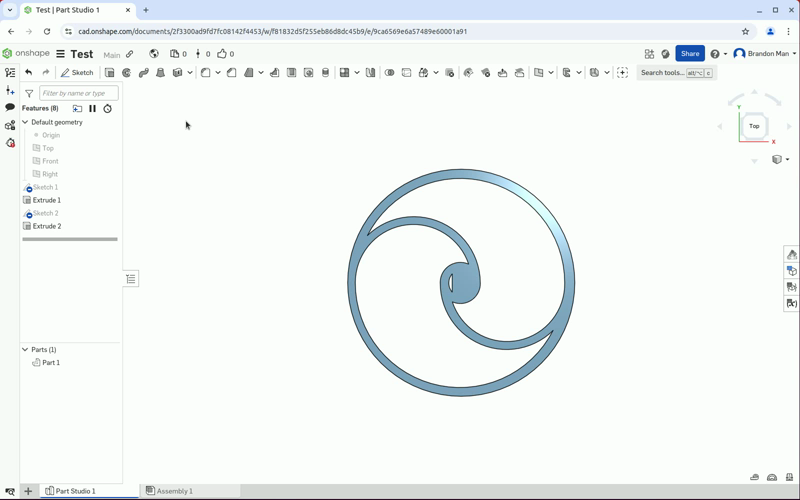
key(shift+h)
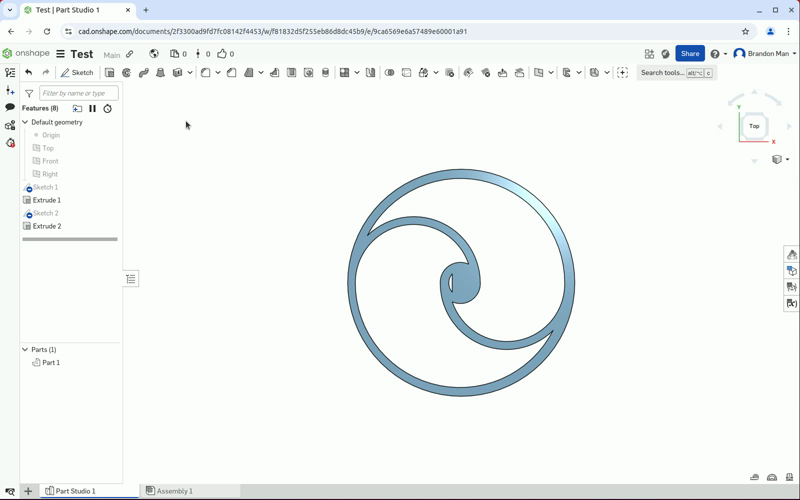
key(shift+h)
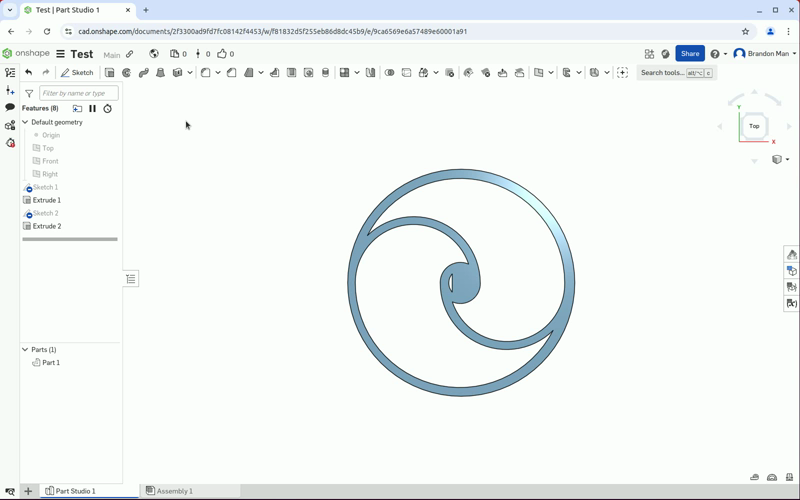
mouse_move(73, 189)
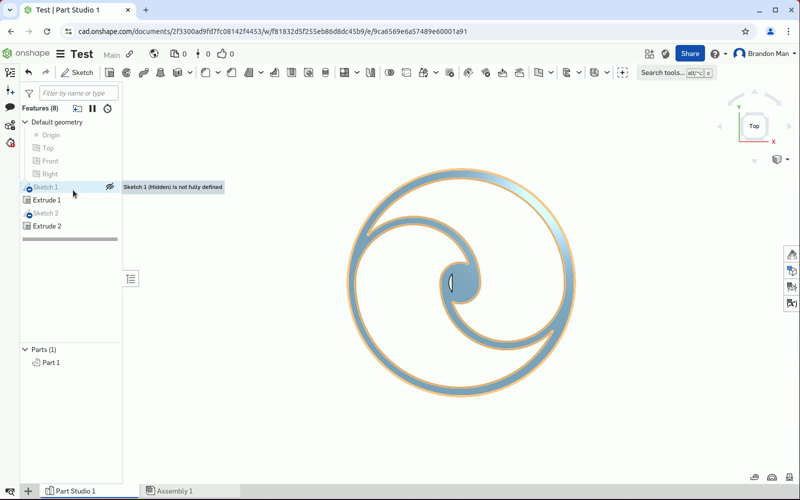
click(73, 189)
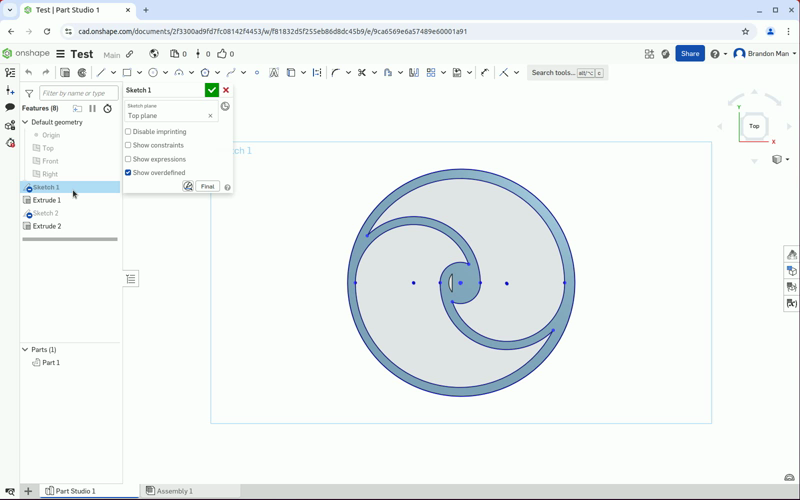
mouse_move(229, 92)
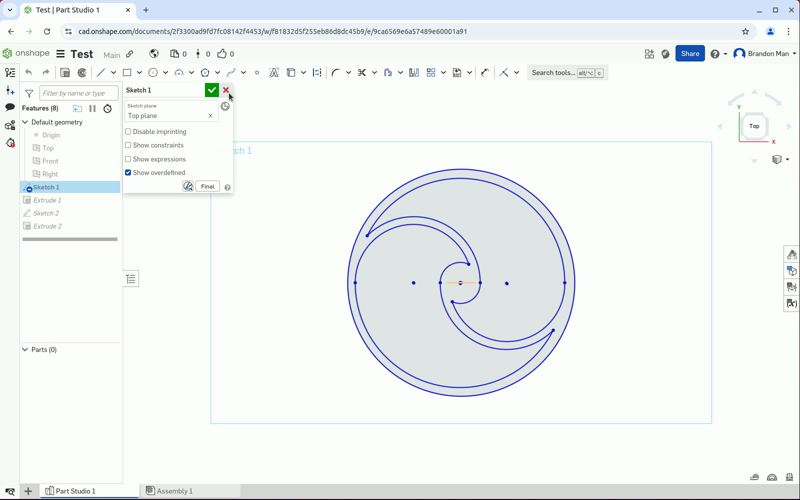
click(229, 92)
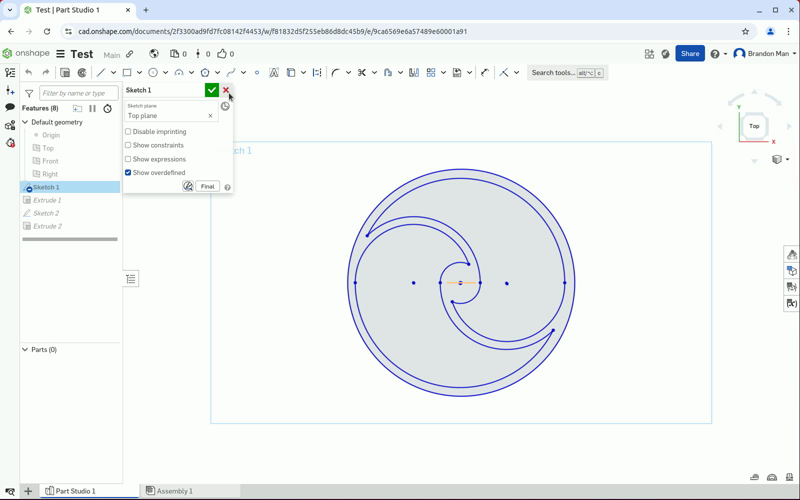
key(shift+s)
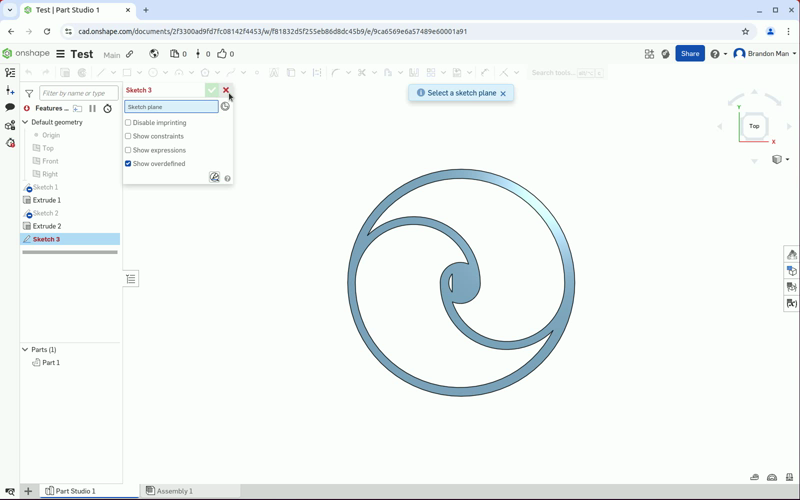
mouse_move(73, 150)
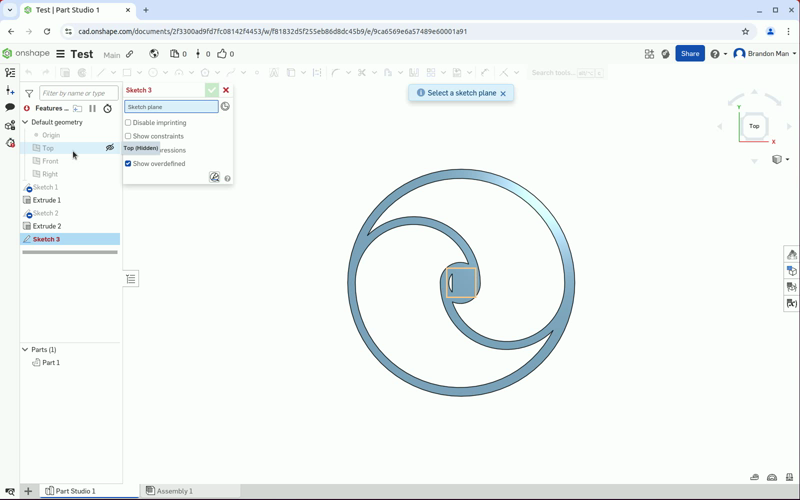
click(73, 150)
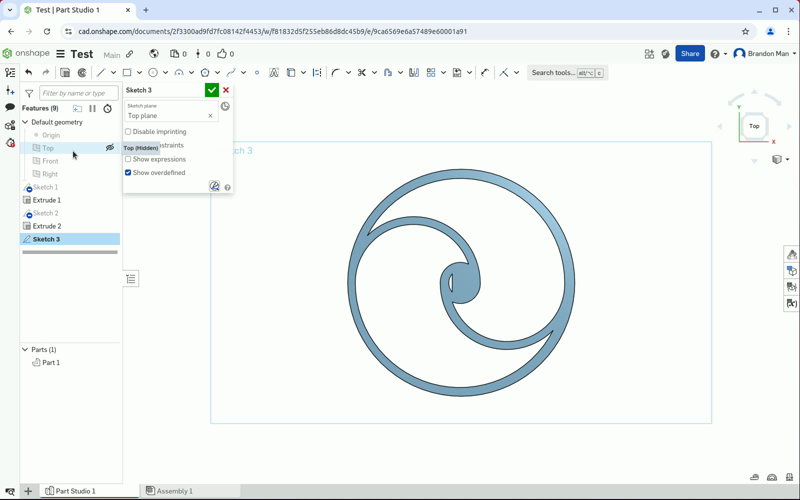
mouse_move(73, 352)
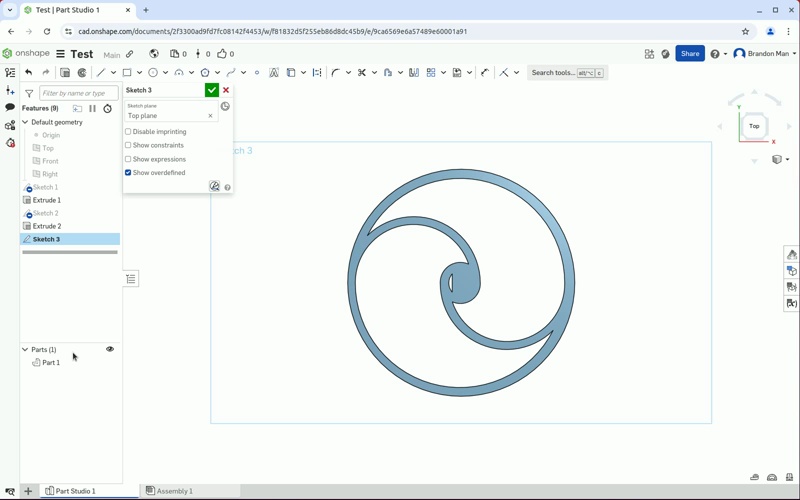
key(y)
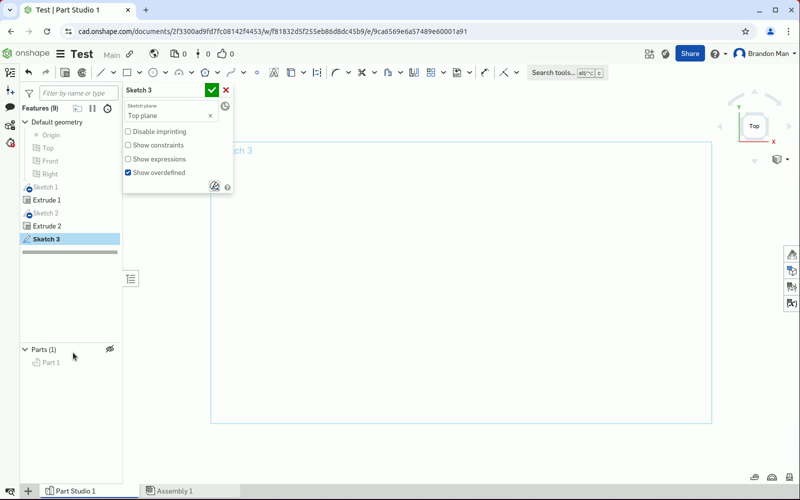
key(l)
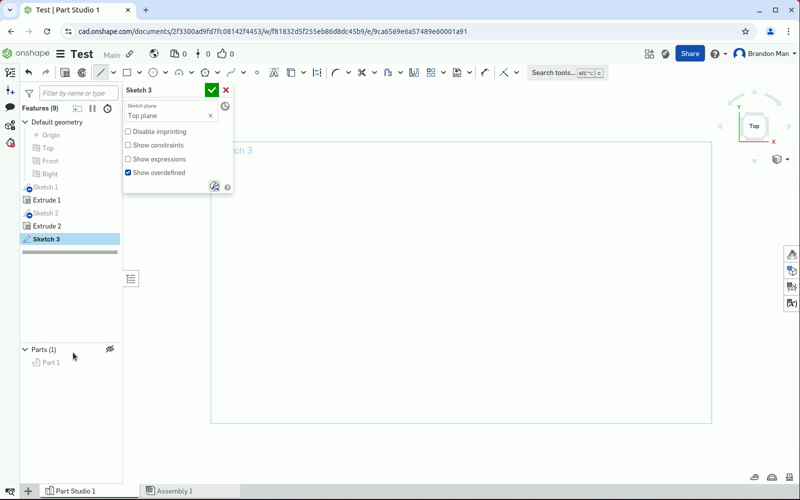
key_down(shift)
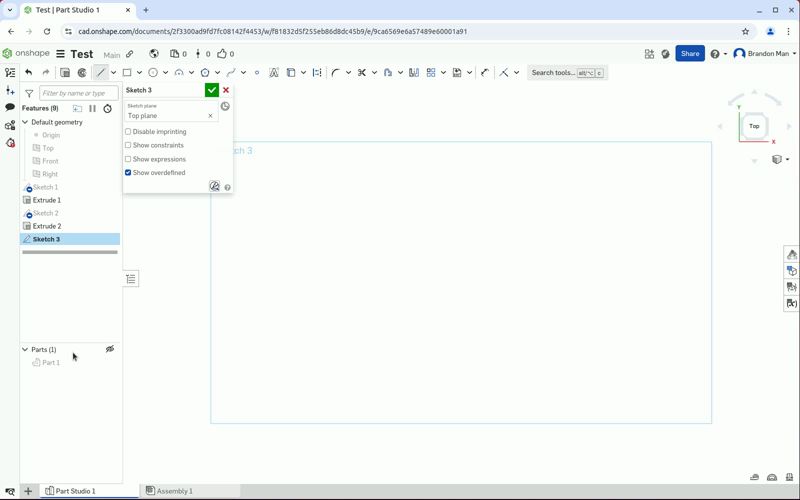
mouse_move(452, 292)
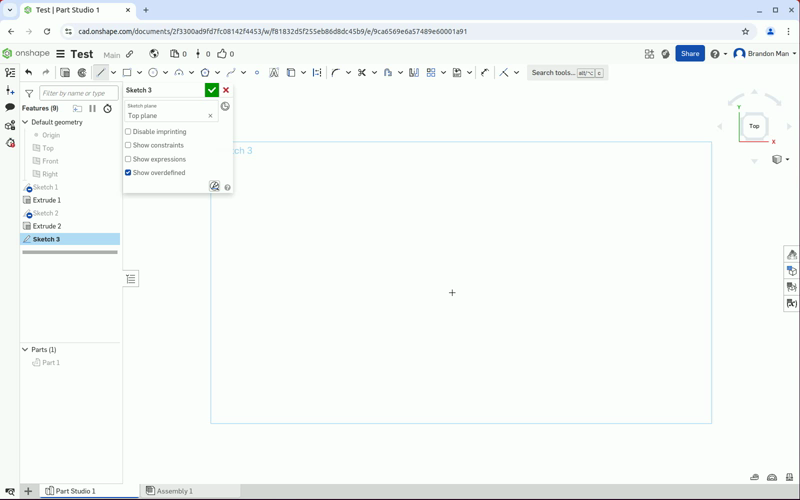
click(452, 292)
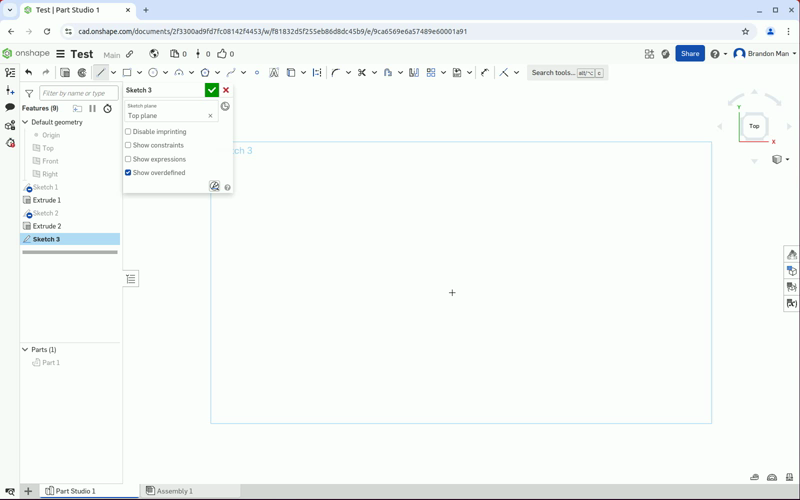
key_up(shift)
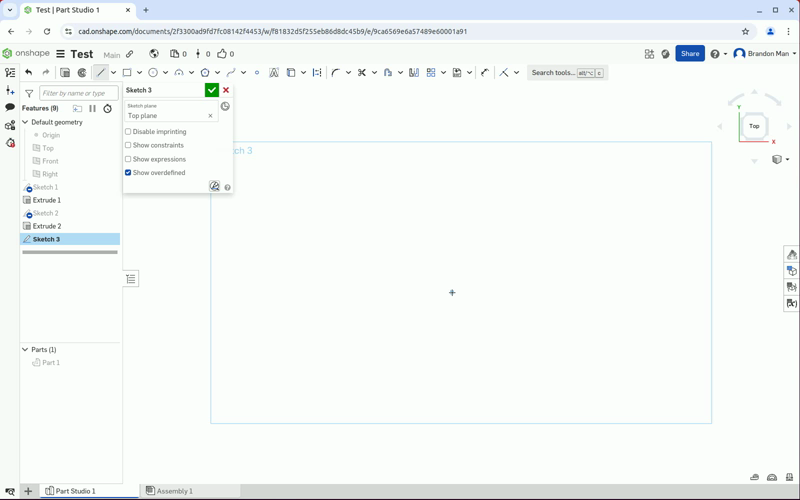
key_down(shift)
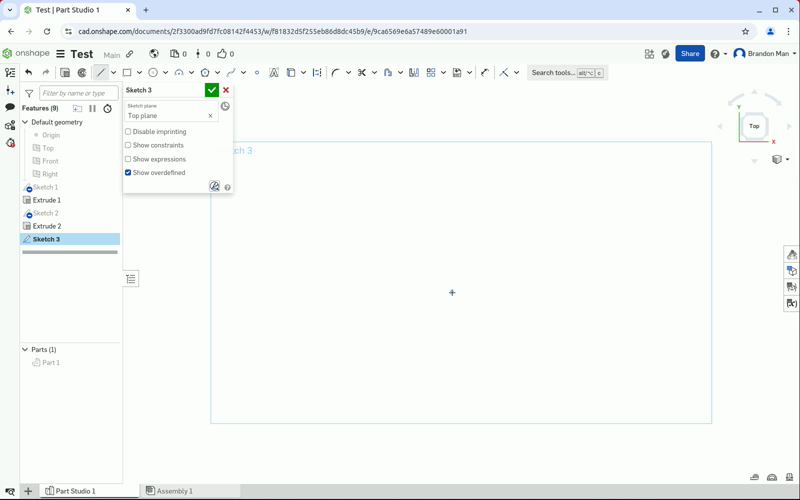
mouse_move(482, 292)
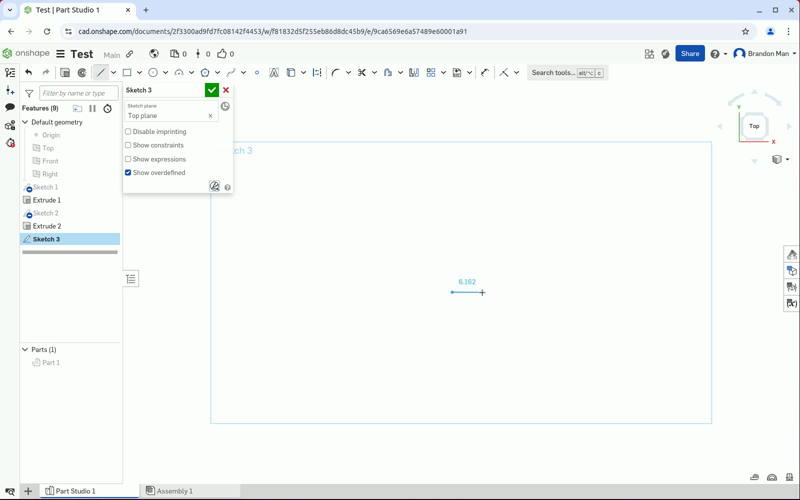
mouse_move(469, 292)
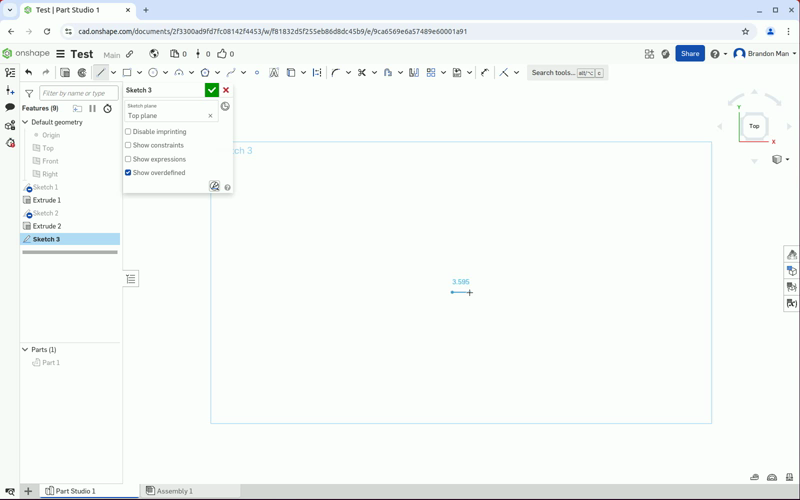
click(469, 292)
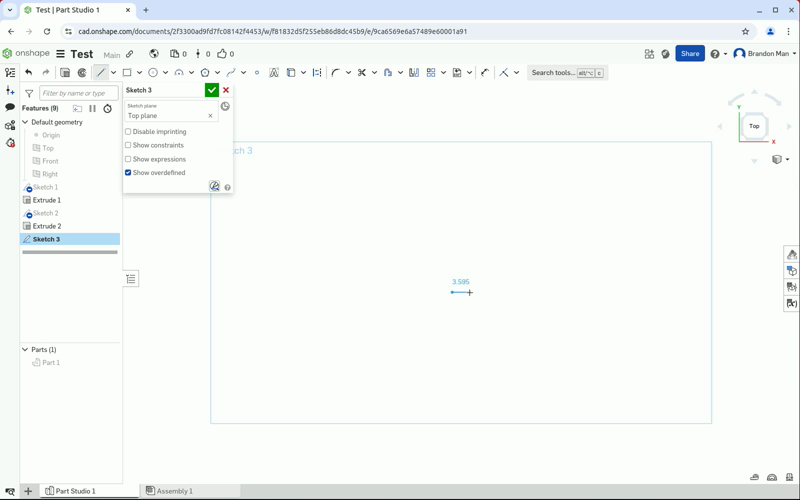
key_up(shift)
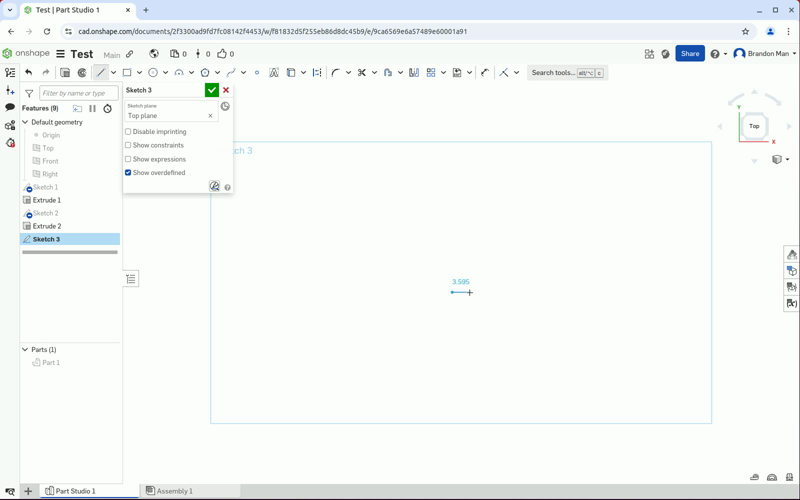
key_down(shift)
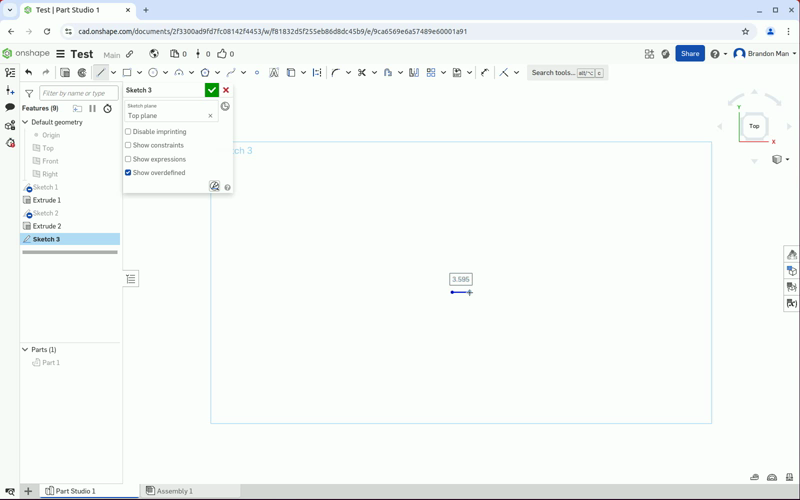
mouse_move(499, 292)
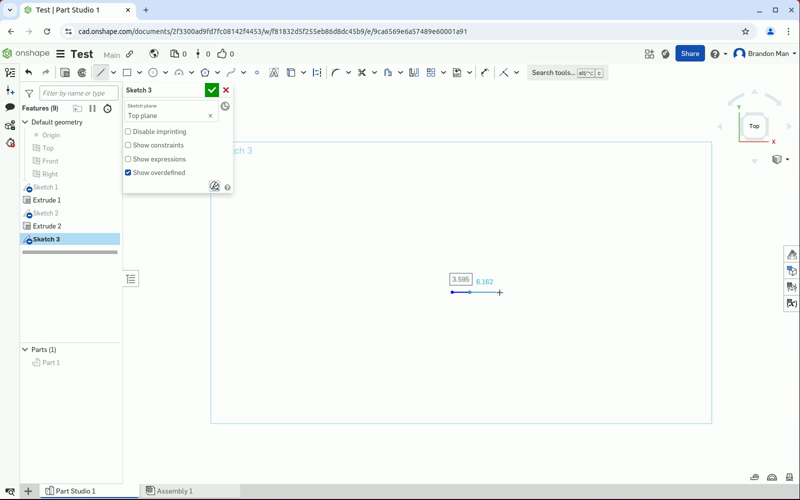
mouse_move(469, 273)
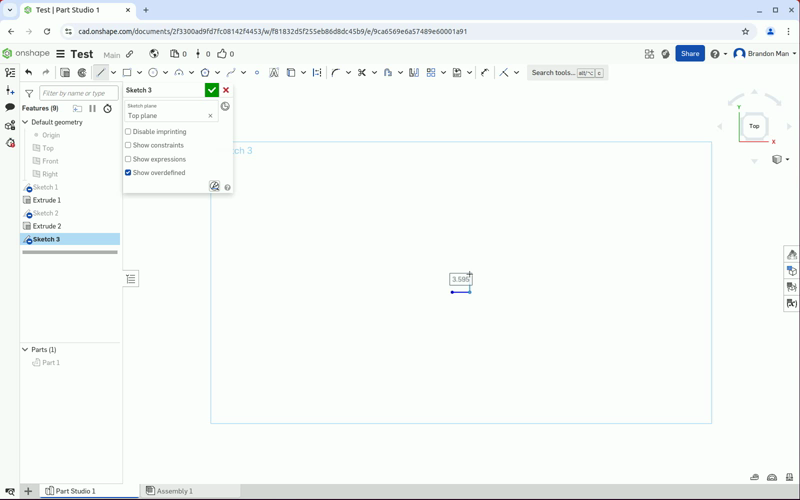
click(469, 273)
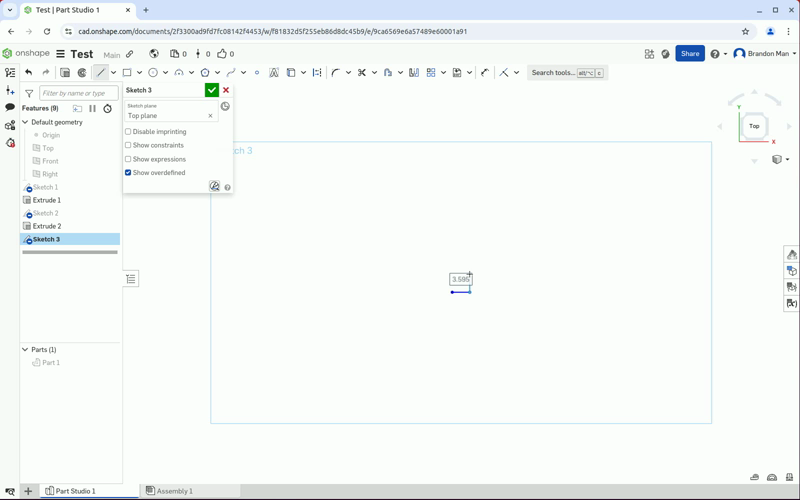
key_up(shift)
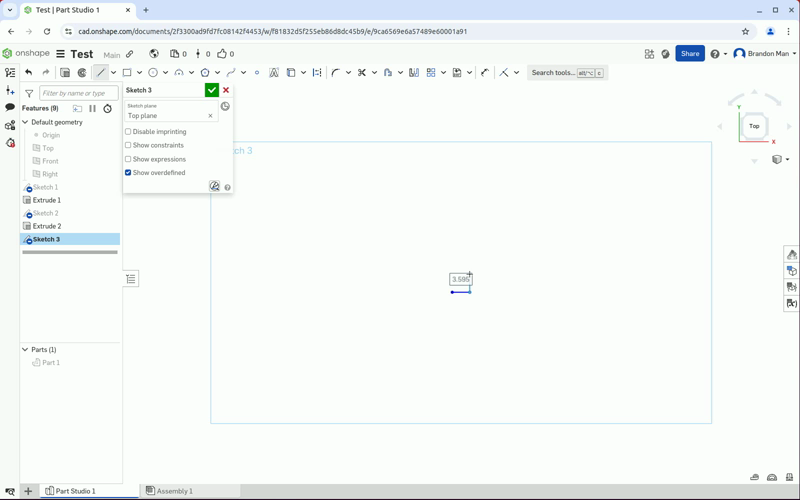
key_down(shift)
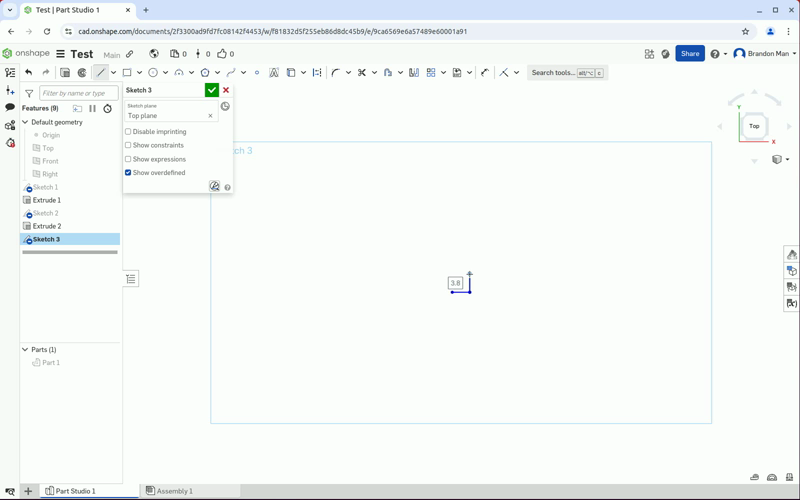
mouse_move(499, 273)
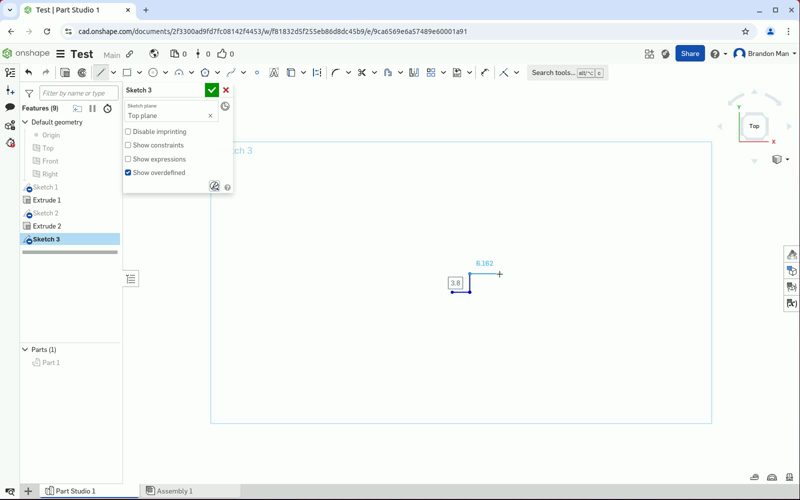
mouse_move(452, 273)
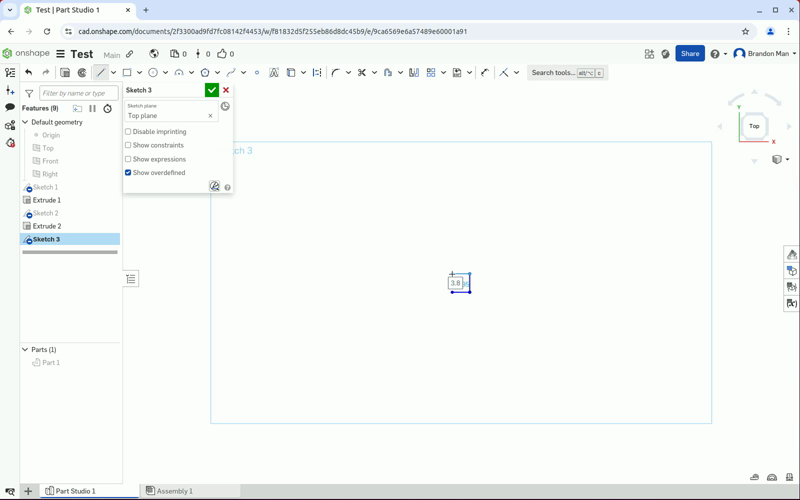
click(452, 273)
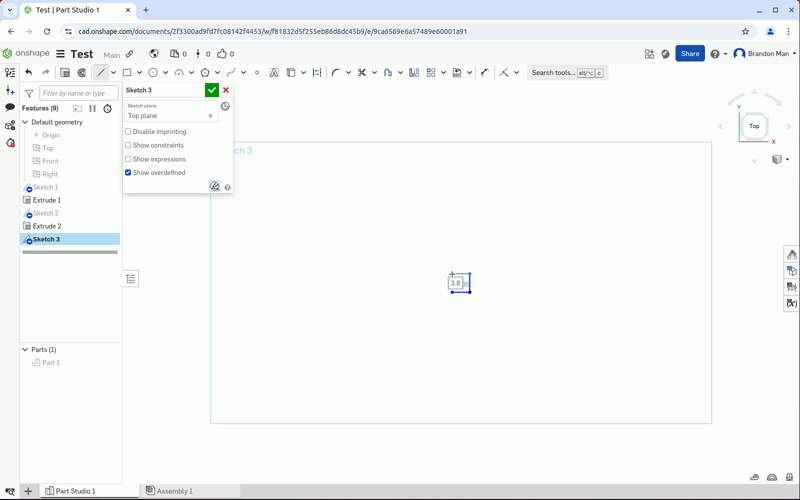
key_up(shift)
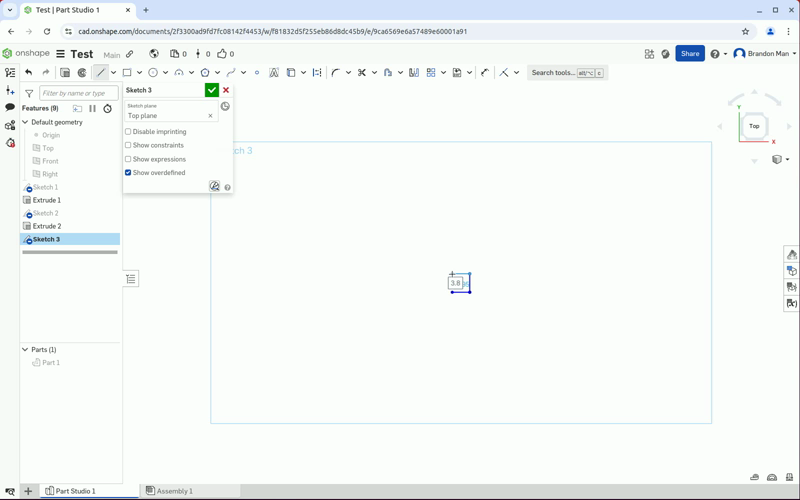
mouse_move(482, 273)
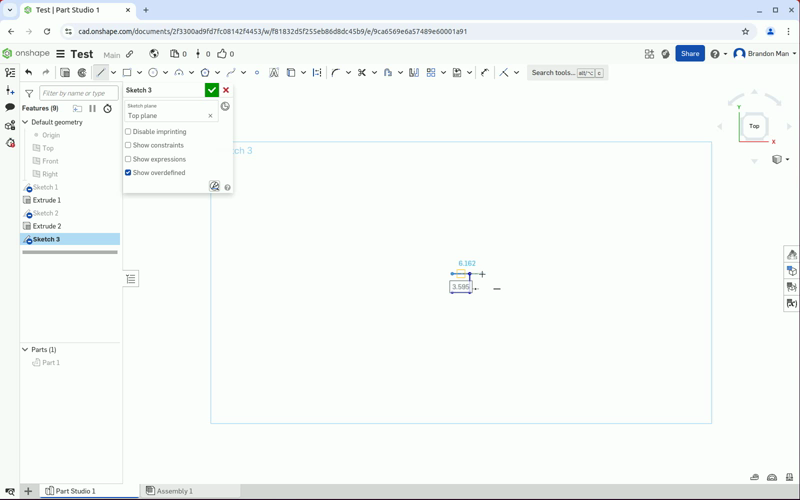
key_down(shift)
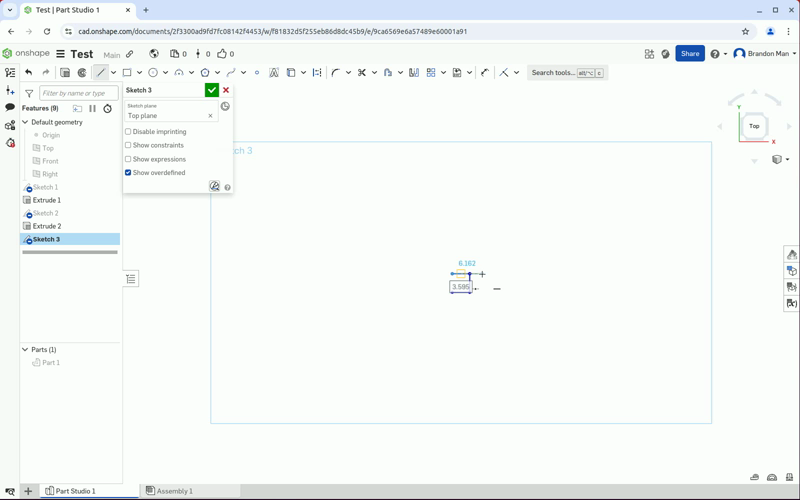
mouse_move(452, 292)
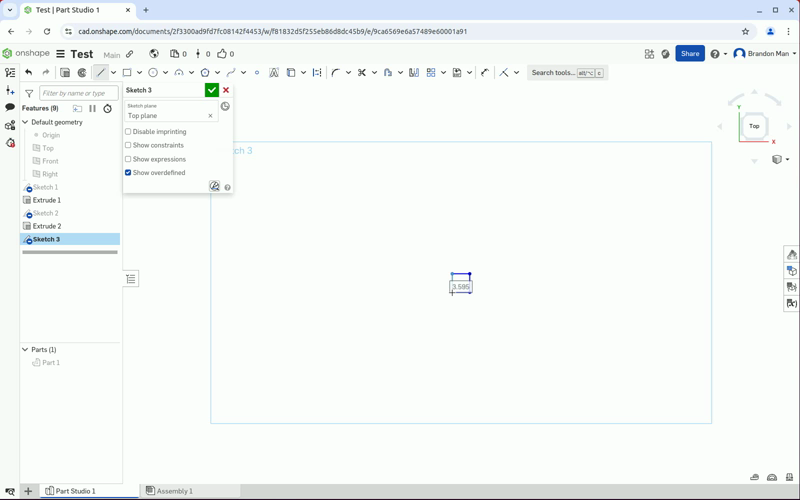
key_up(shift)
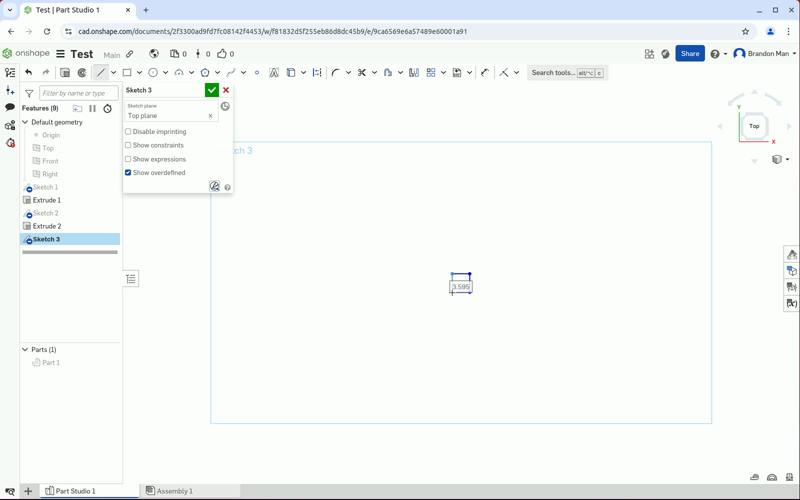
click(452, 292)
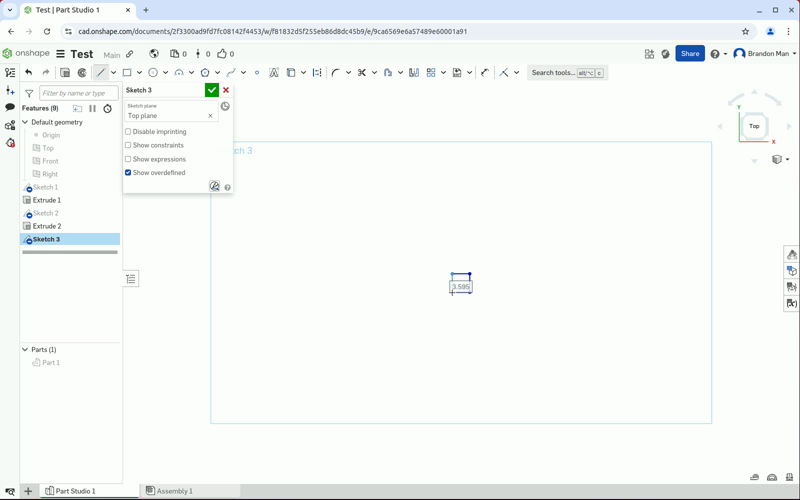
key(esc)
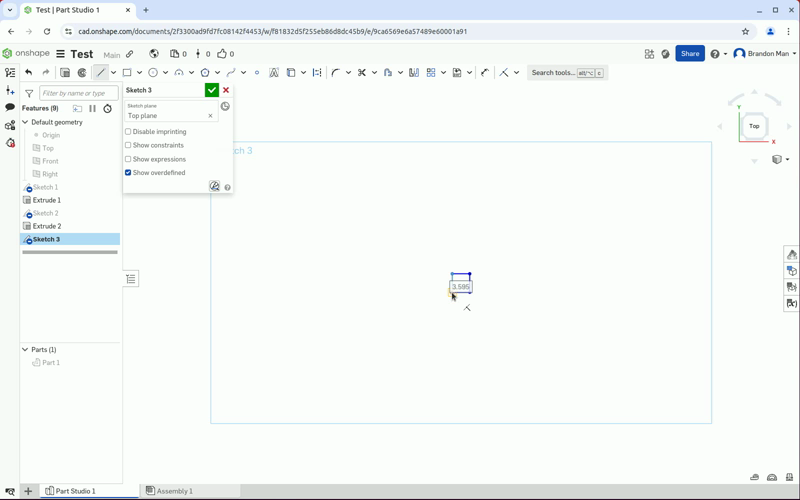
mouse_move(453, 279)
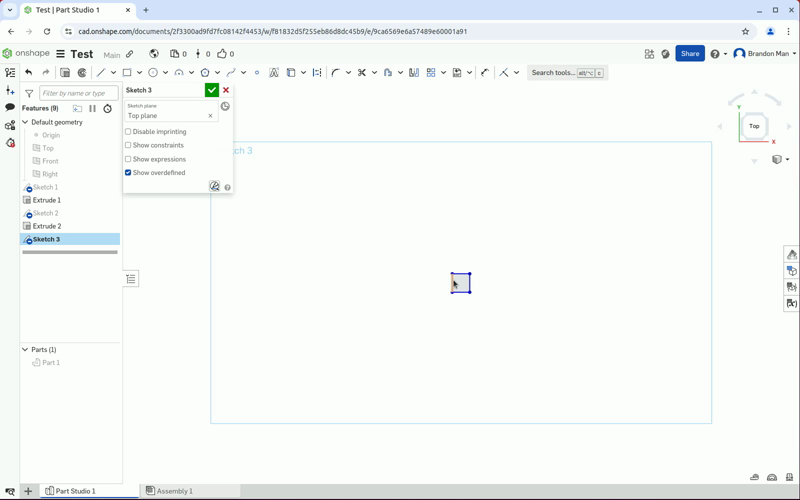
scroll(6)
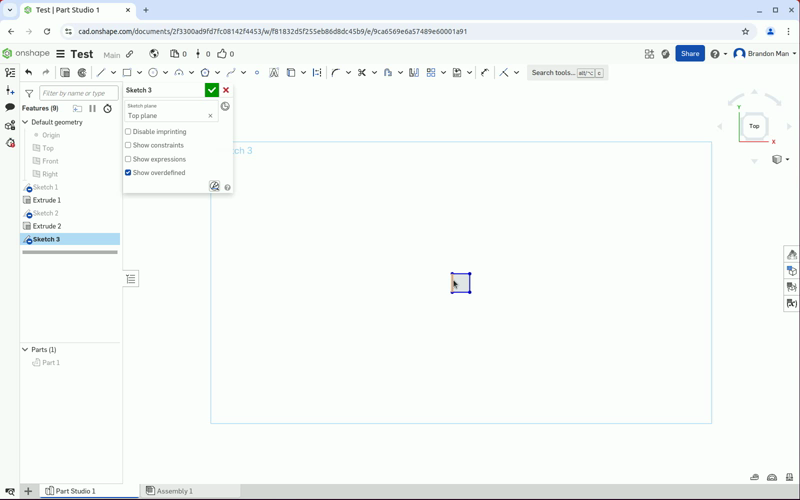
scroll(6)
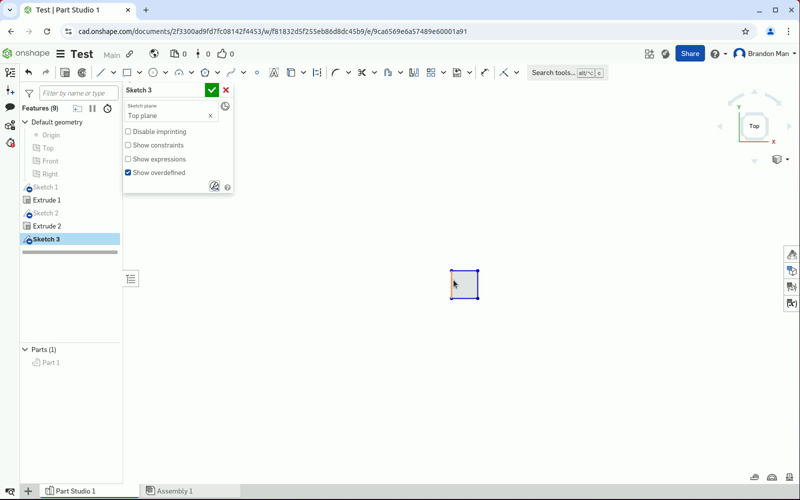
scroll(6)
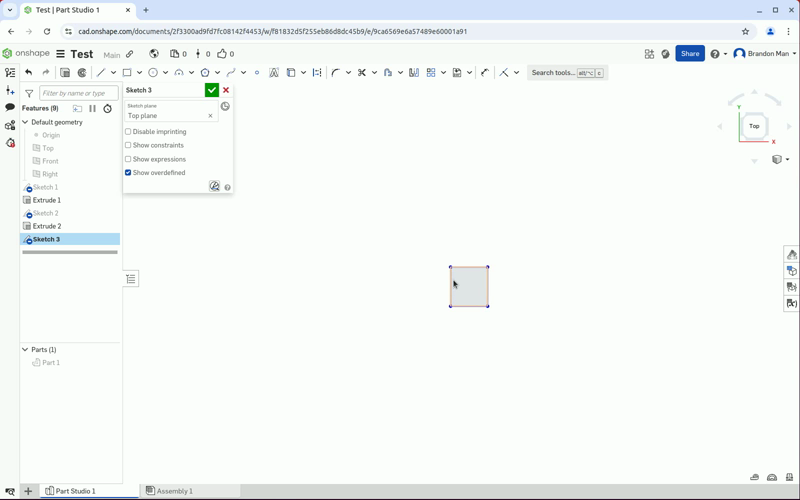
scroll(6)
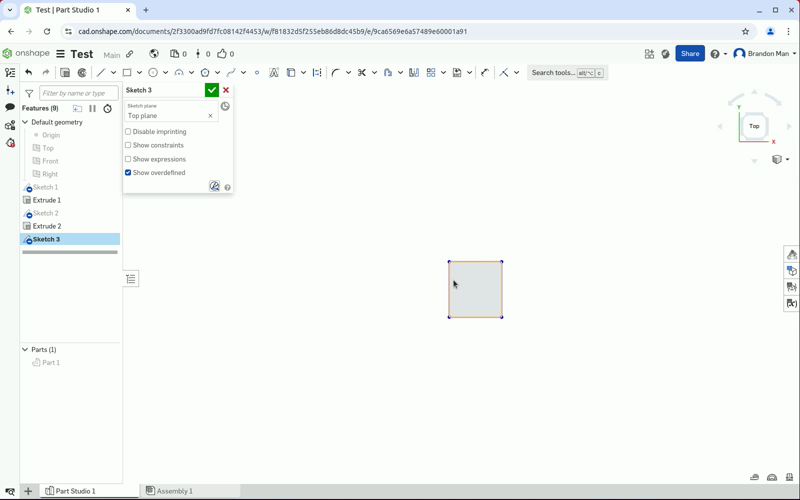
scroll(6)
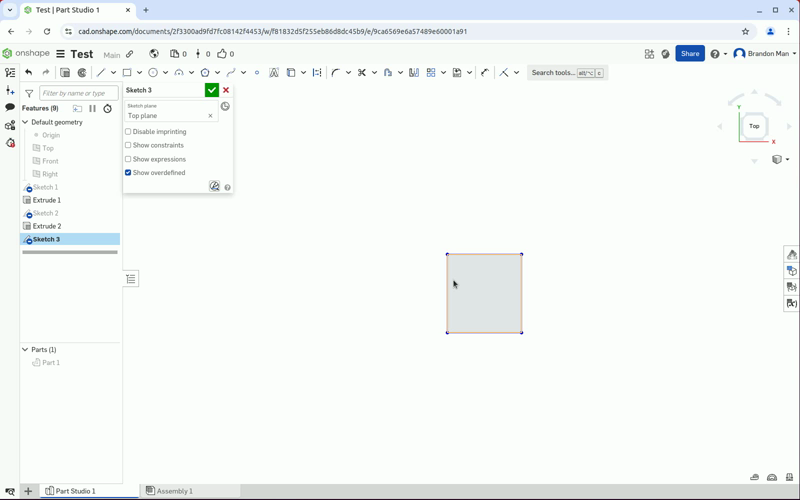
scroll(6)
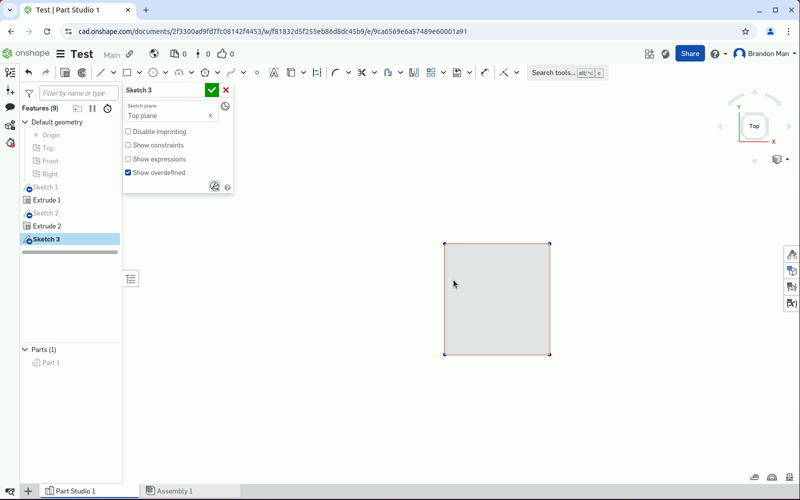
scroll(6)
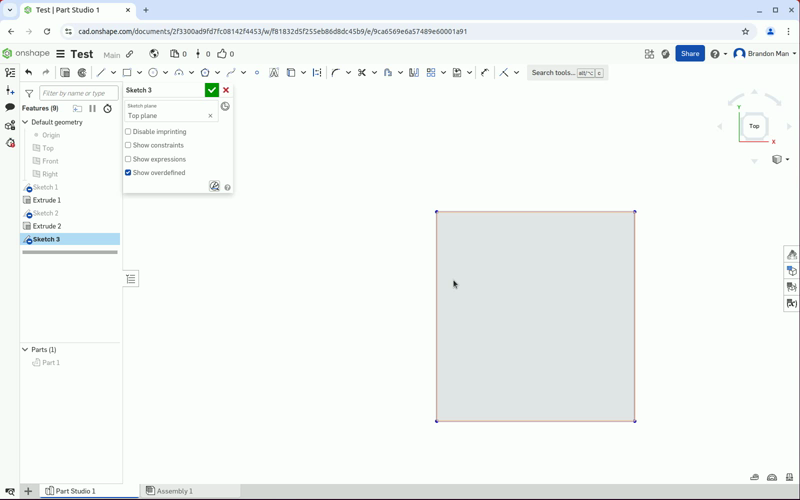
click(453, 279)
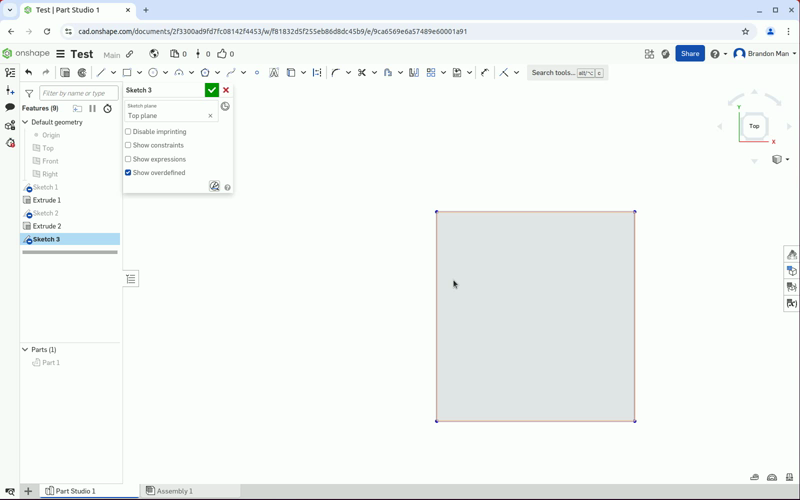
scroll(-6)
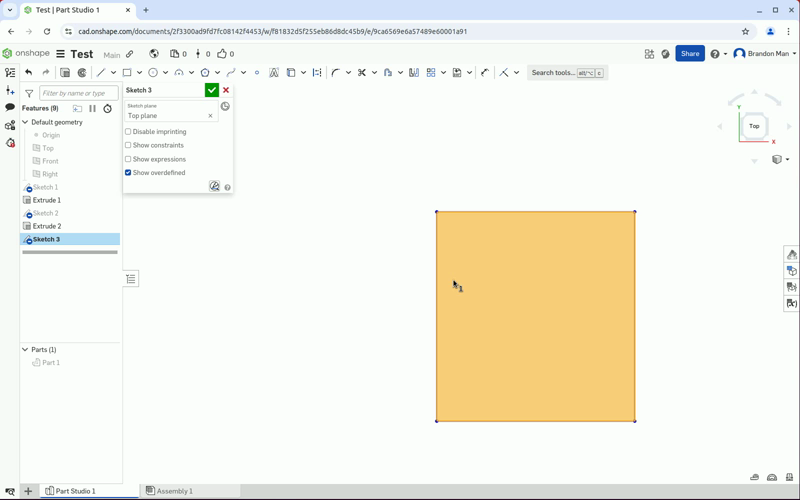
scroll(-6)
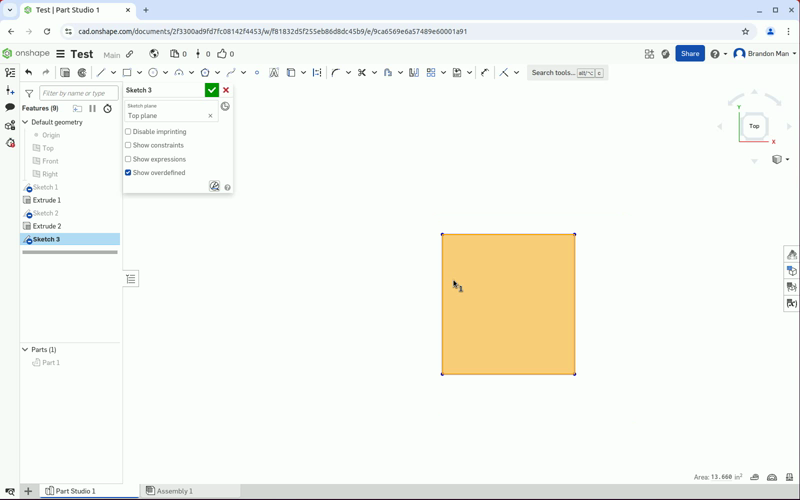
scroll(-6)
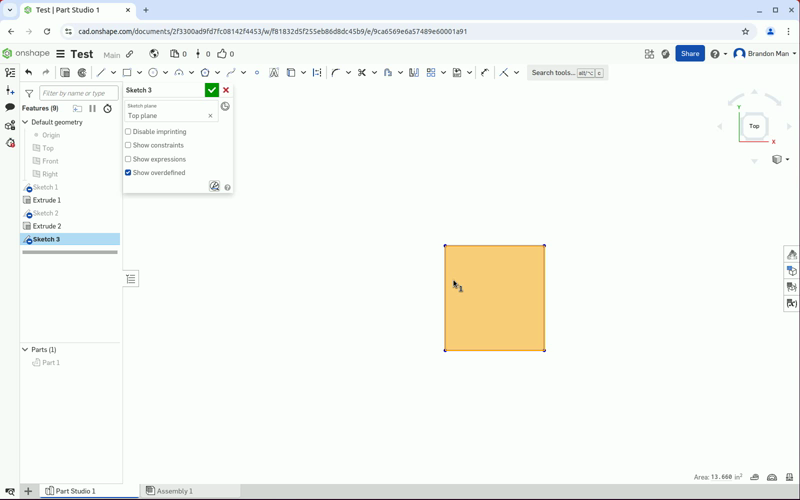
scroll(-6)
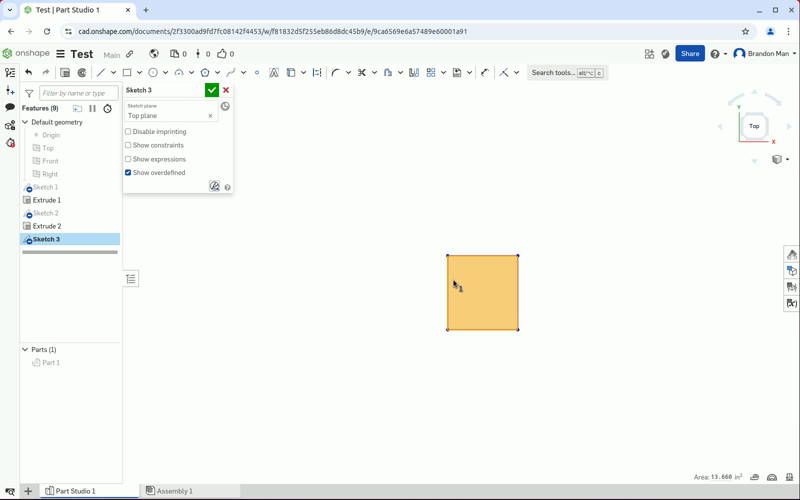
scroll(-6)
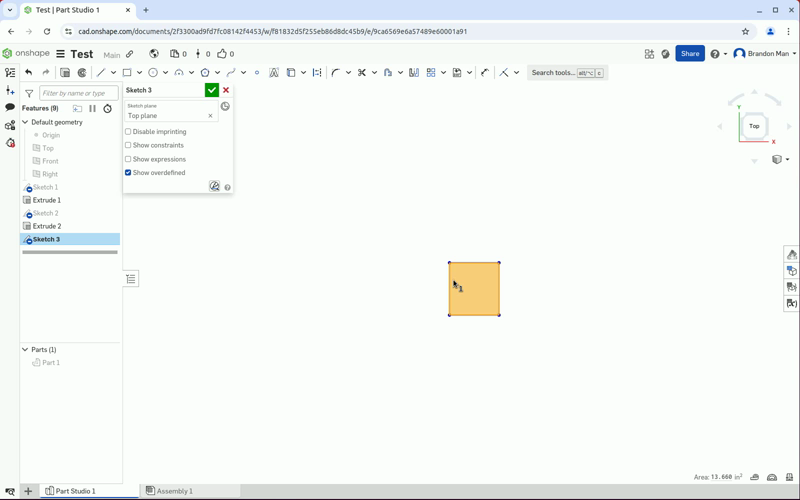
scroll(-6)
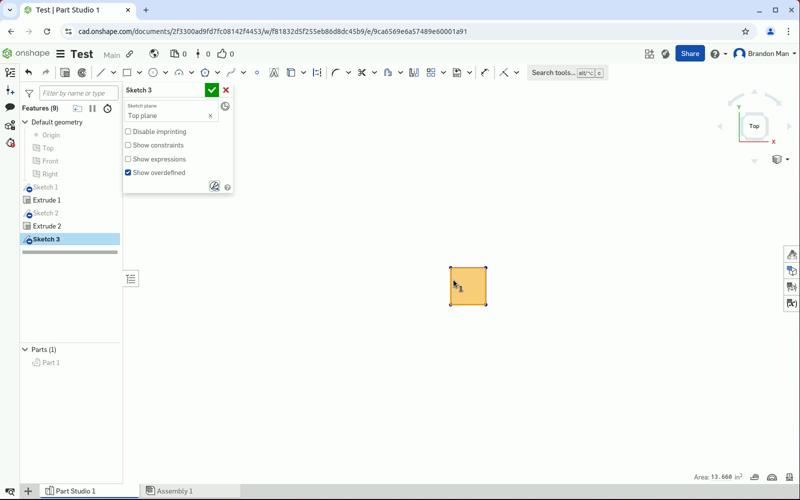
scroll(-6)
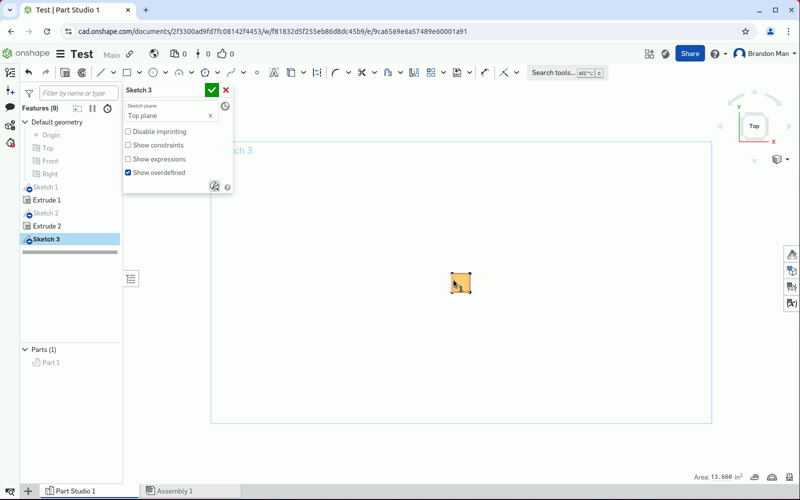
mouse_move(73, 352)
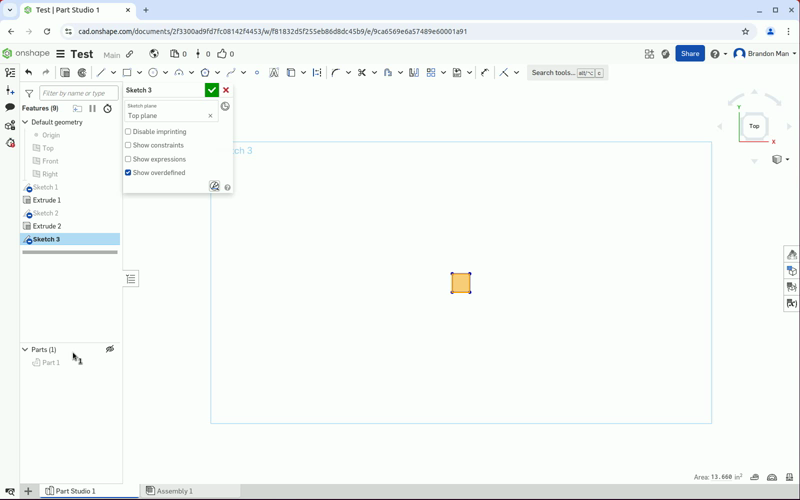
key(shift+y)
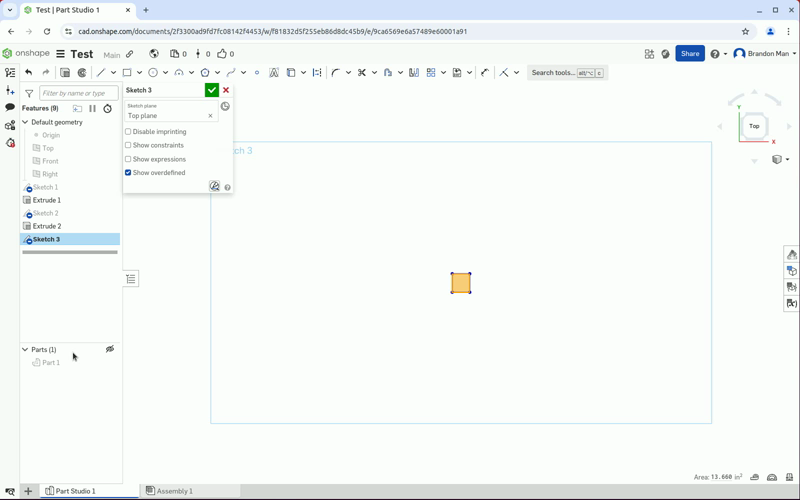
key(shift+e)
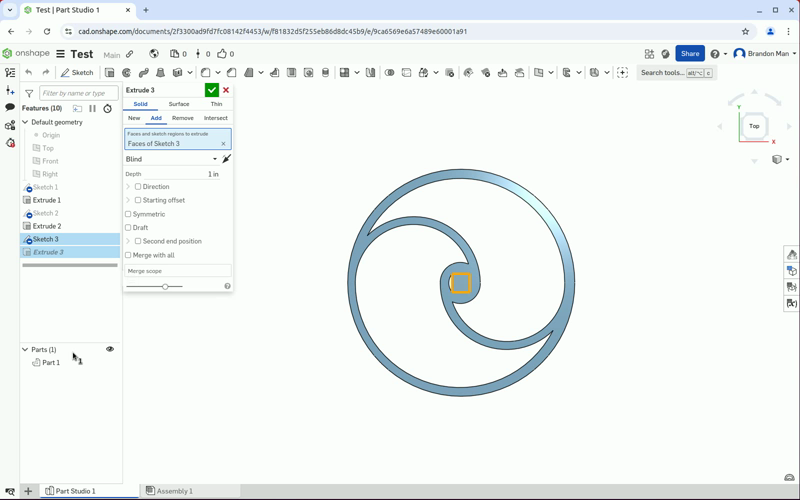
mouse_move(143, 106)
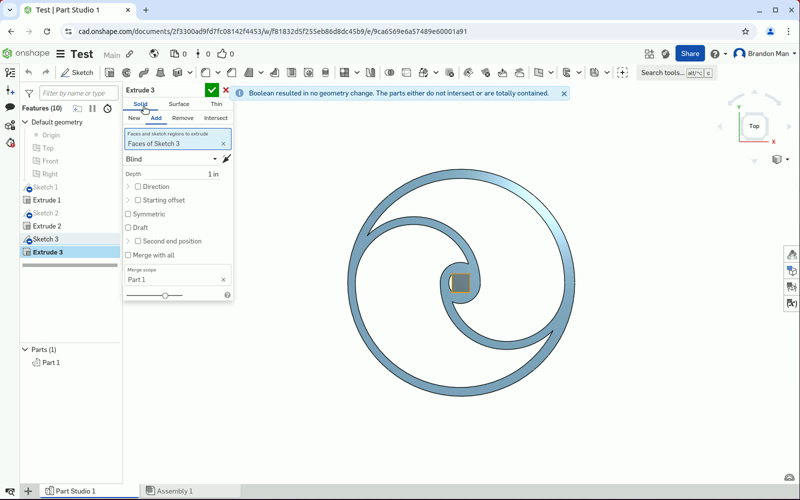
click(143, 106)
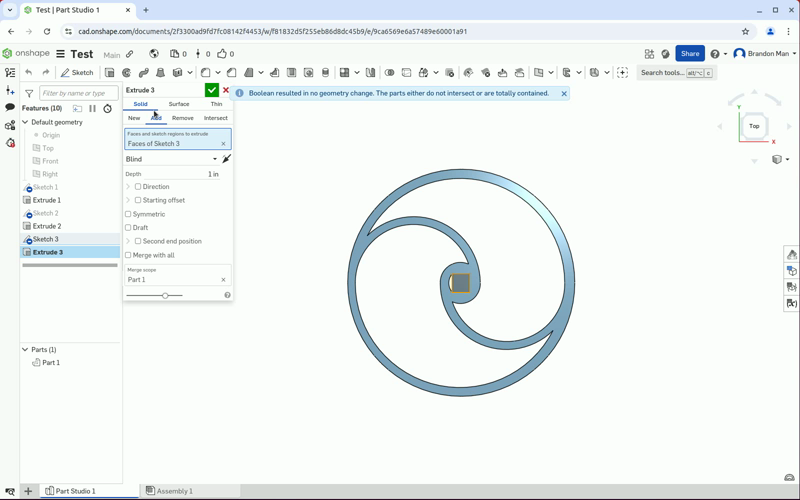
mouse_move(186, 120)
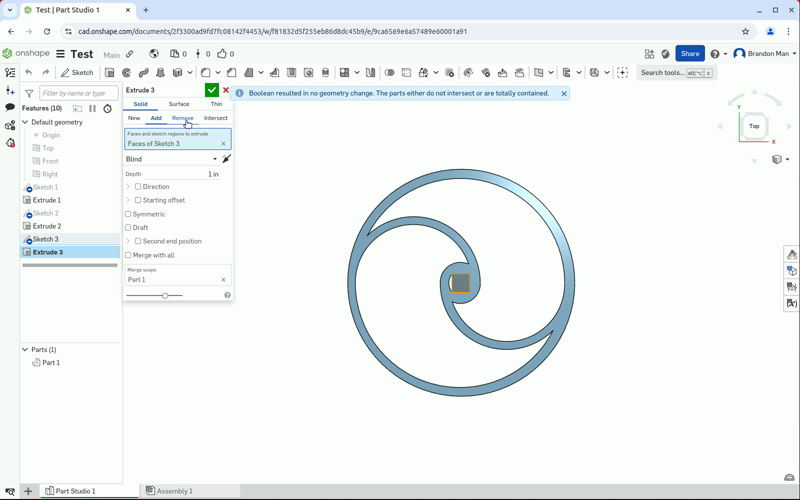
click(186, 120)
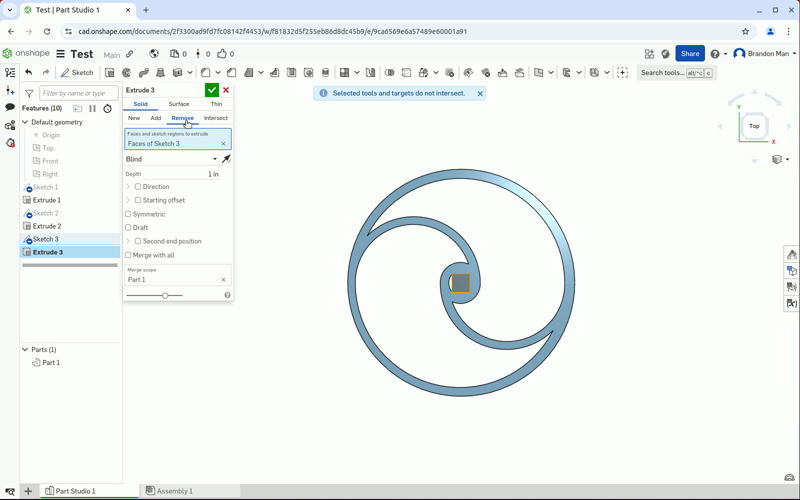
key(tab, 4)
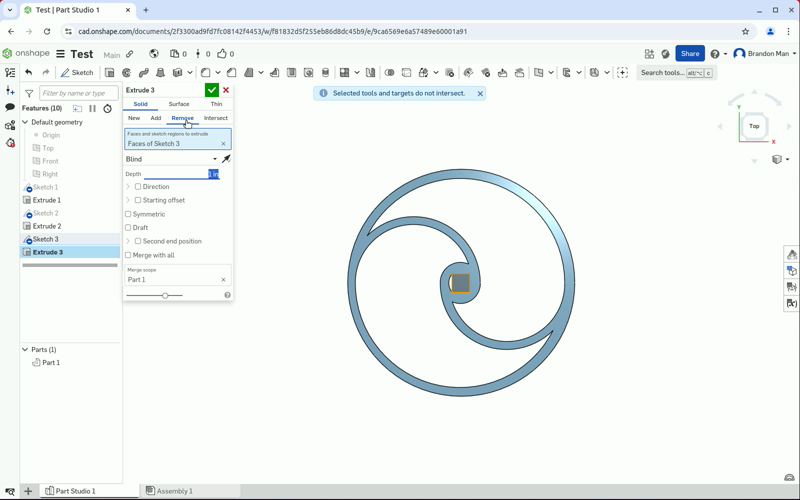
text(-24.793)
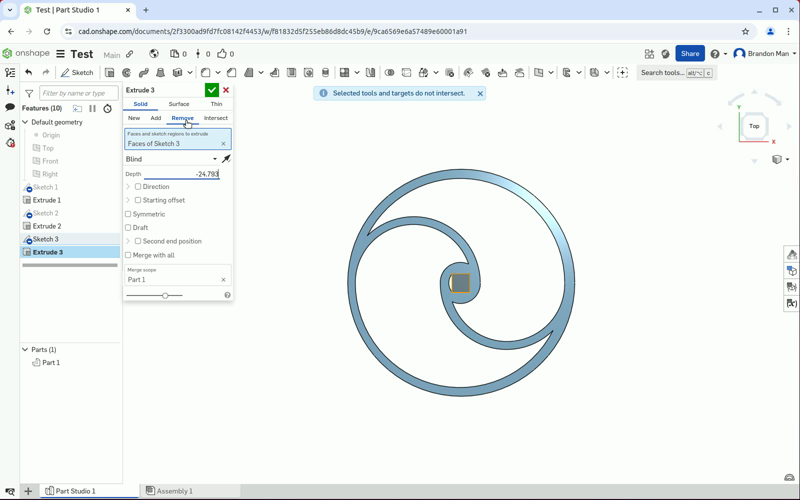
key(tab, 6)
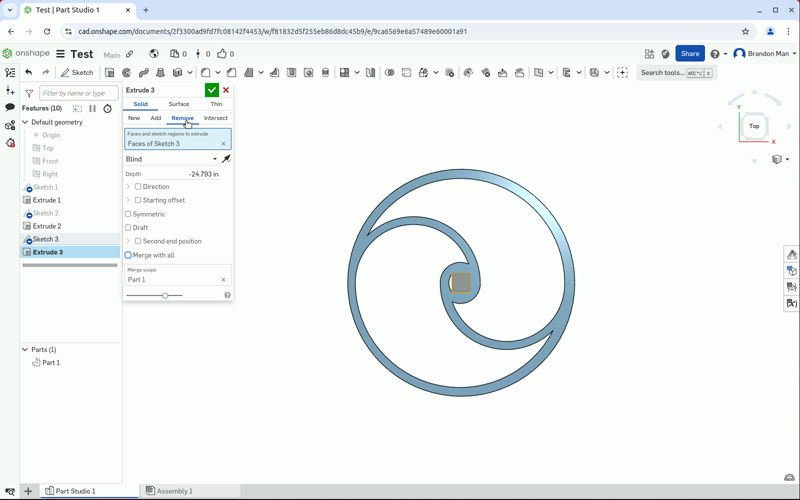
key(space)
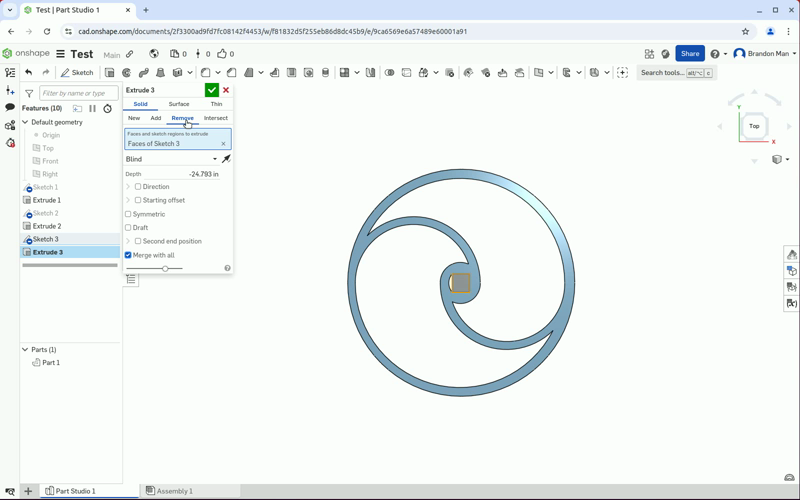
key(enter)
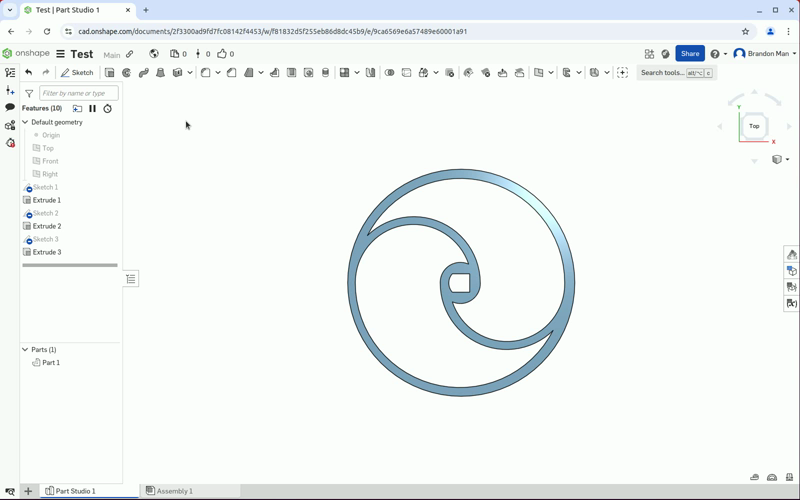
key(shift+h)
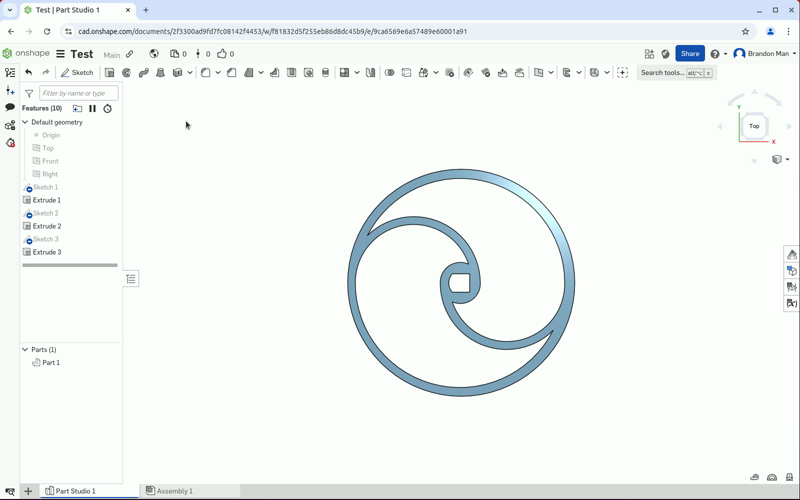
key(shift+h)
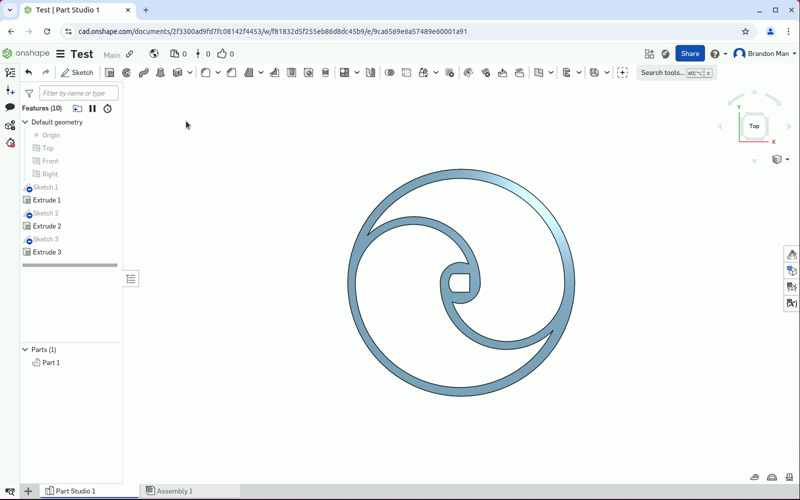
mouse_move(73, 189)
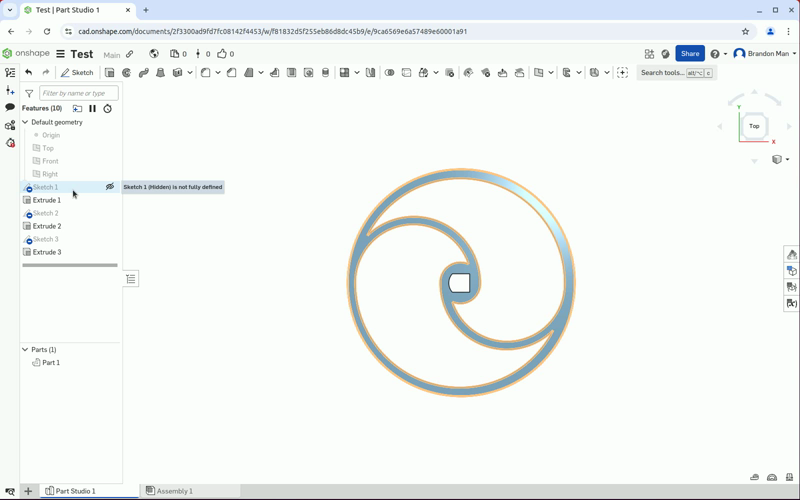
click(73, 189)
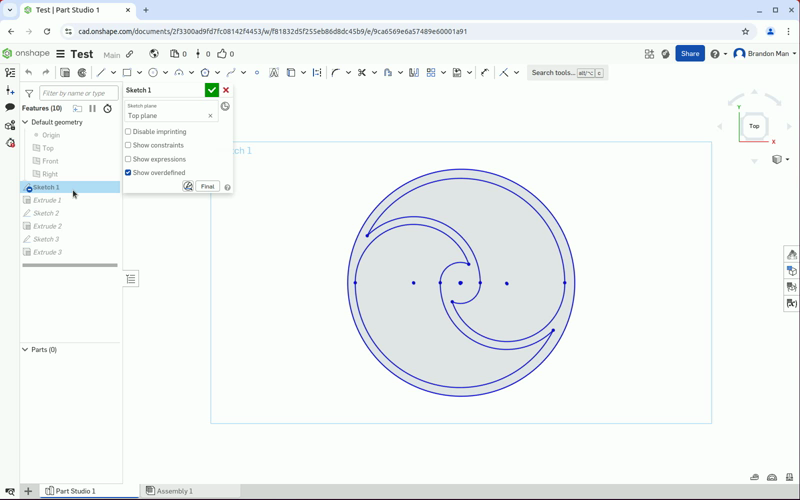
mouse_move(229, 92)
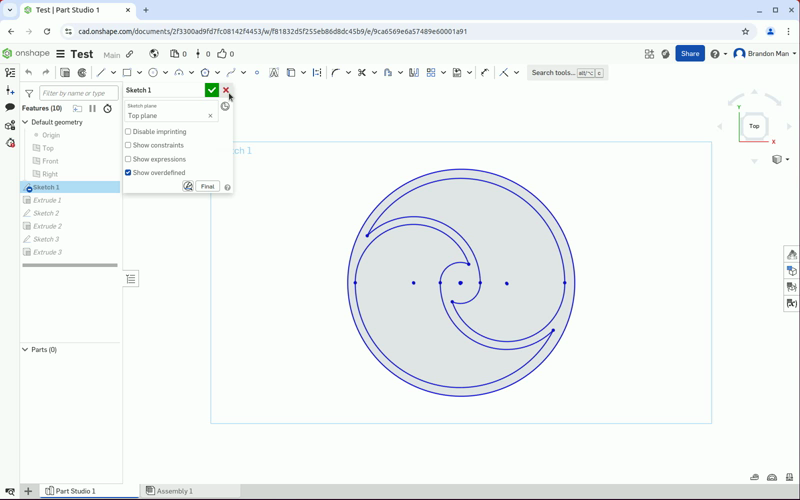
click(229, 92)
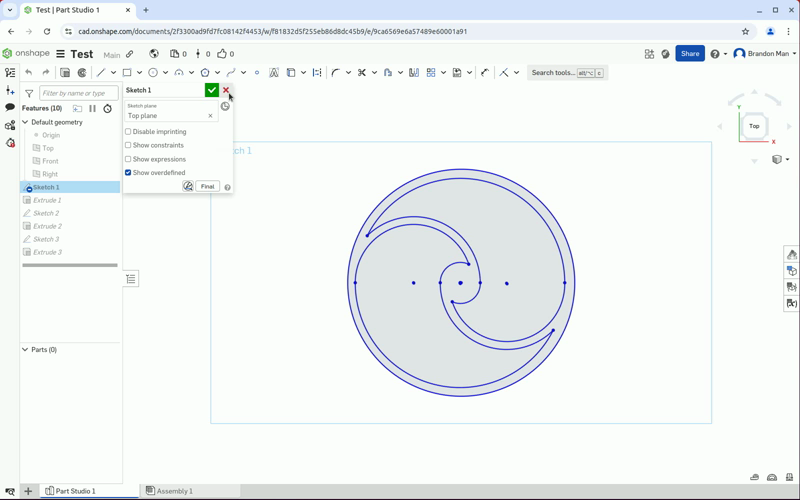
key(shift+s)
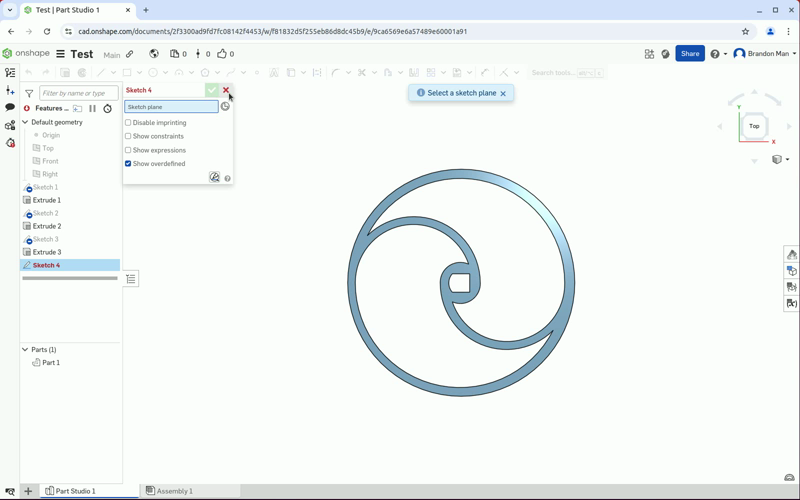
mouse_move(73, 150)
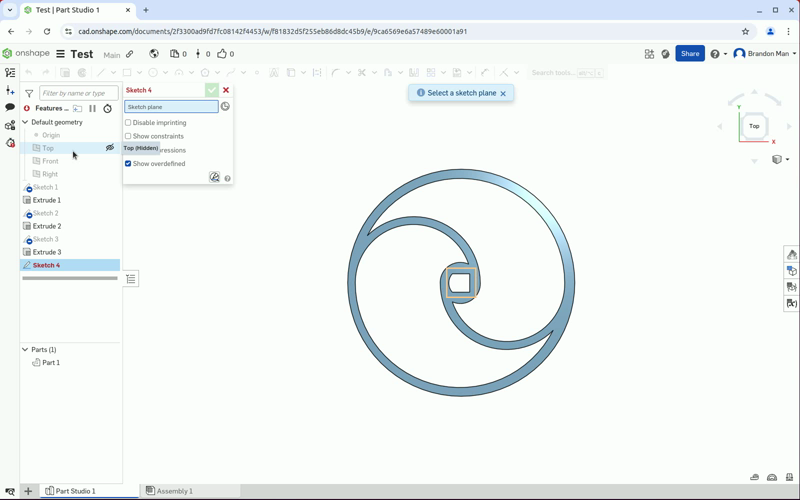
click(73, 150)
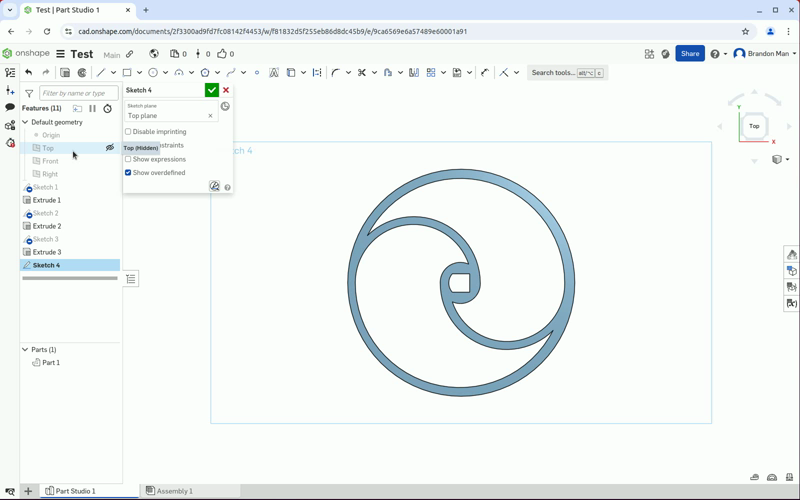
mouse_move(73, 352)
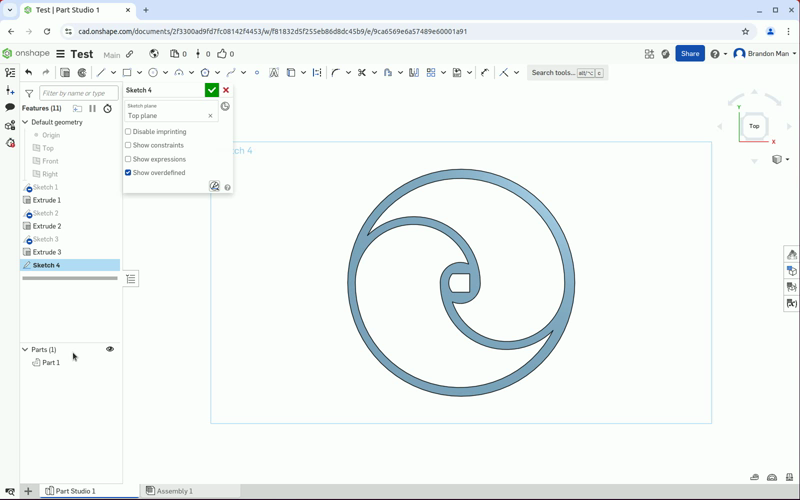
key(y)
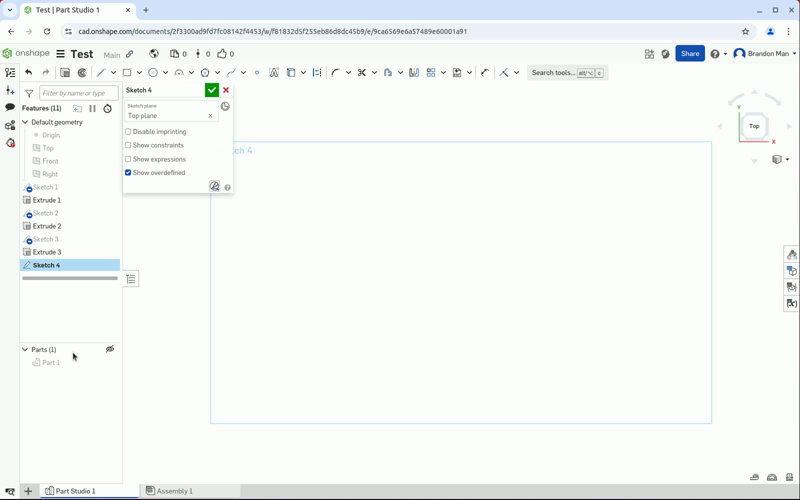
key(a)
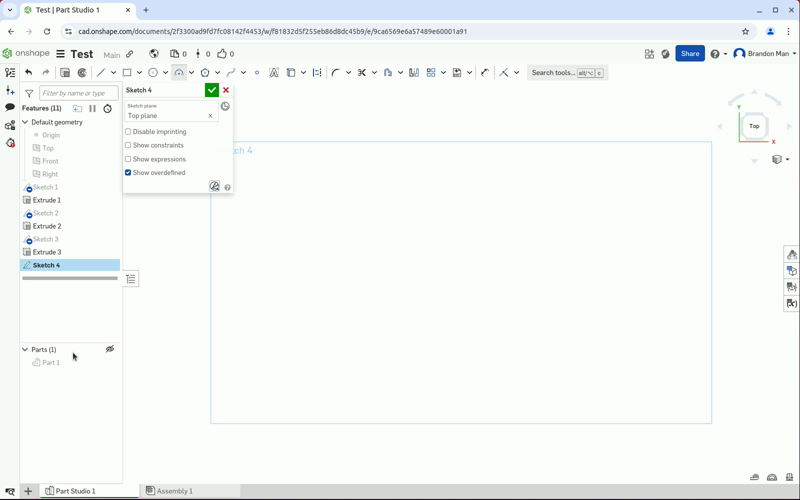
key_down(shift)
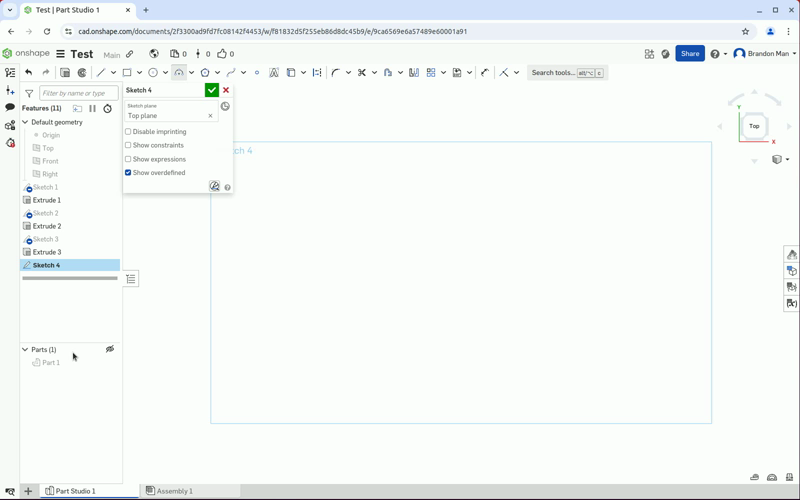
mouse_move(468, 292)
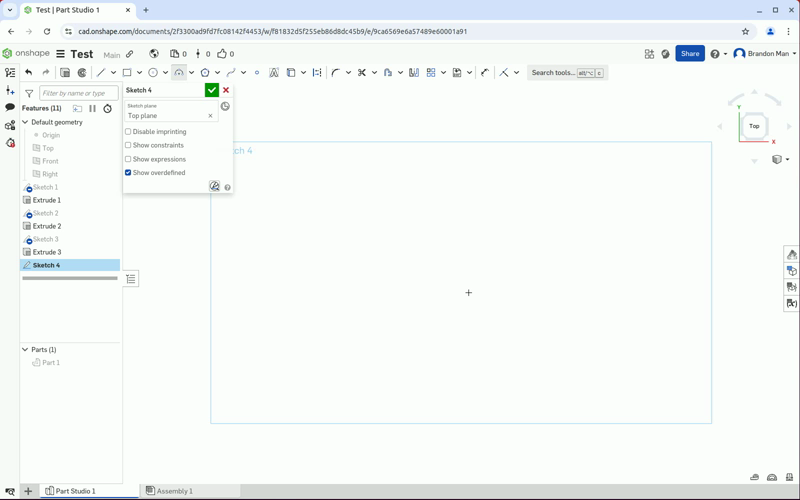
click(468, 292)
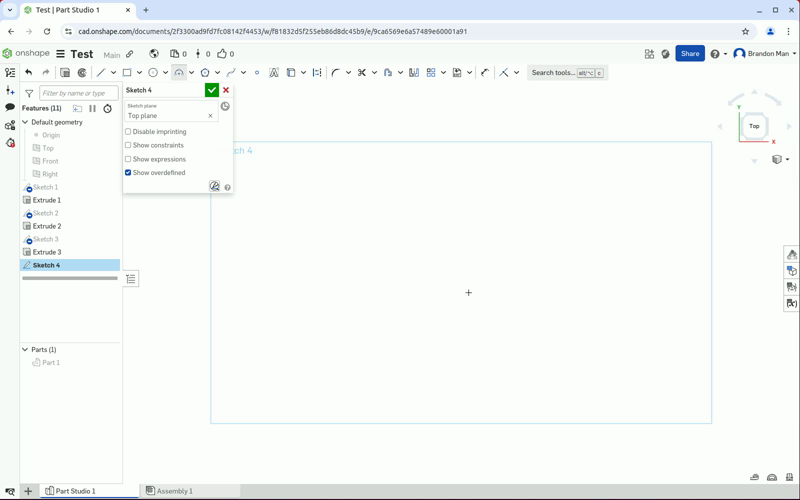
key_up(shift)
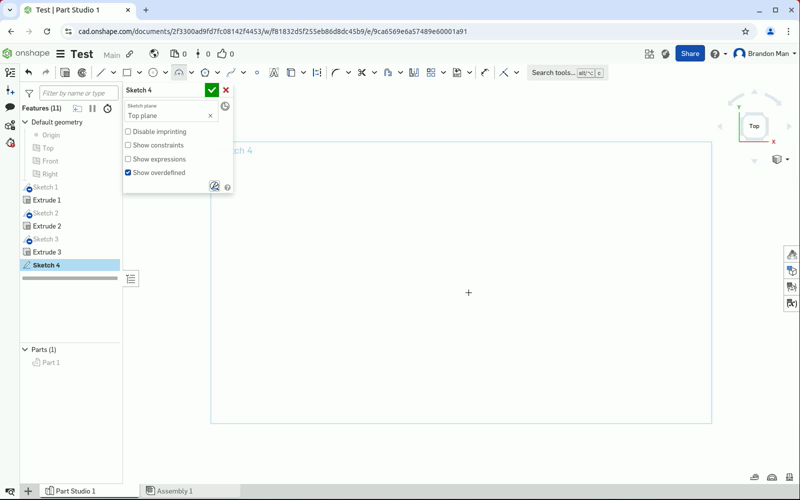
key_down(shift)
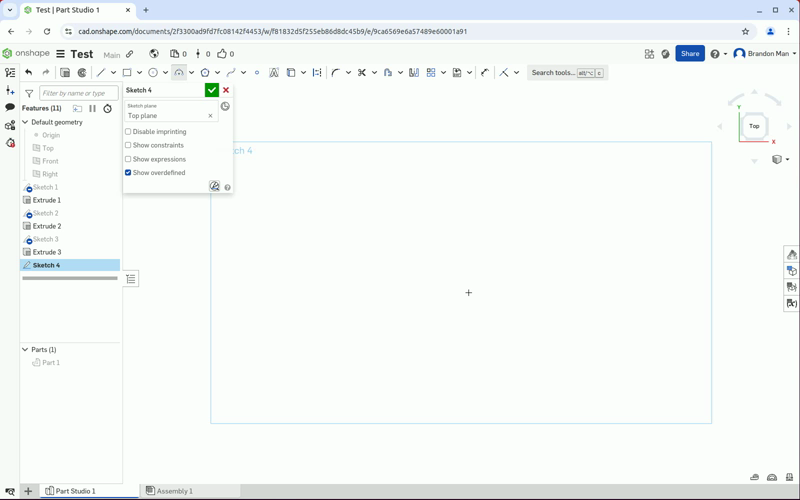
mouse_move(468, 273)
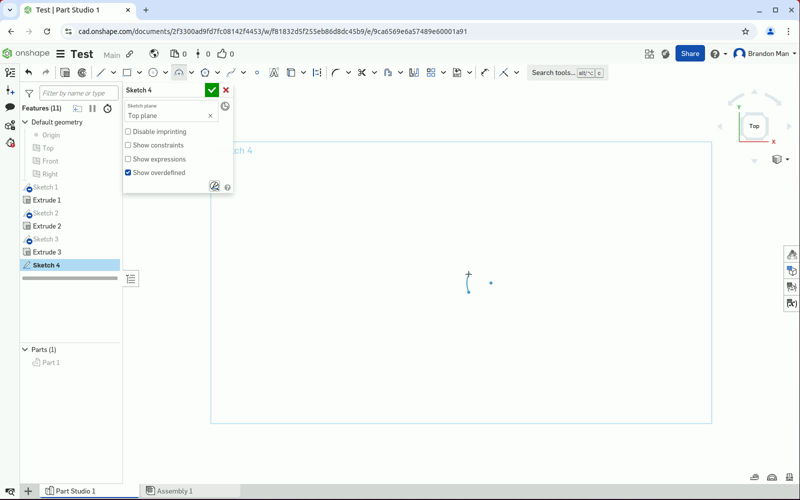
click(468, 273)
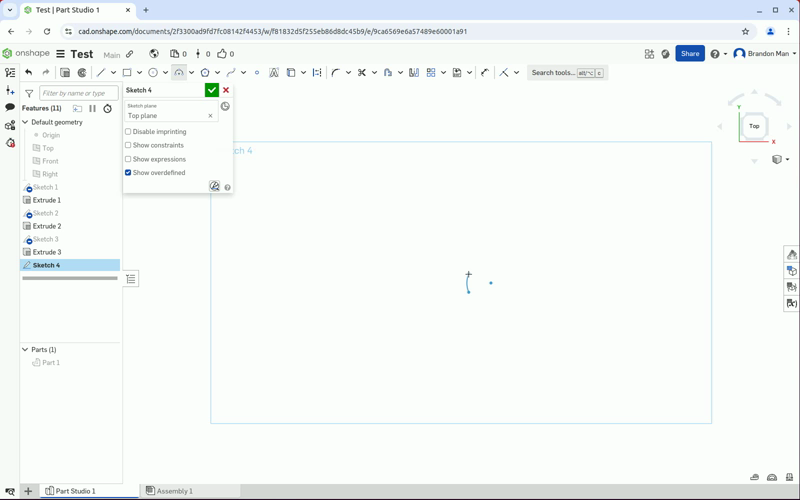
mouse_move(473, 282)
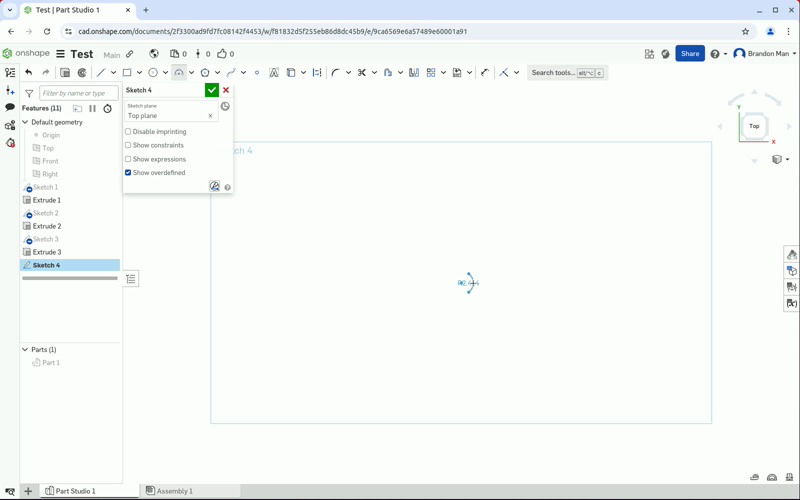
click(473, 282)
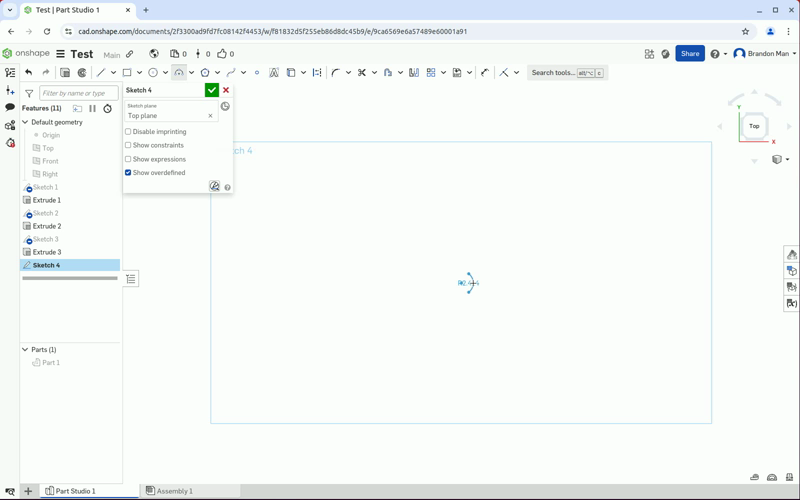
key_up(shift)
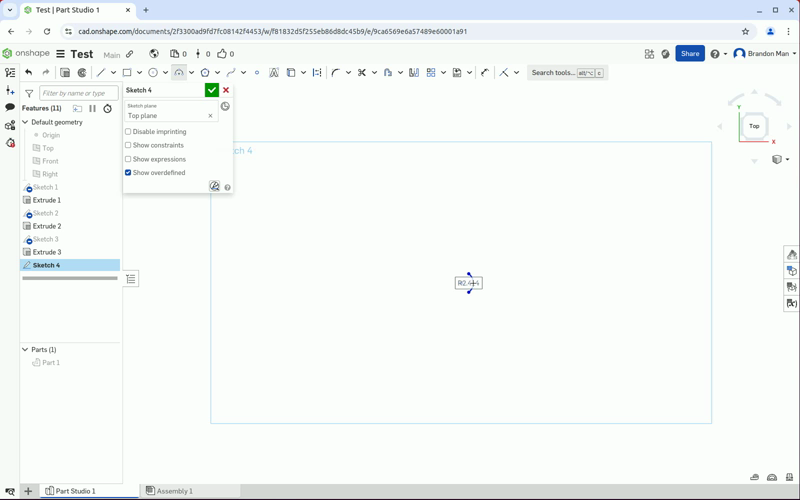
key(esc)
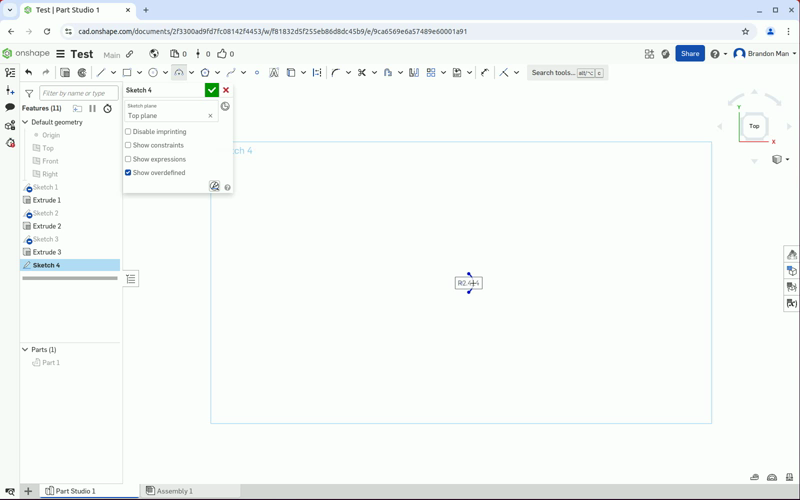
key(l)
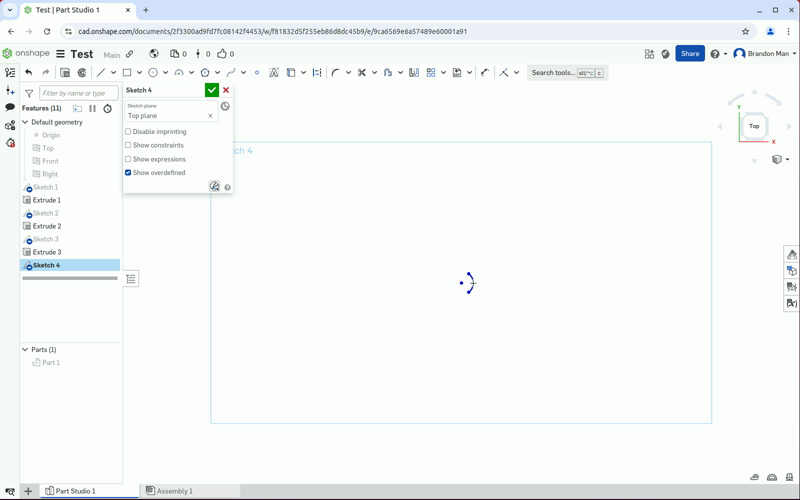
mouse_move(468, 273)
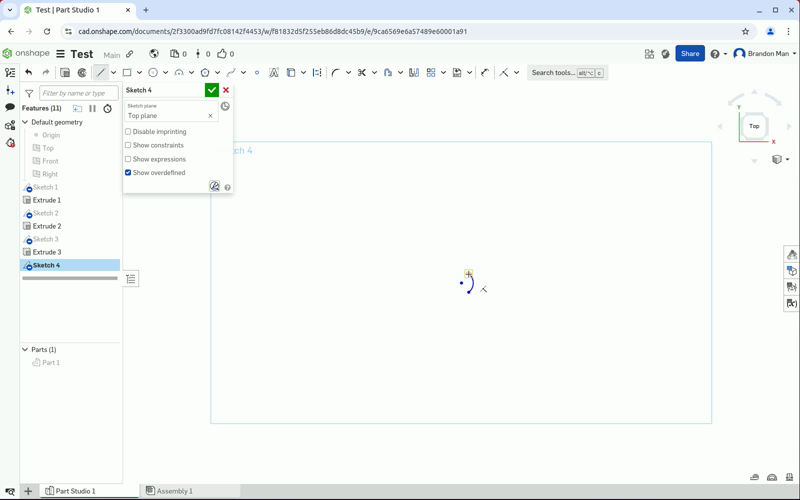
click(468, 273)
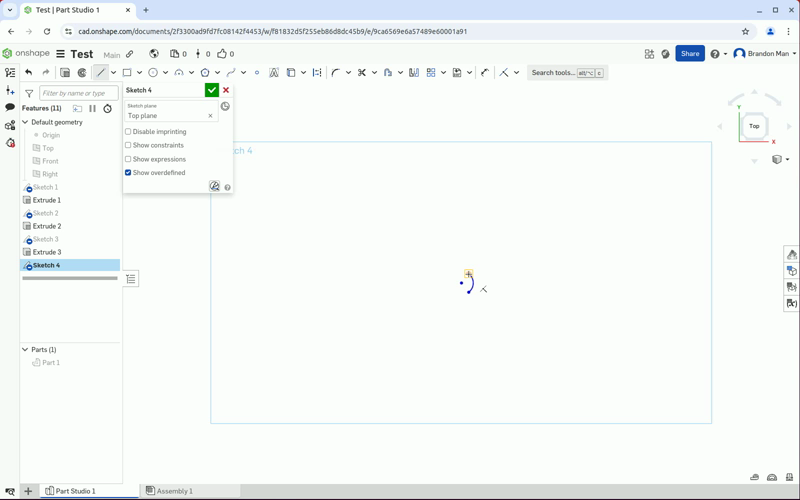
mouse_move(498, 273)
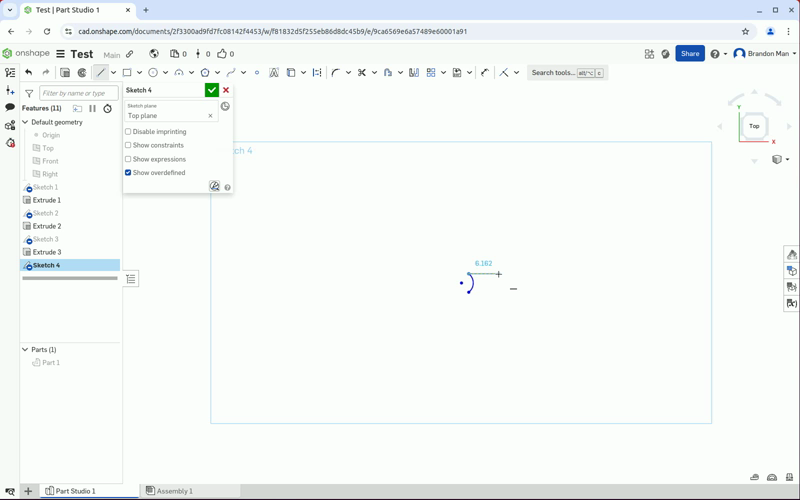
key_down(shift)
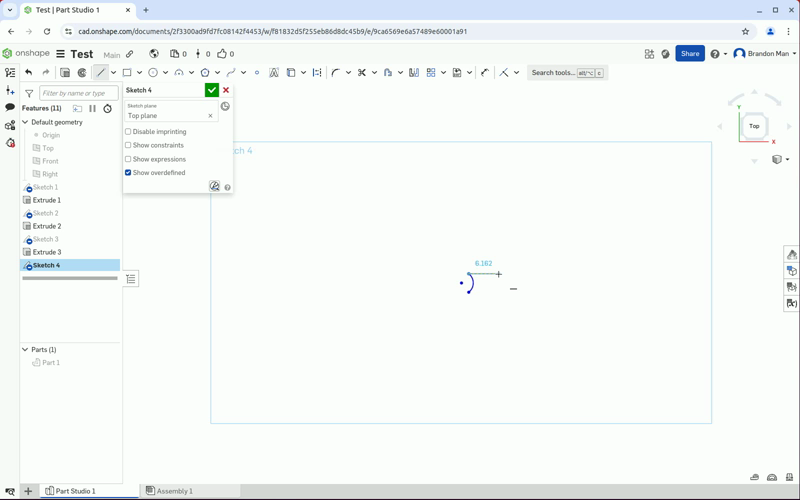
mouse_move(468, 292)
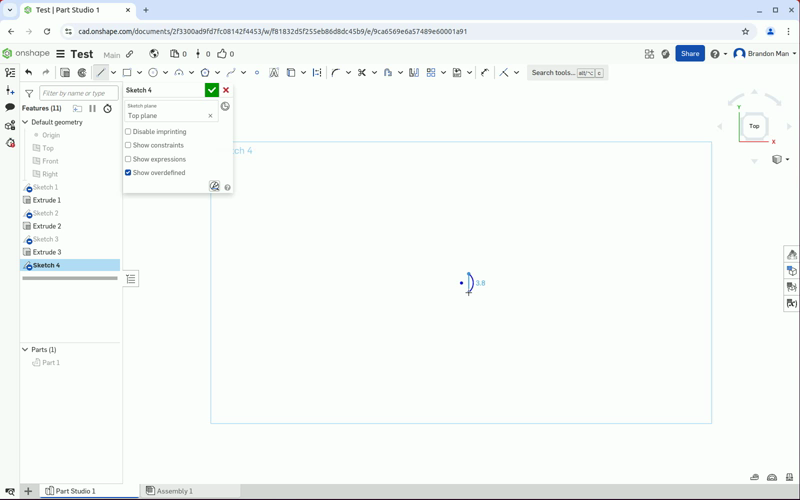
key_up(shift)
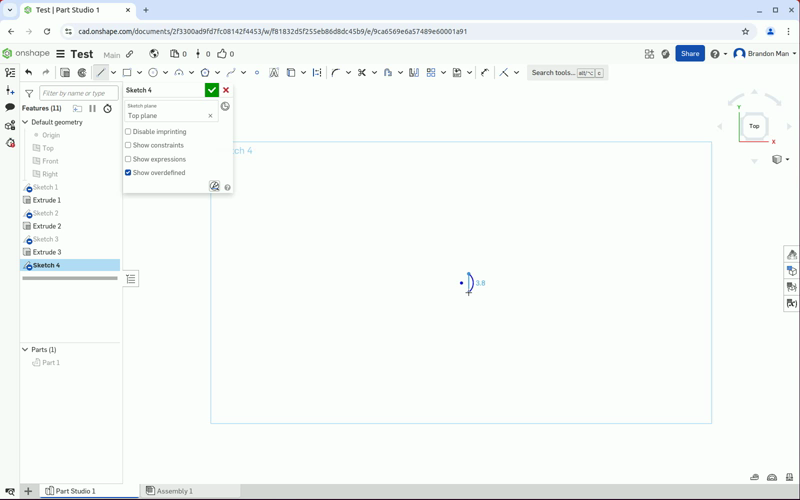
click(468, 292)
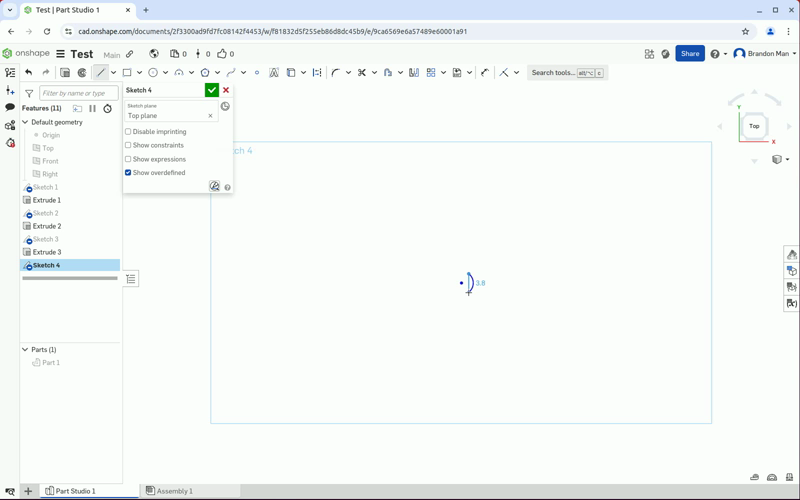
key(esc)
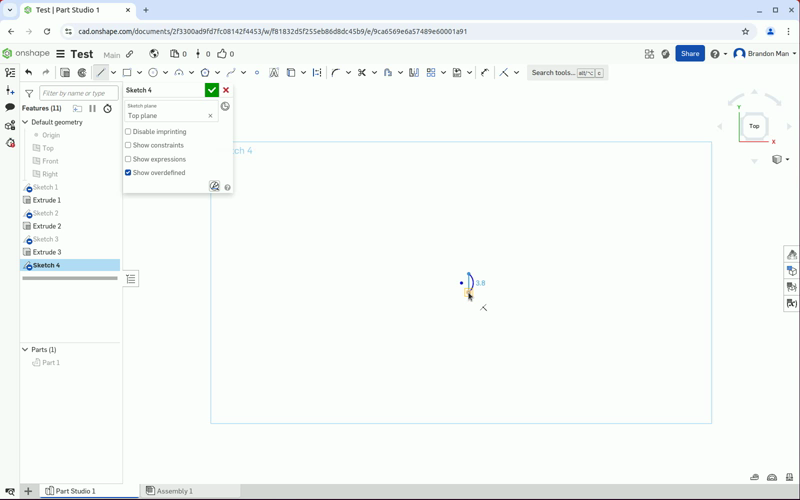
mouse_move(471, 281)
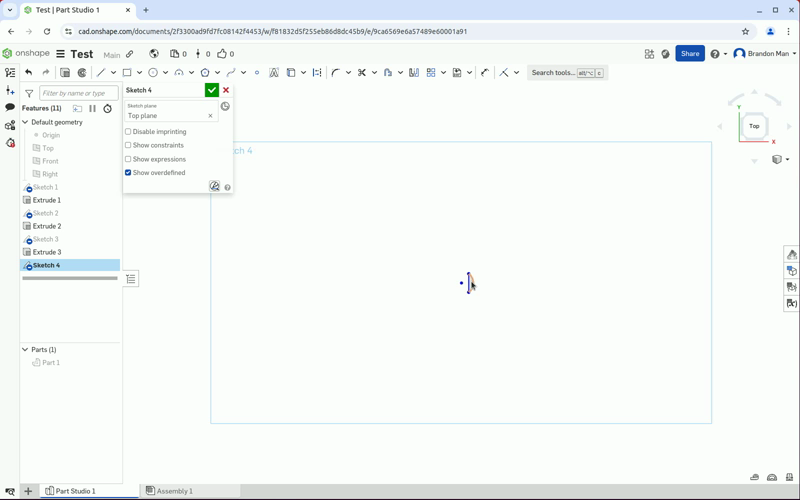
scroll(6)
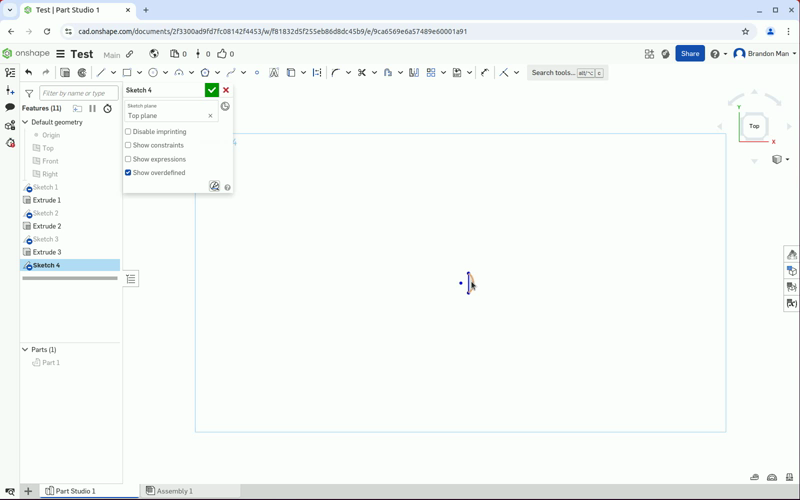
scroll(6)
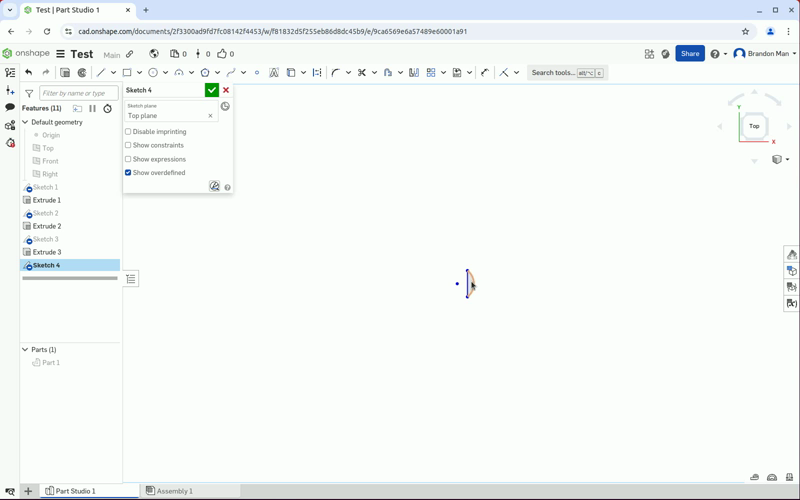
scroll(6)
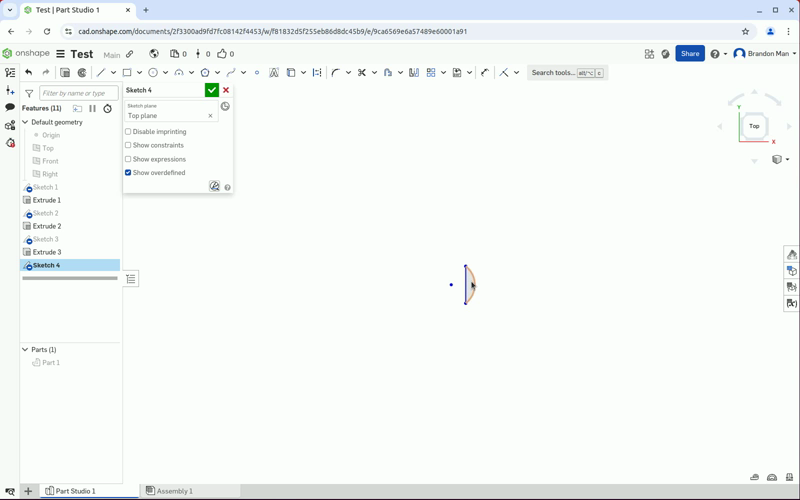
scroll(6)
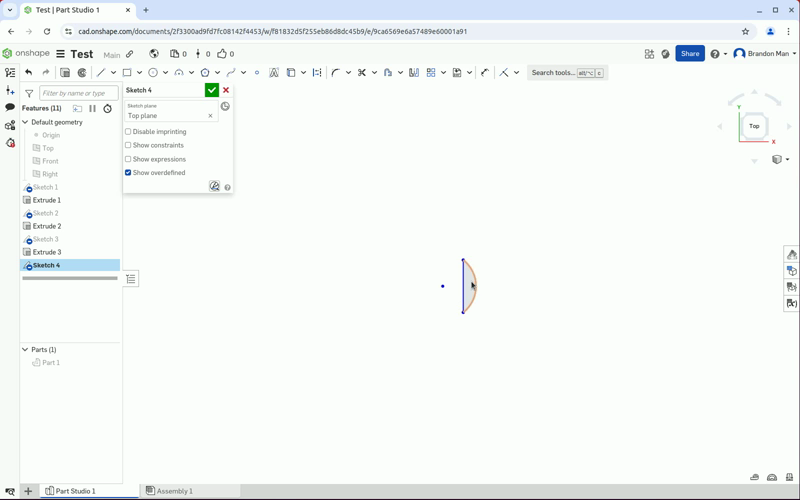
scroll(6)
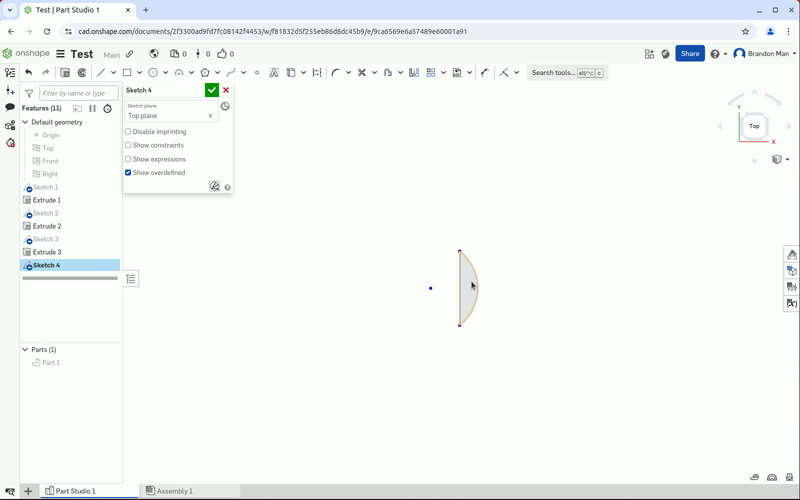
scroll(6)
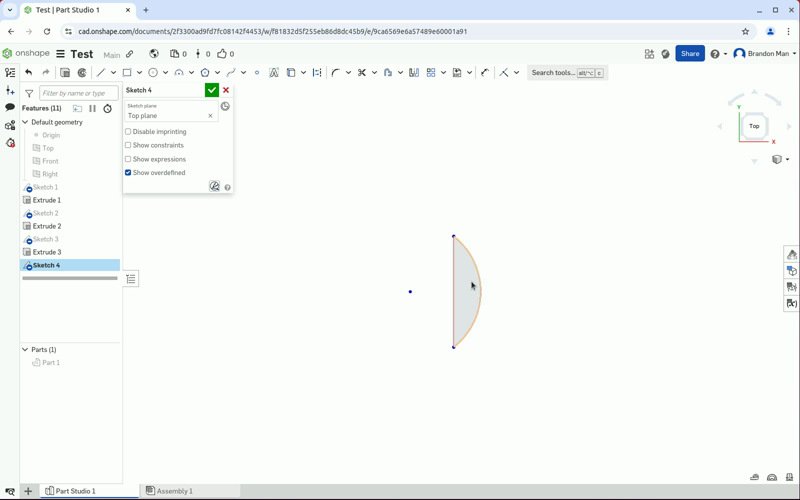
scroll(6)
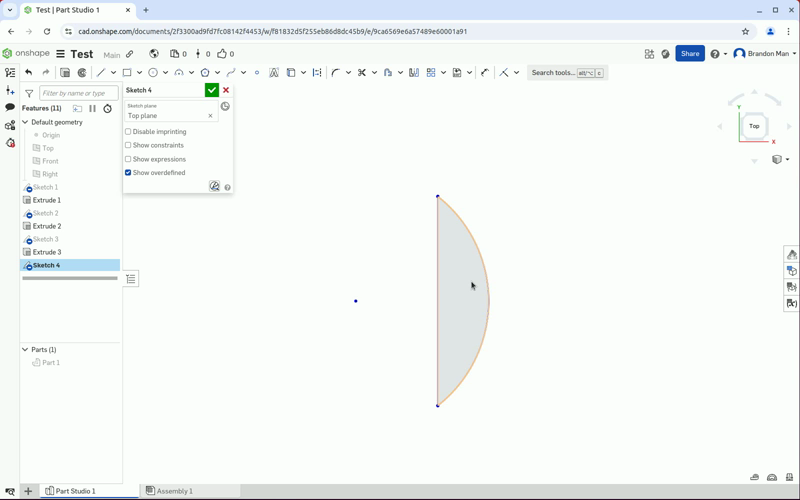
click(471, 281)
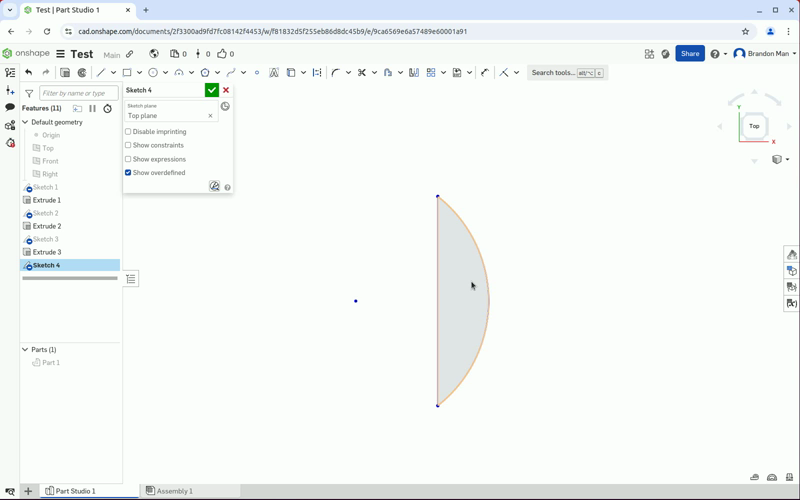
scroll(-6)
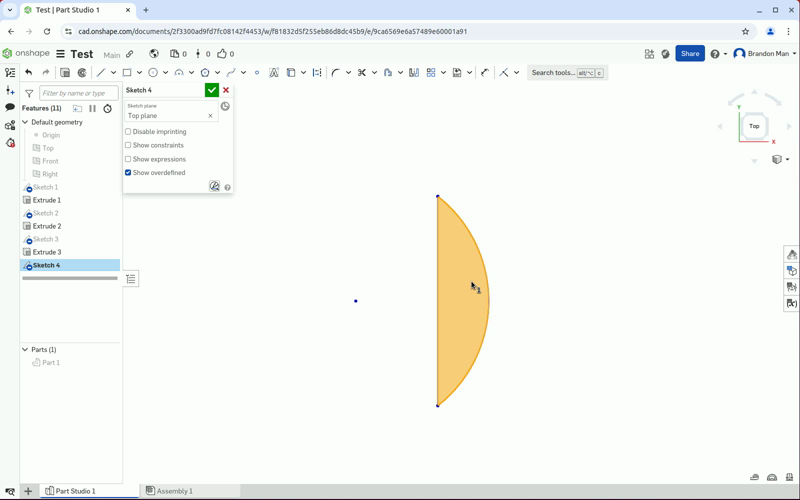
scroll(-6)
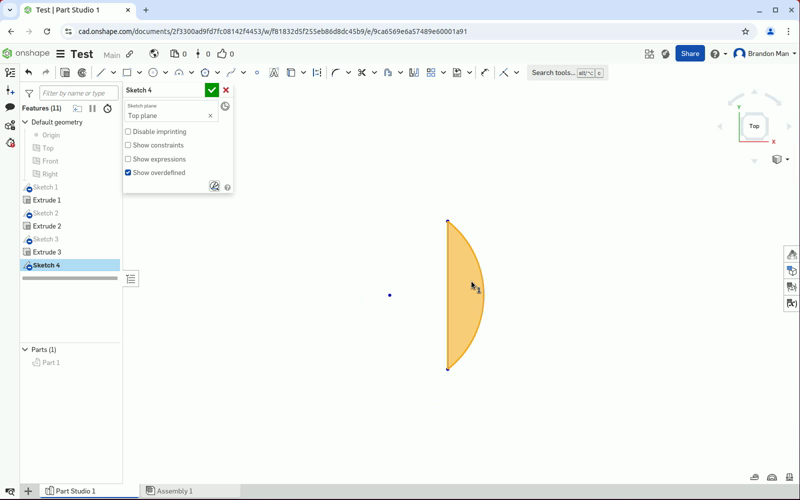
scroll(-6)
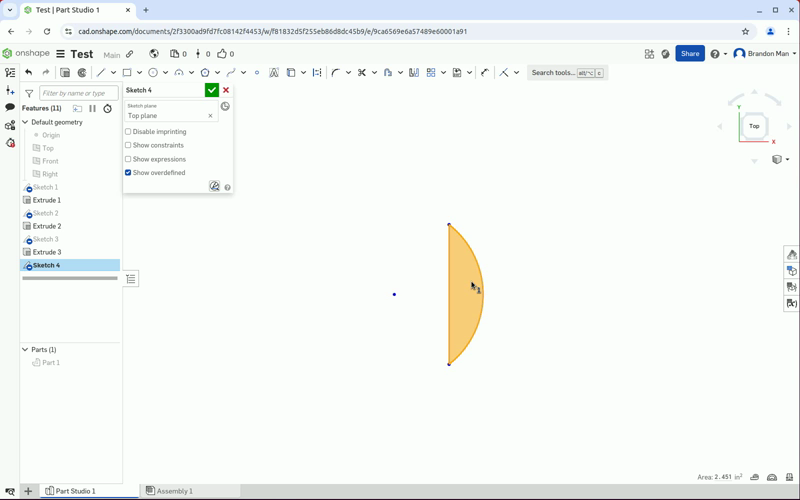
scroll(-6)
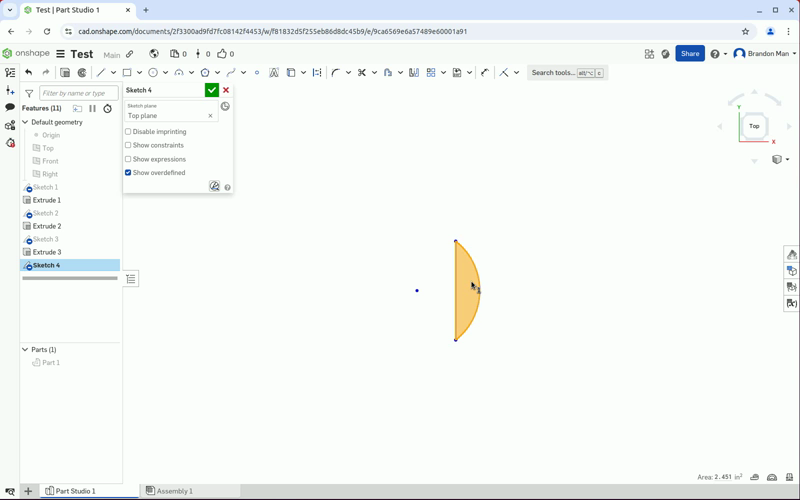
scroll(-6)
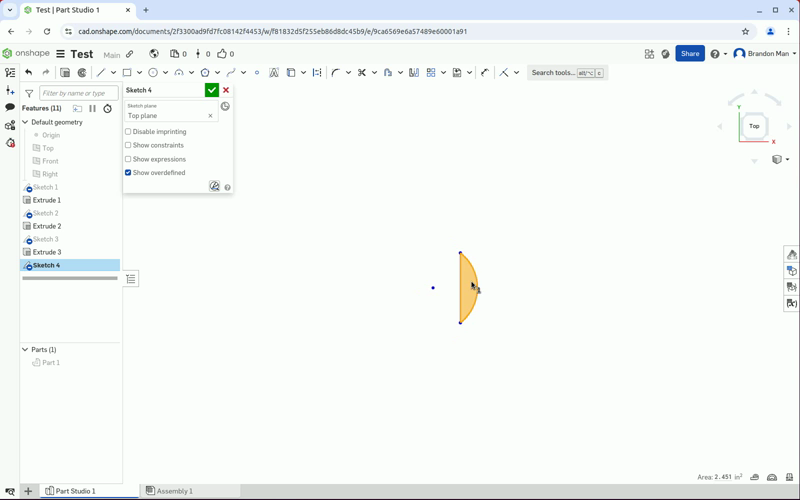
scroll(-6)
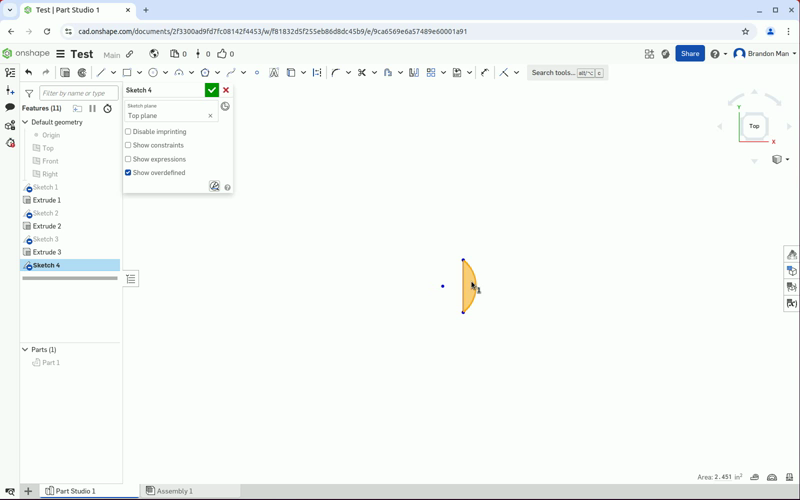
scroll(-6)
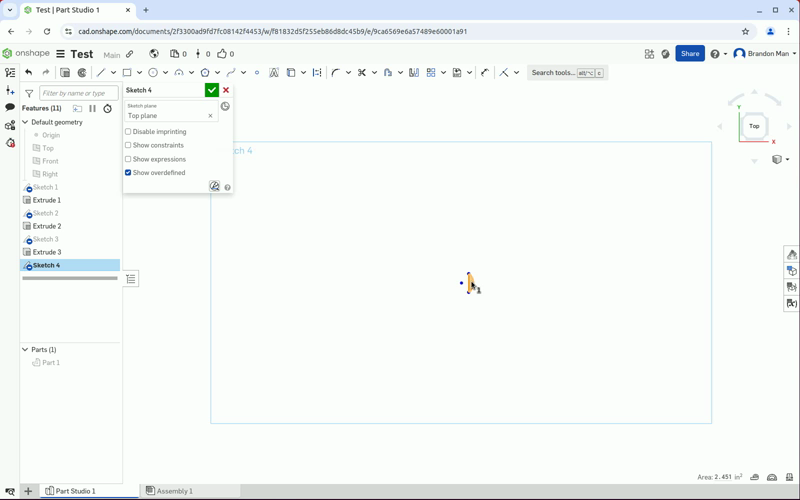
mouse_move(73, 352)
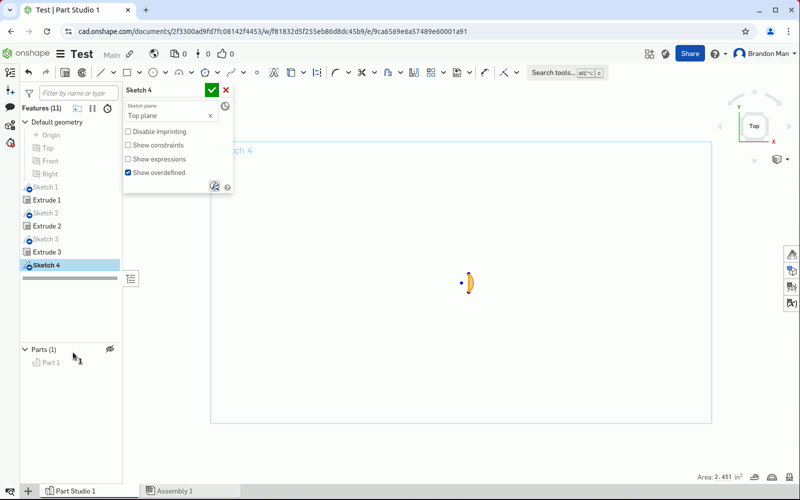
key(shift+y)
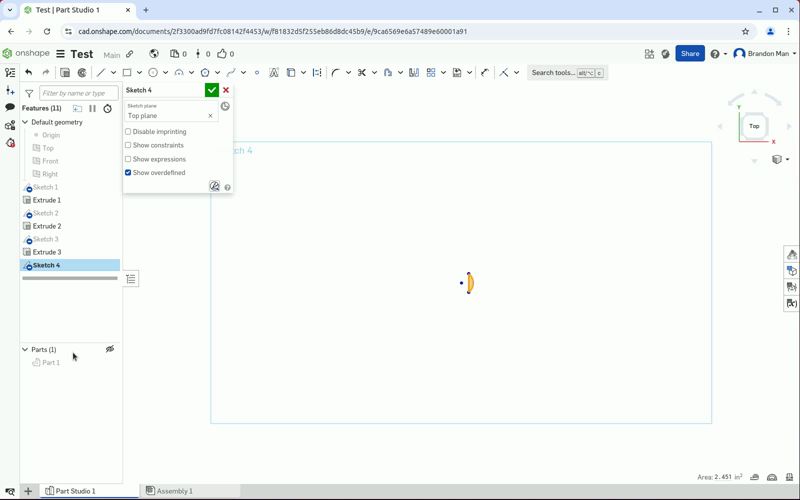
key(shift+e)
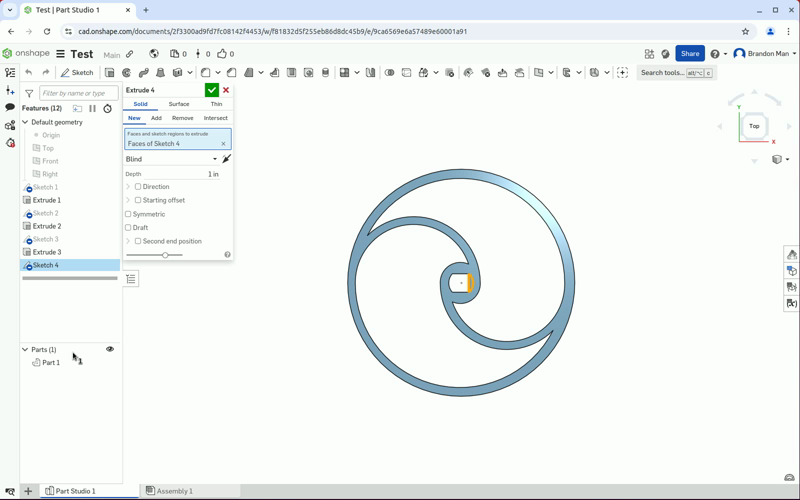
mouse_move(143, 106)
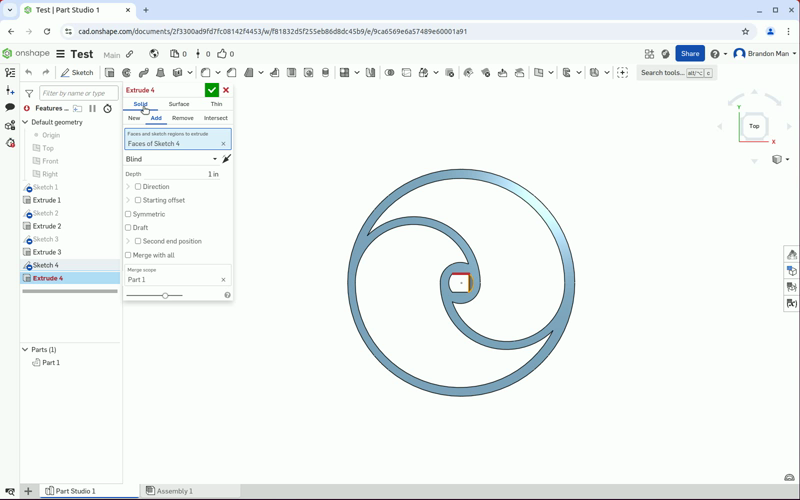
click(143, 106)
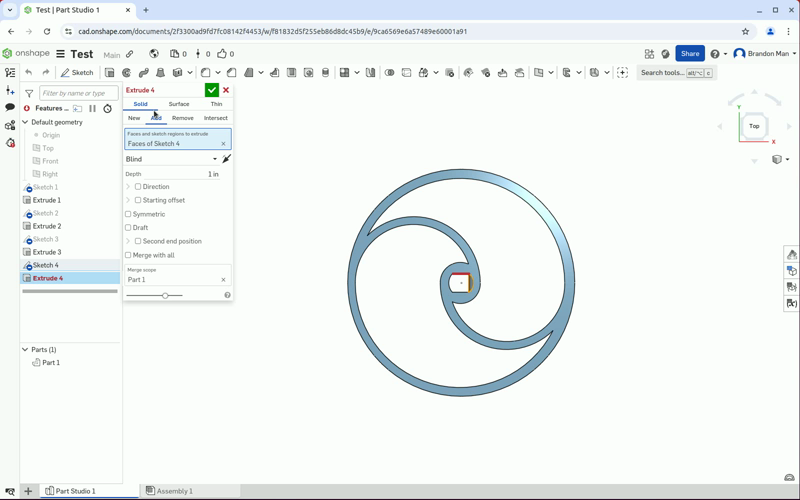
mouse_move(186, 120)
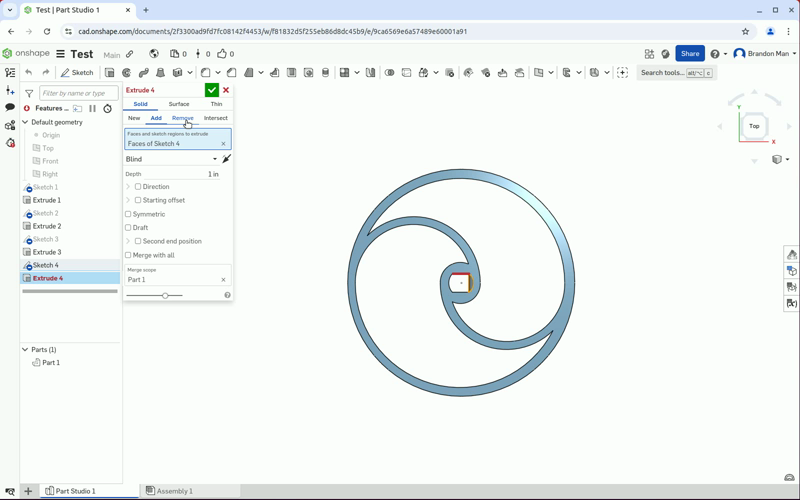
click(186, 120)
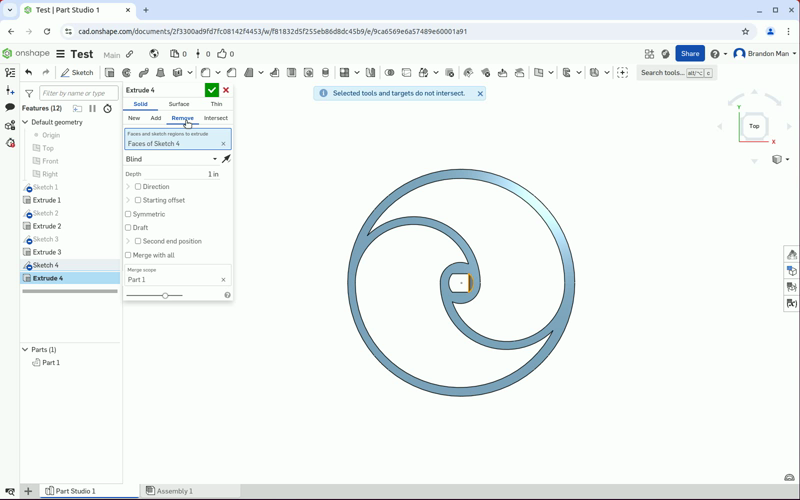
key(tab, 4)
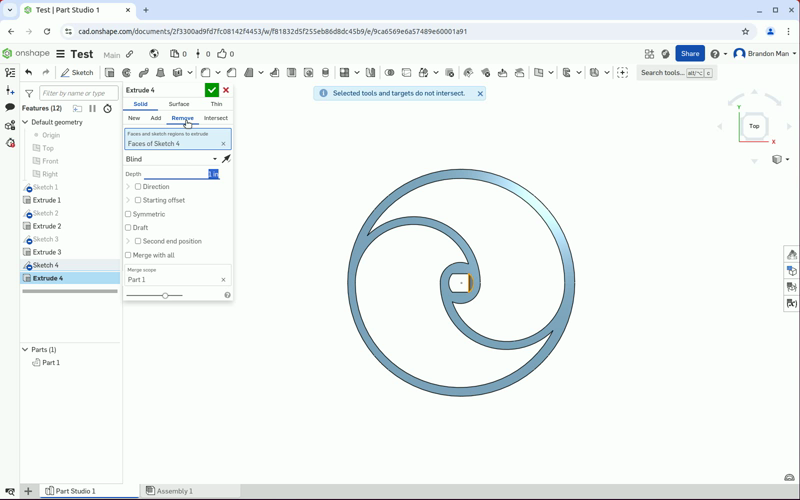
text(-24.793)
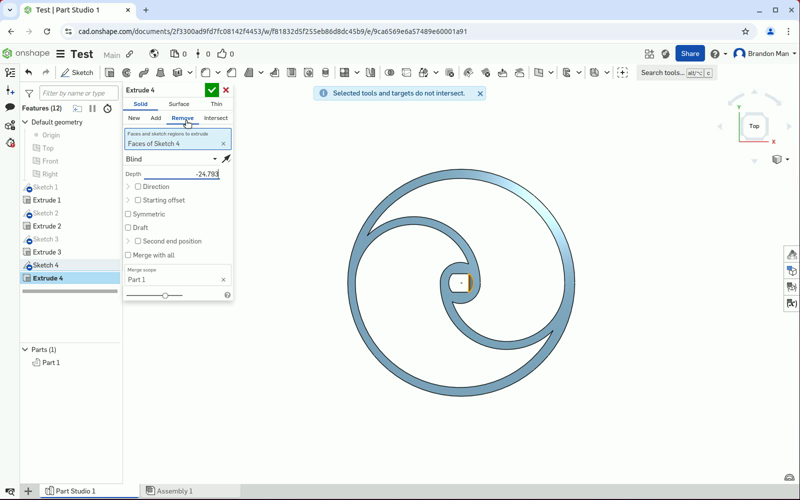
key(tab, 6)
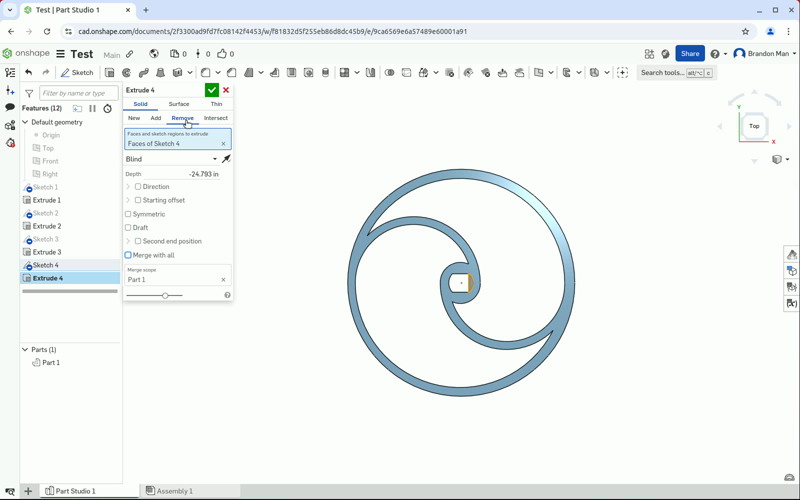
key(space)
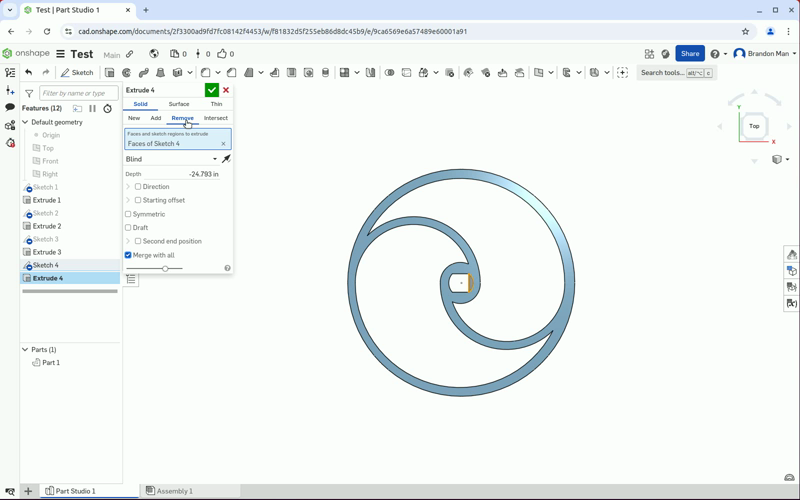
key(enter)
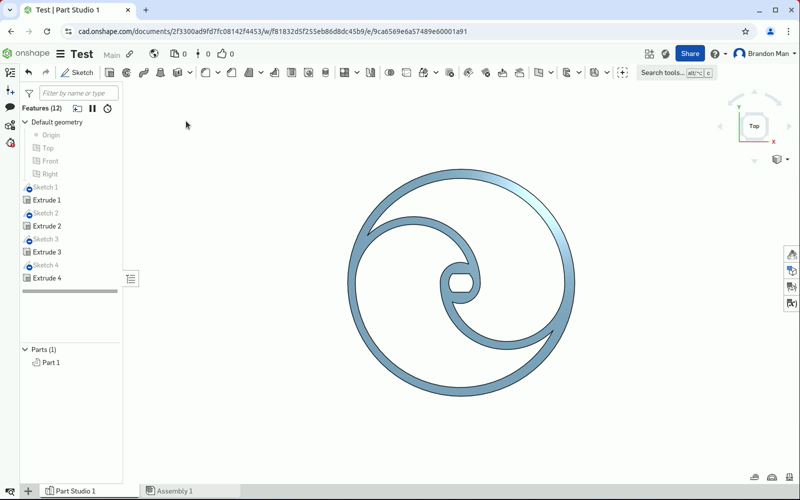
key(shift+h)
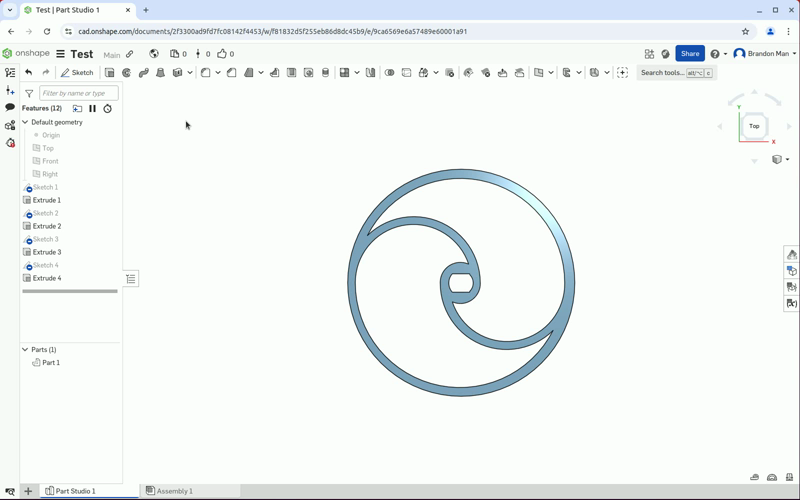
key(shift+h)
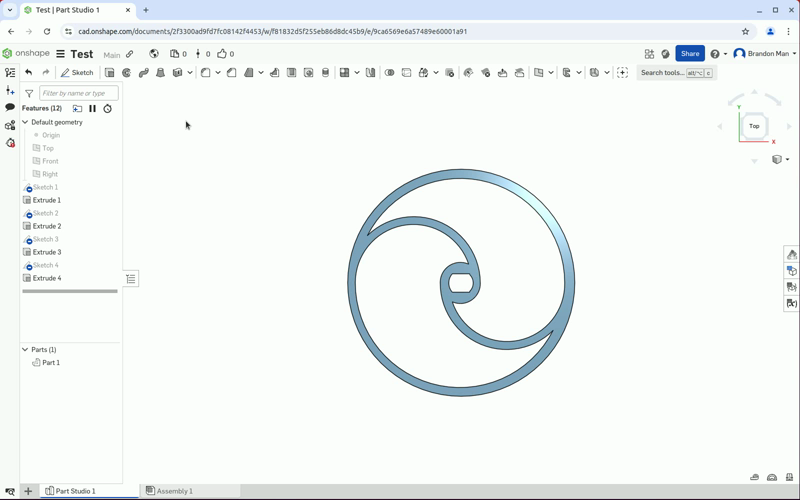
mouse_move(73, 189)
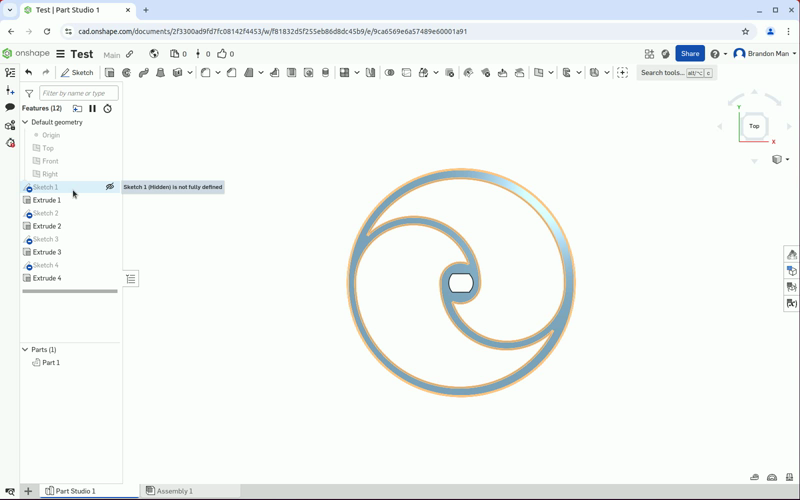
click(73, 189)
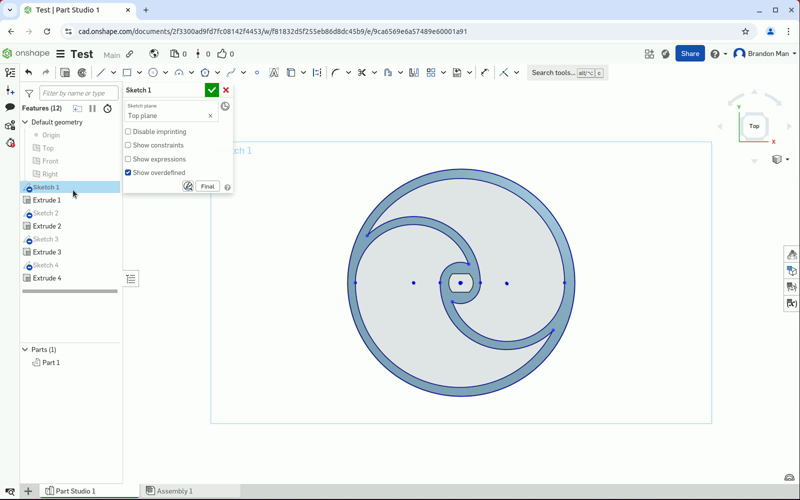
mouse_move(229, 92)
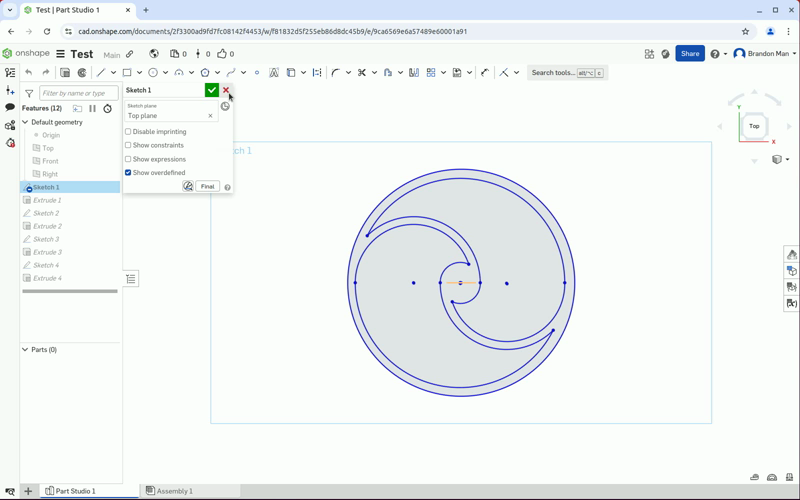
click(229, 92)
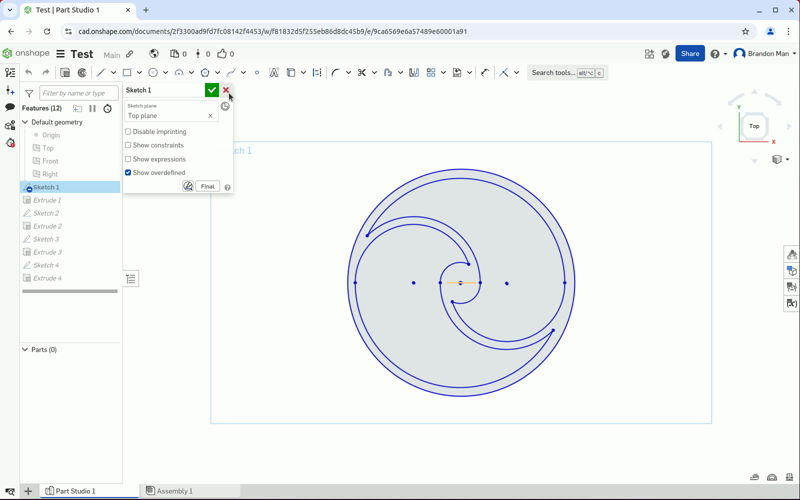
key(shift+s)
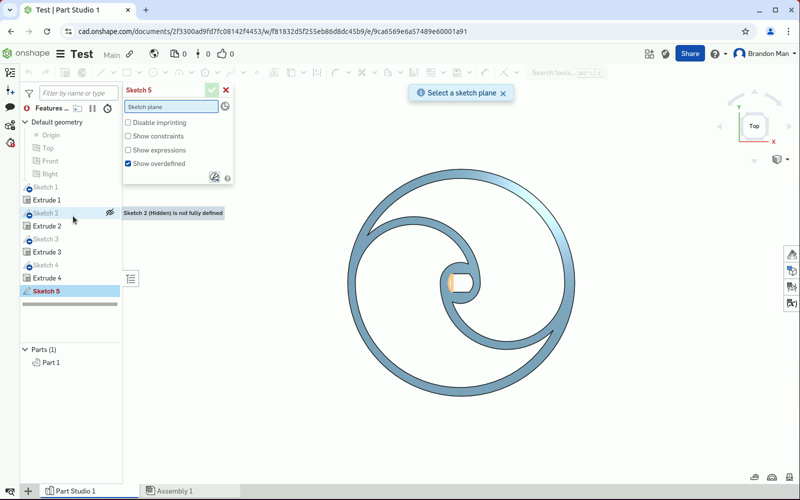
scroll(3)
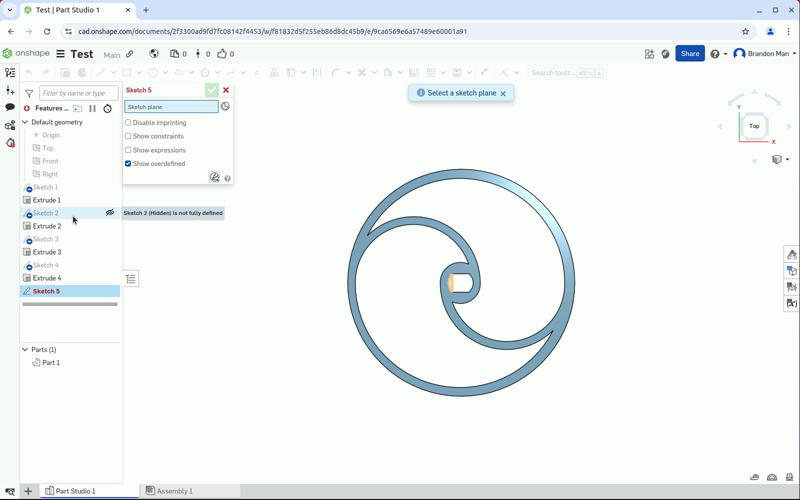
mouse_move(73, 150)
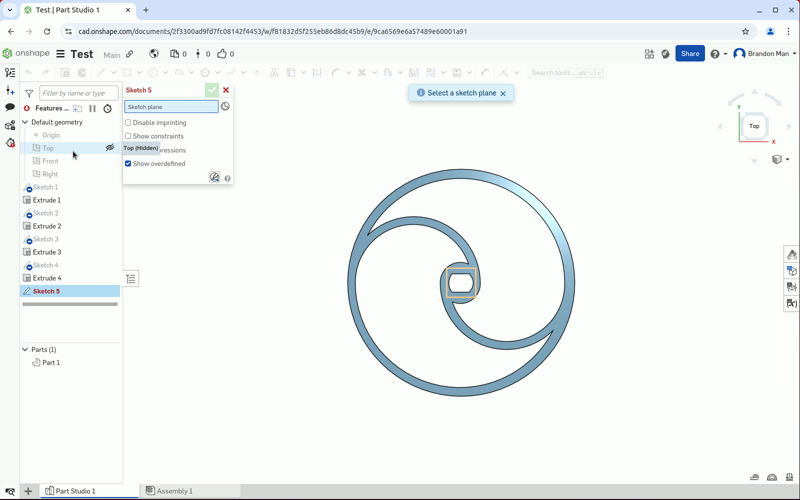
click(73, 150)
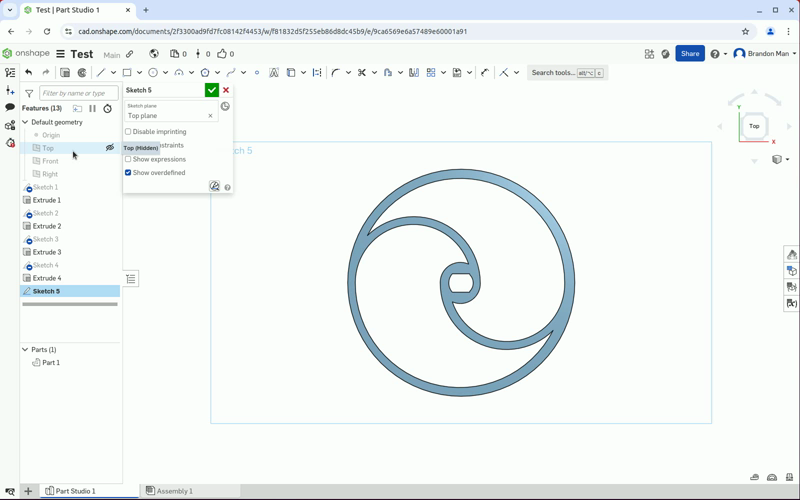
mouse_move(73, 352)
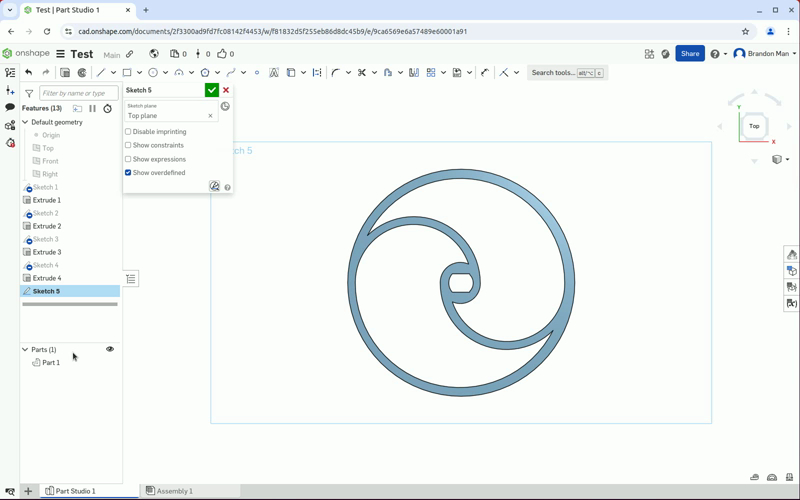
key(y)
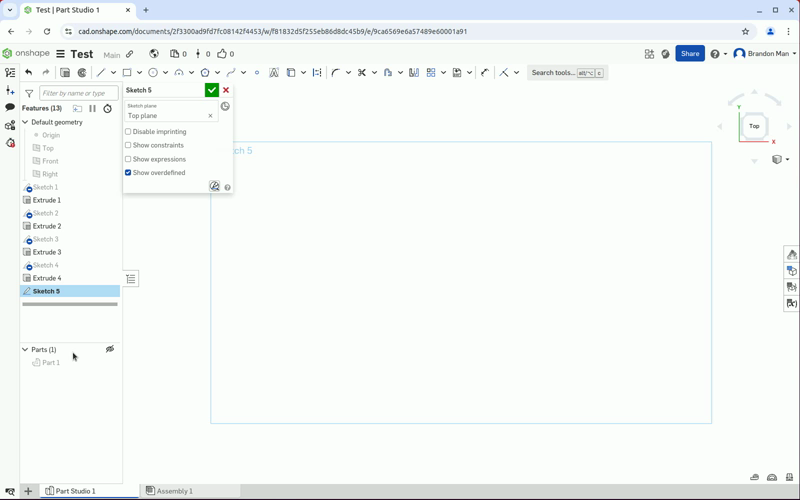
key(c)
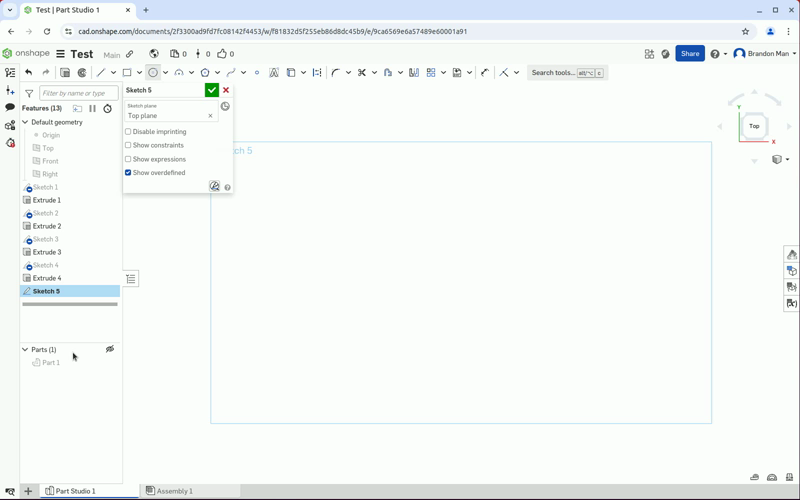
key_down(shift)
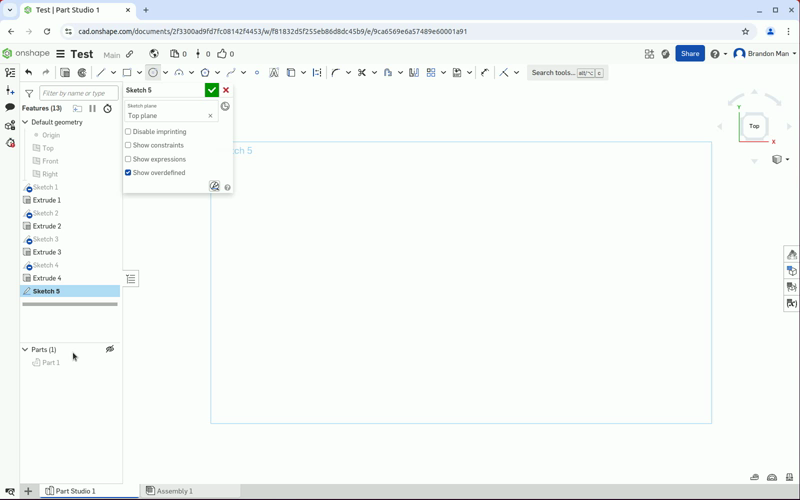
mouse_move(461, 282)
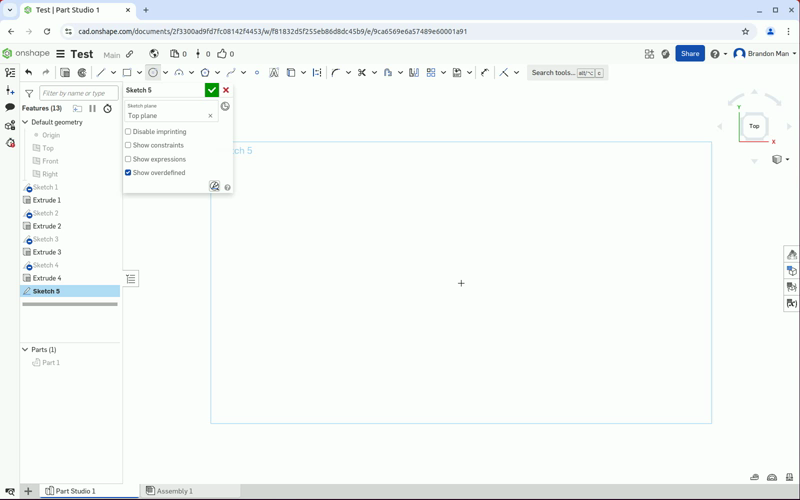
click(461, 282)
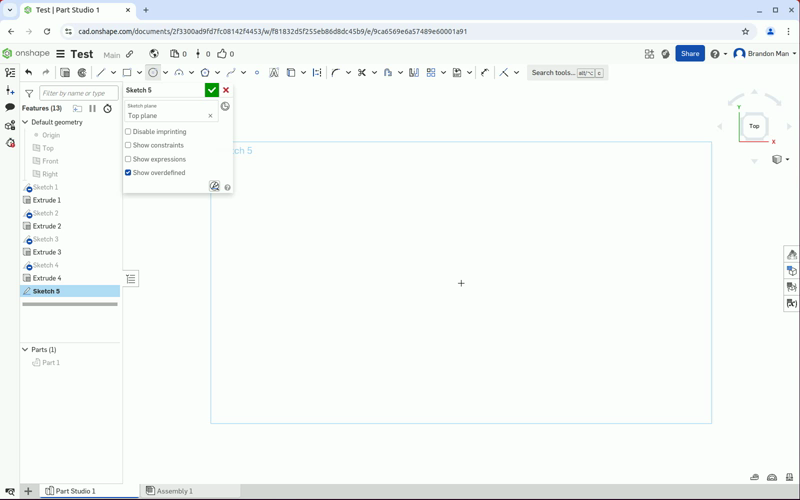
key_up(shift)
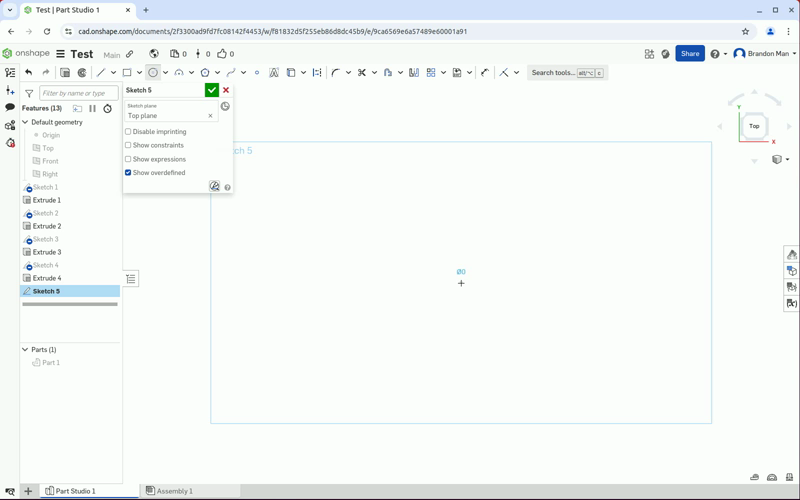
mouse_move(481, 282)
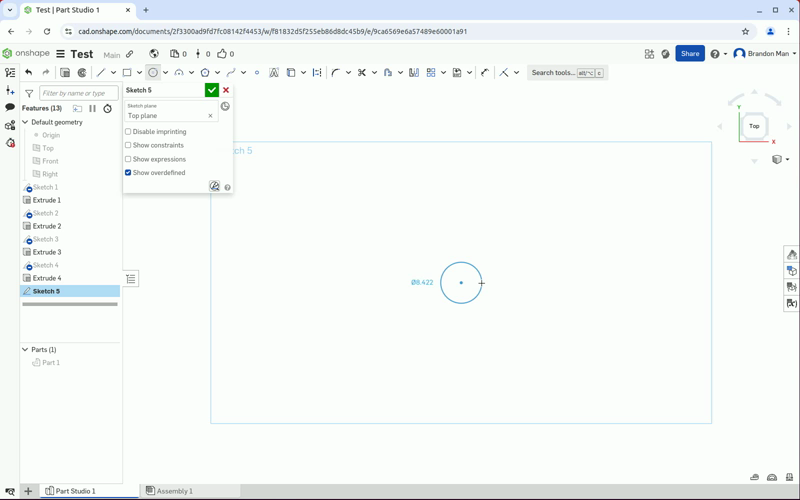
click(481, 282)
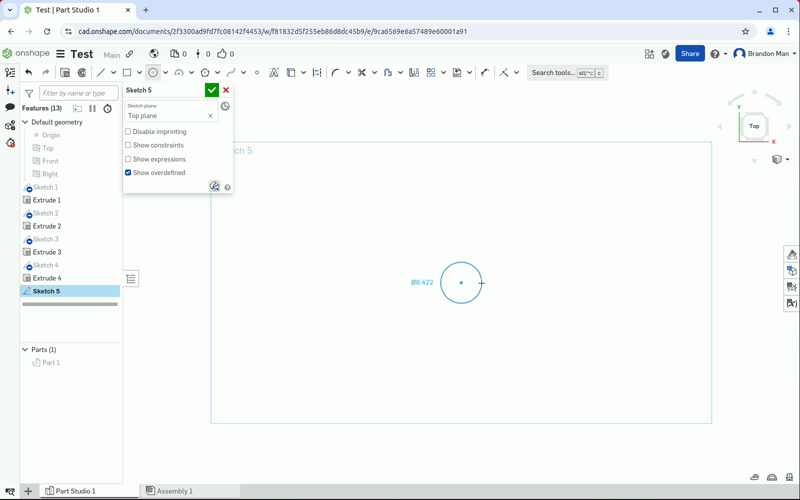
key(esc)
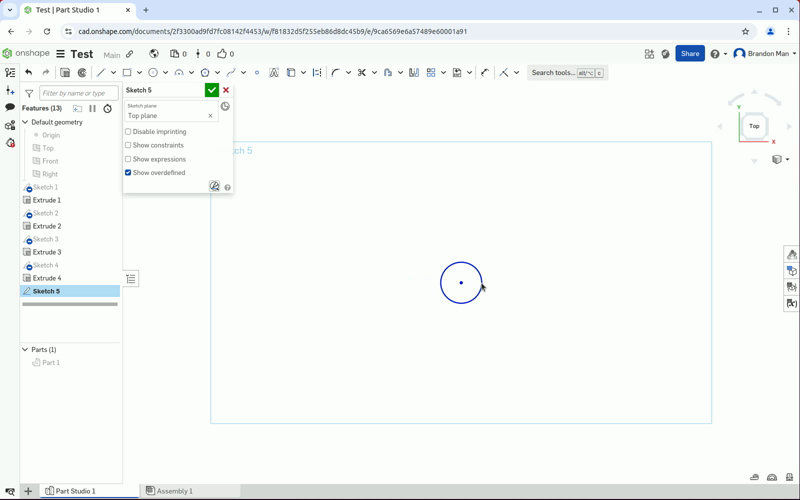
key(c)
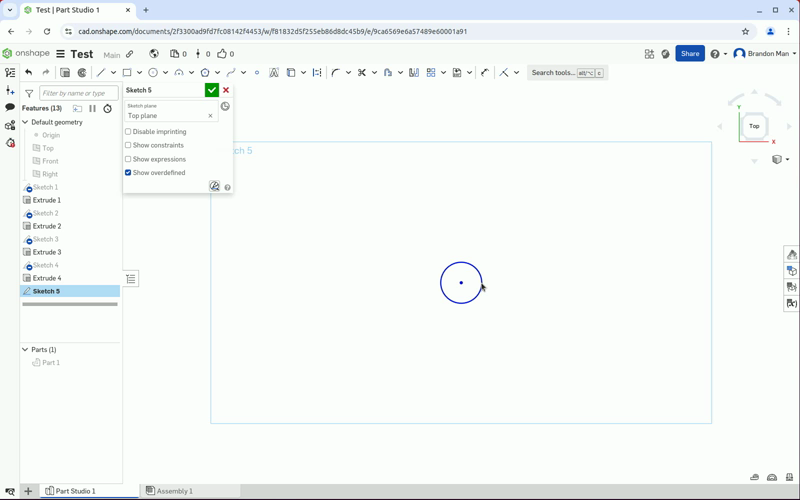
key_down(shift)
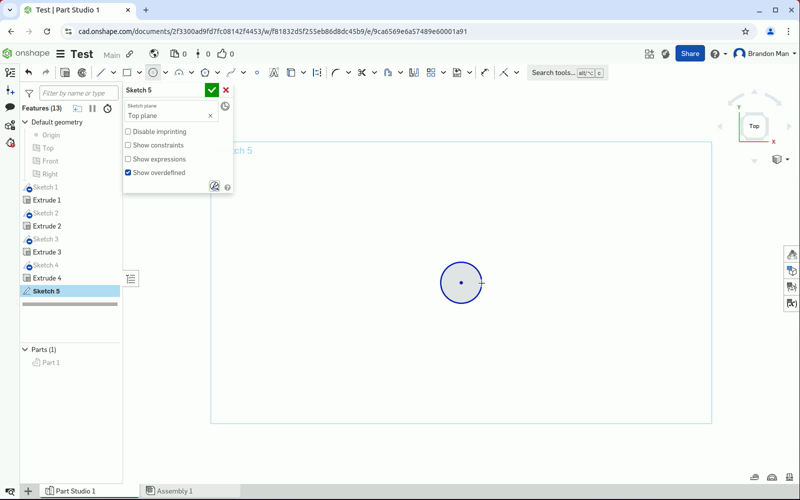
mouse_move(461, 282)
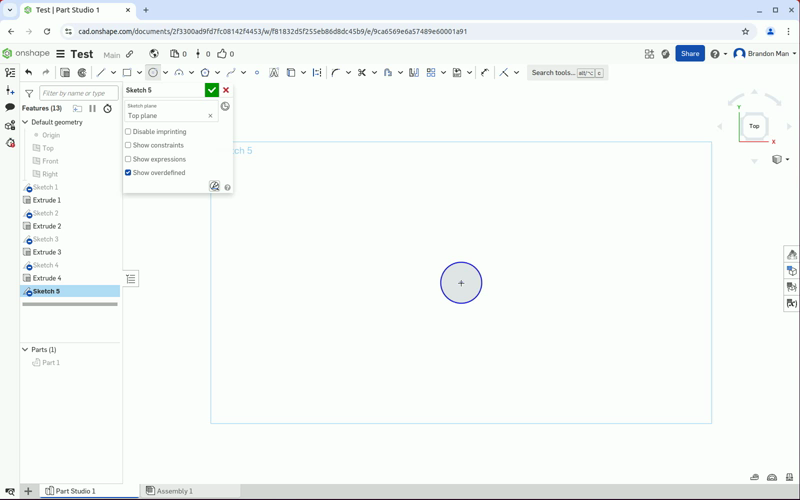
click(461, 282)
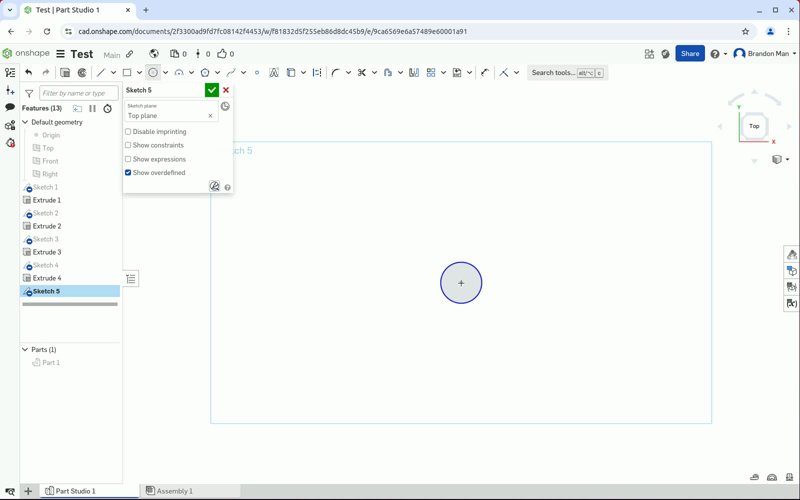
key_up(shift)
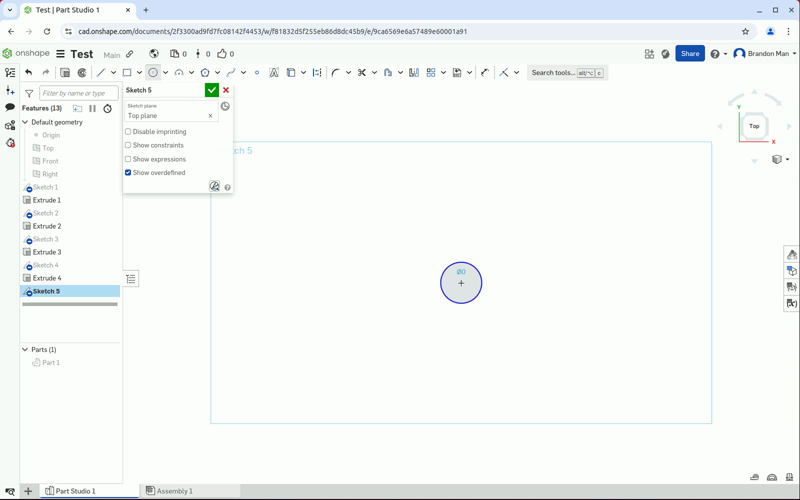
mouse_move(475, 282)
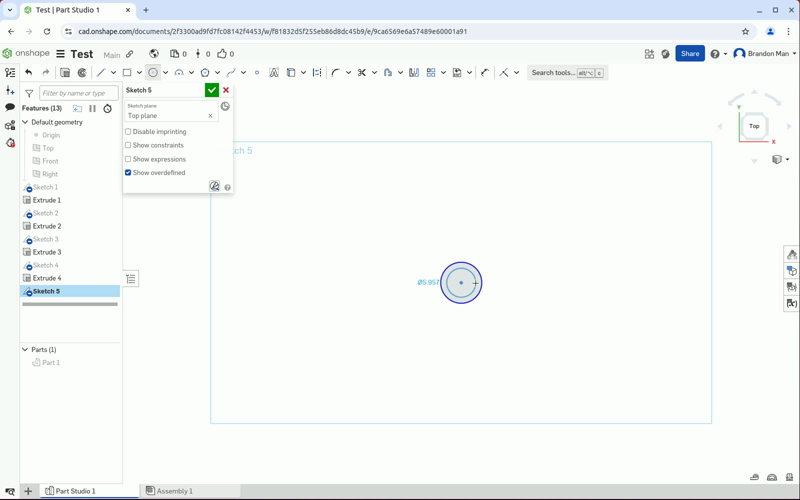
click(475, 282)
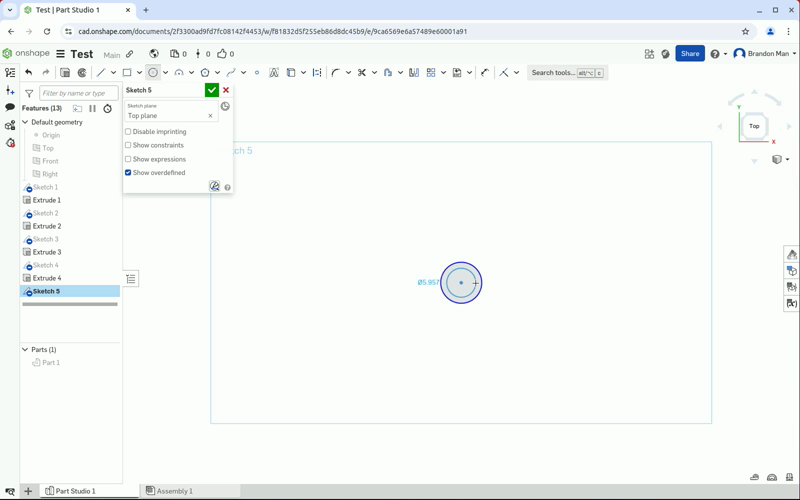
key(esc)
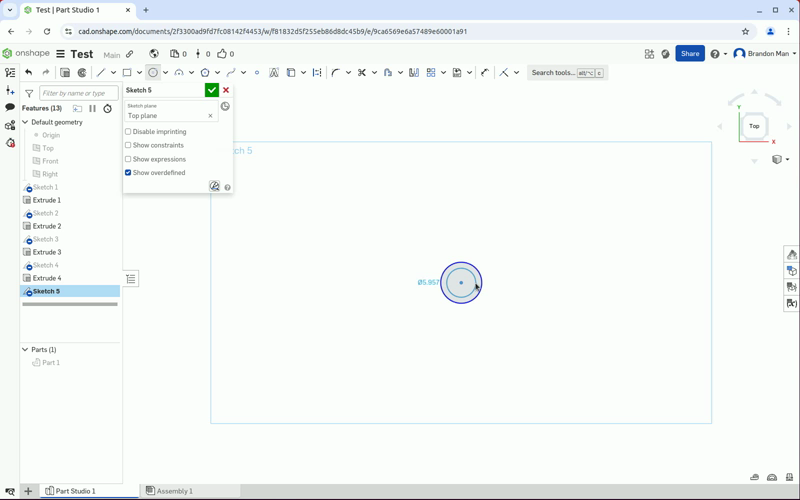
mouse_move(477, 278)
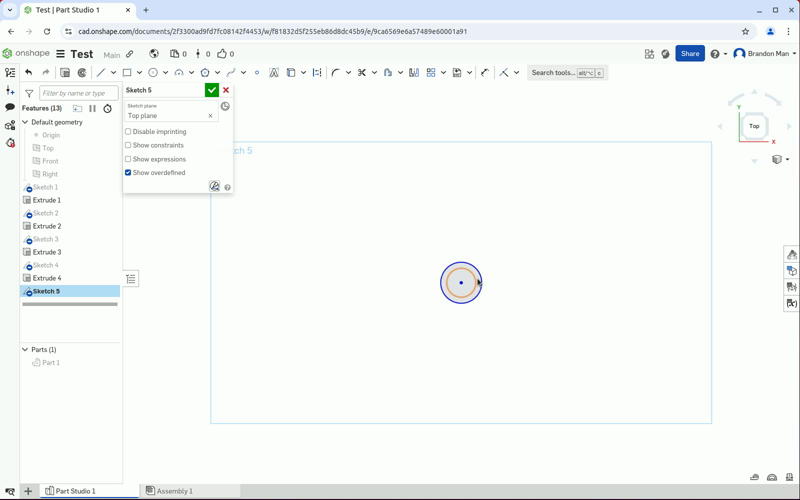
scroll(6)
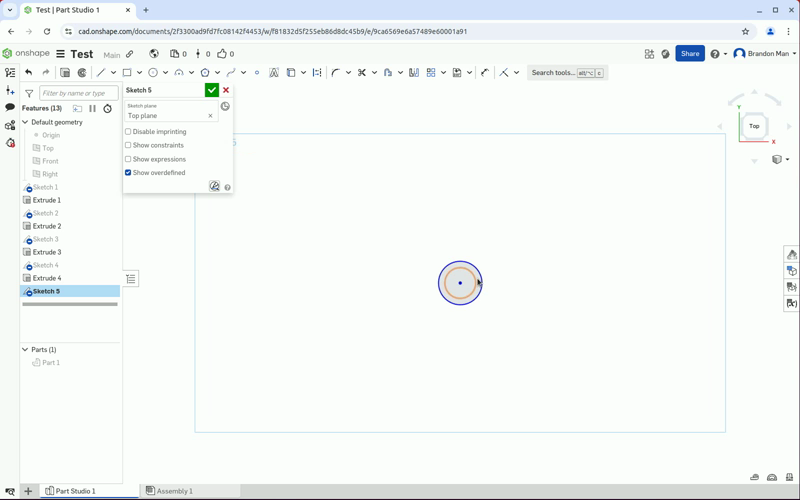
scroll(6)
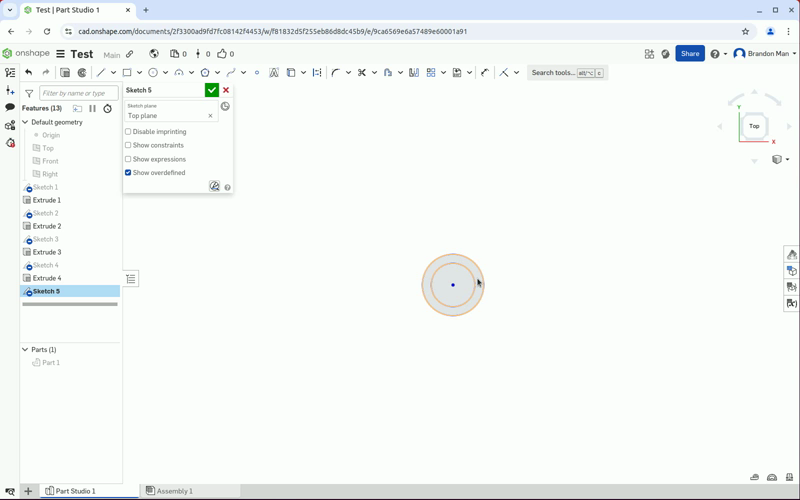
scroll(6)
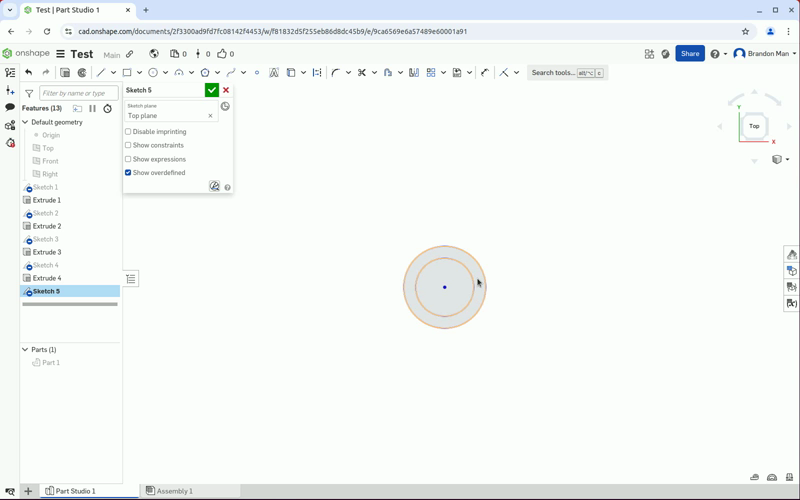
scroll(6)
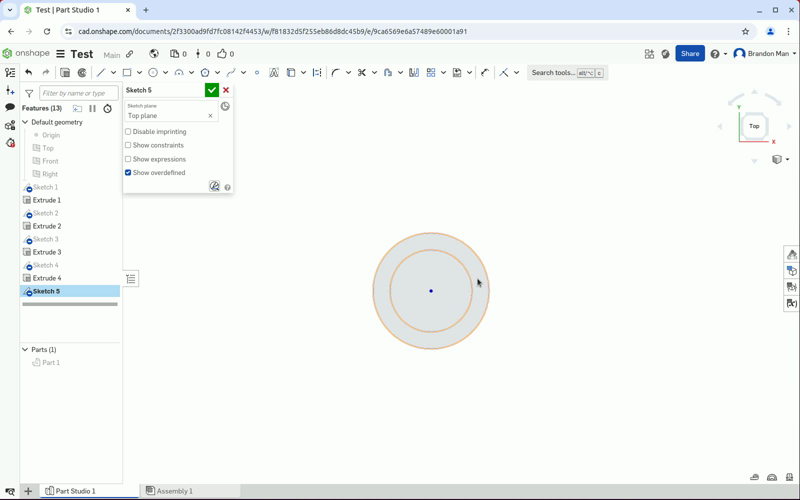
scroll(6)
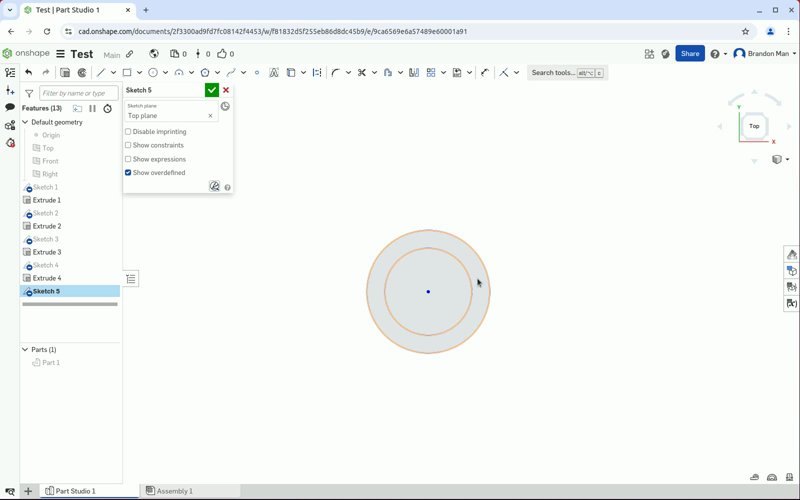
scroll(6)
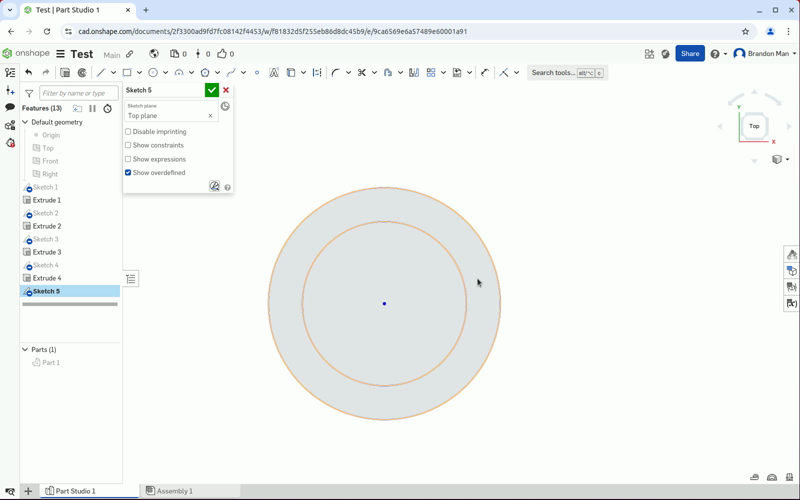
scroll(6)
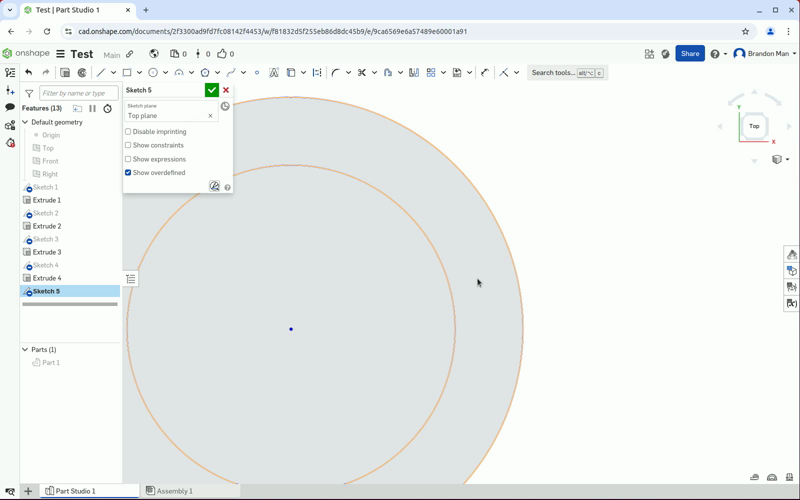
click(477, 278)
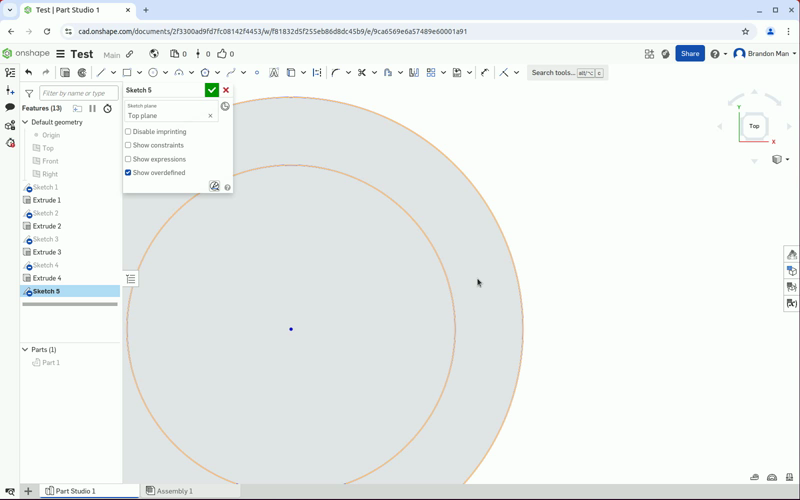
scroll(-6)
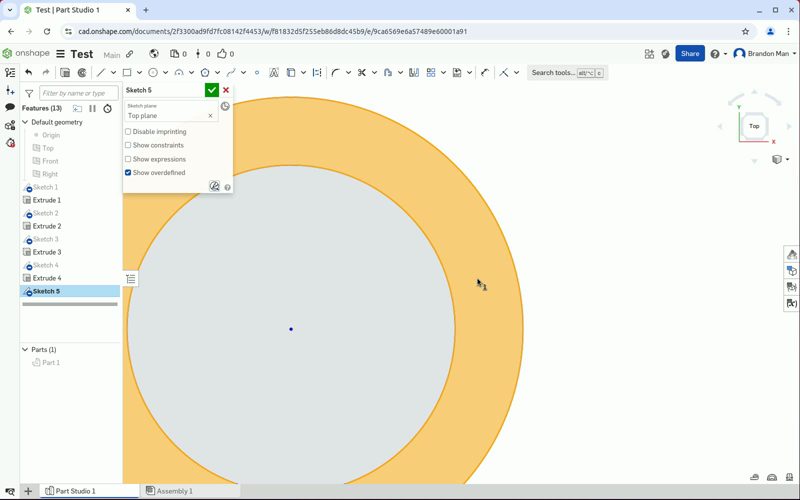
scroll(-6)
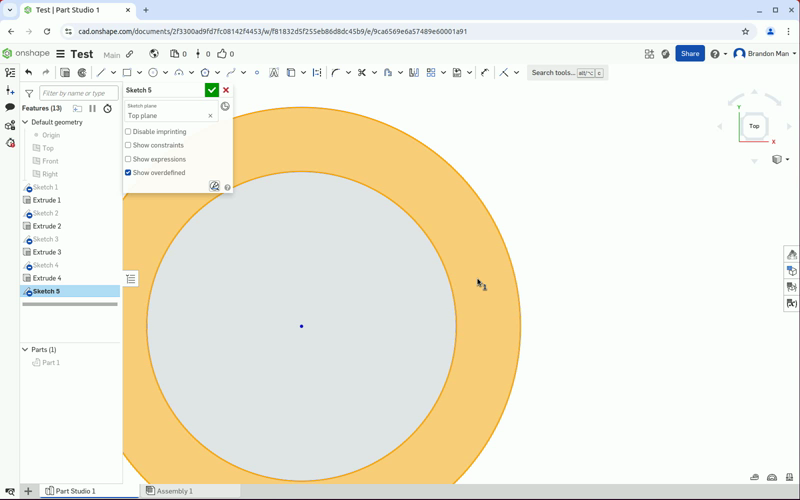
scroll(-6)
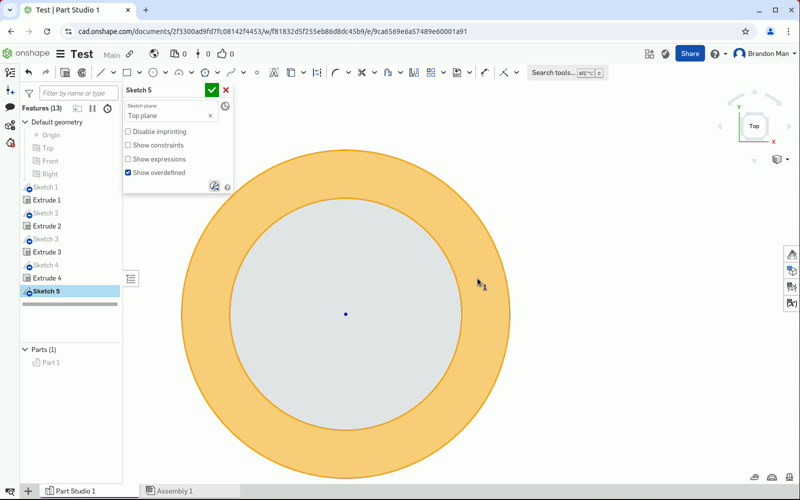
scroll(-6)
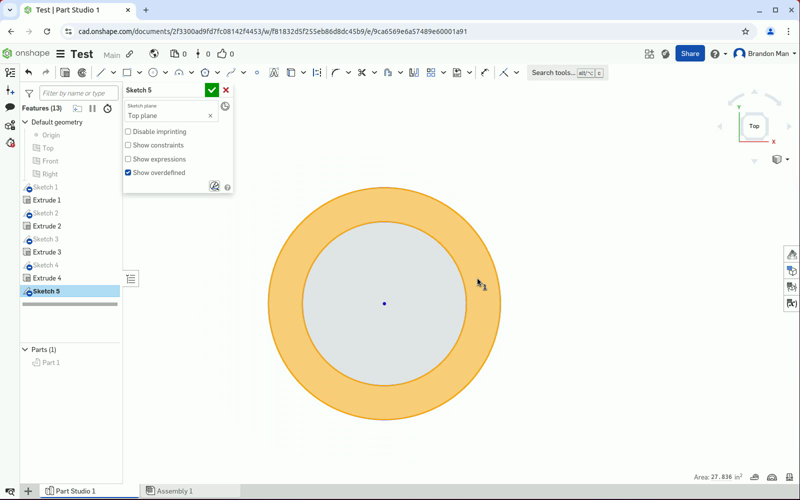
scroll(-6)
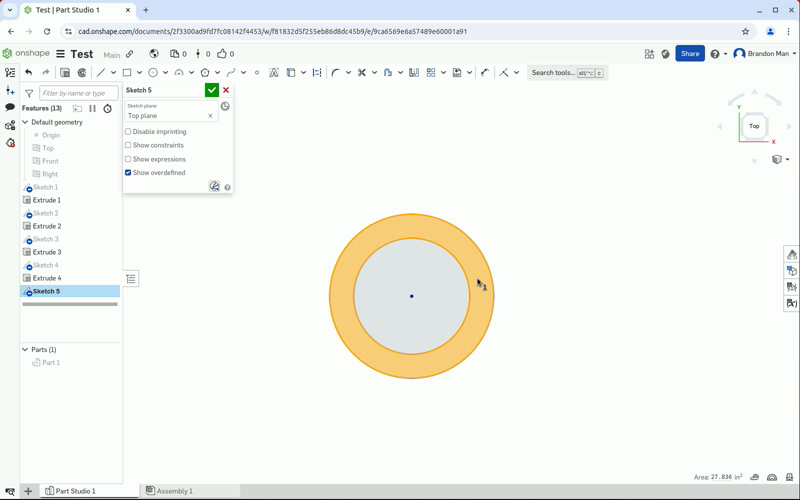
scroll(-6)
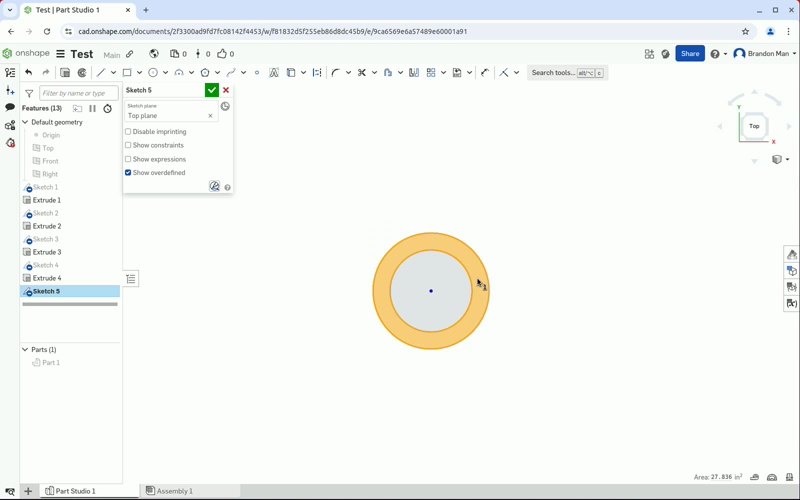
scroll(-6)
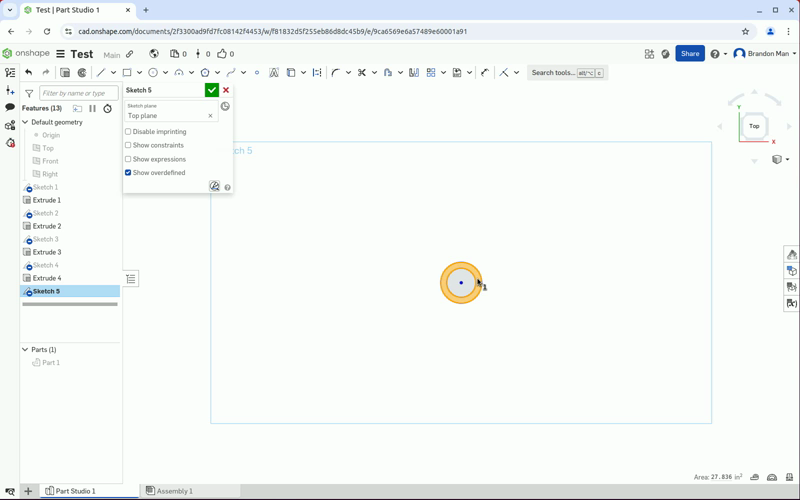
mouse_move(73, 352)
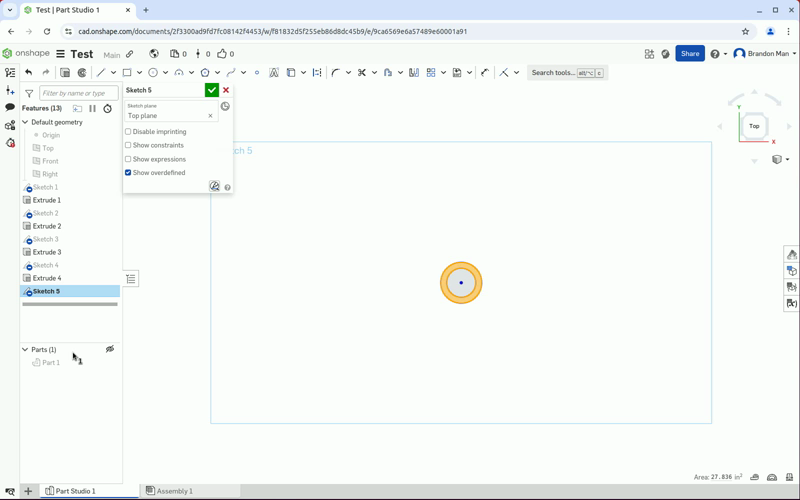
key(shift+y)
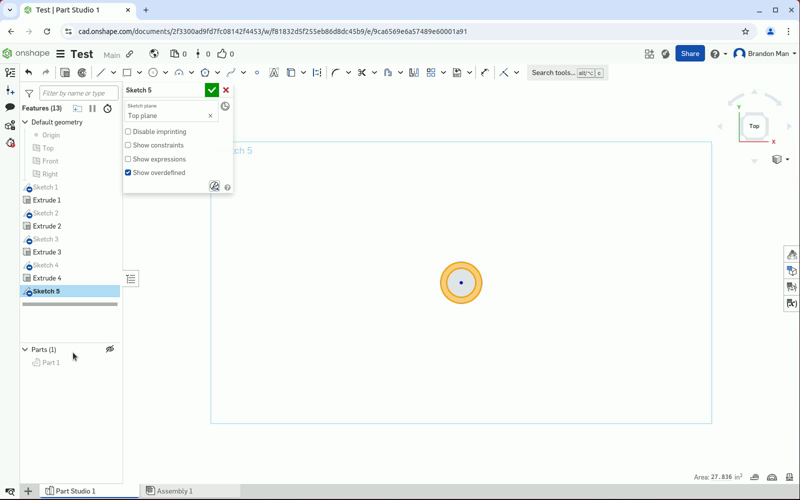
key(shift+e)
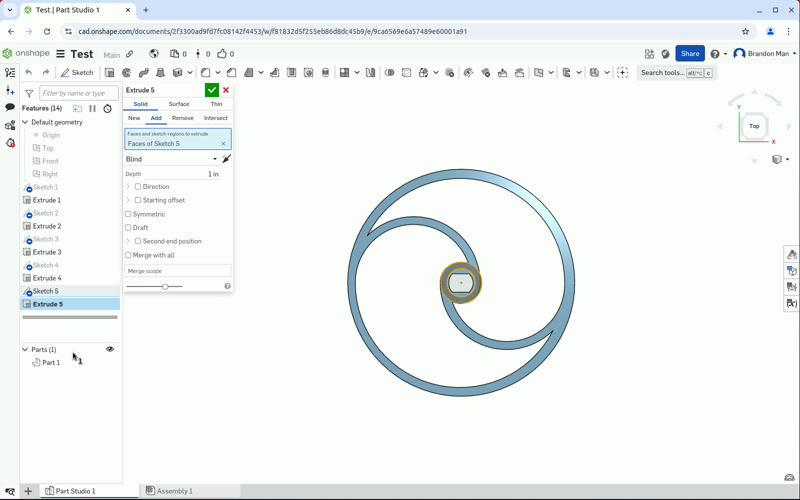
mouse_move(143, 106)
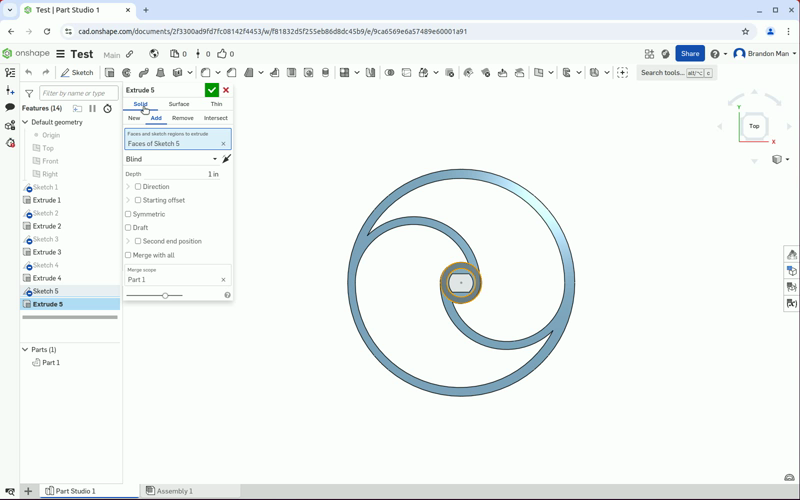
click(143, 106)
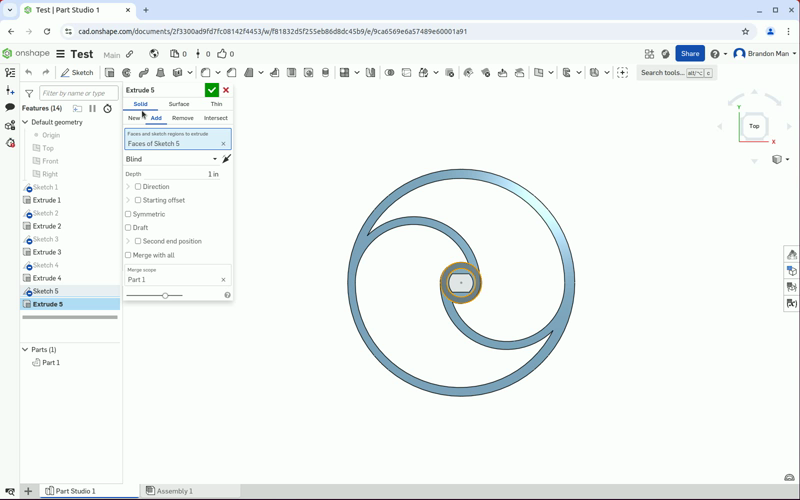
mouse_move(137, 120)
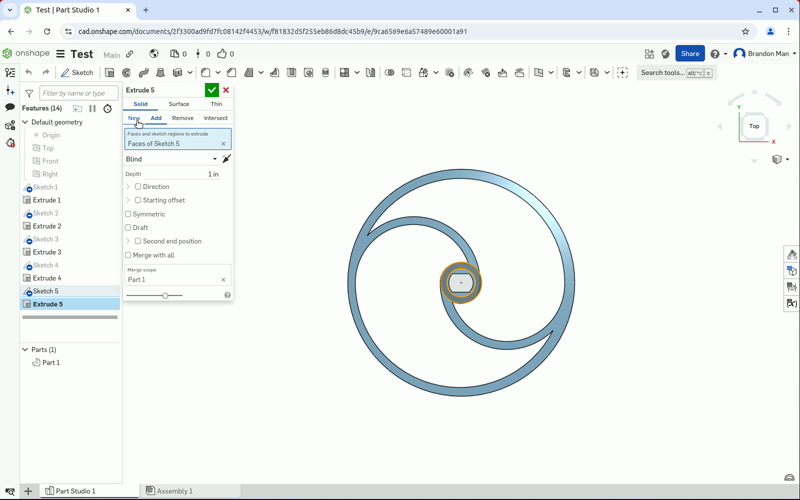
click(137, 120)
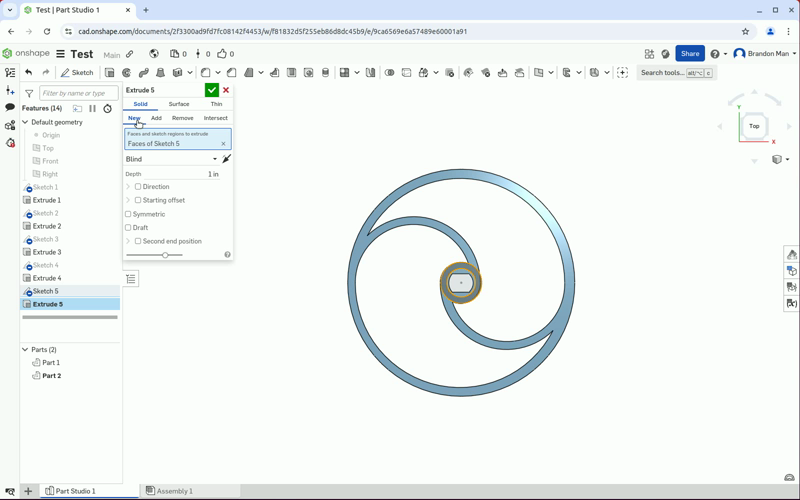
key(tab, 4)
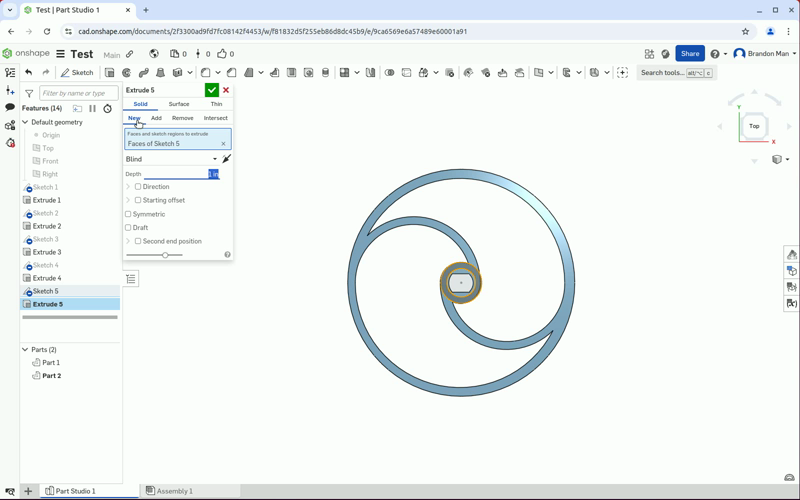
text(-0.722)
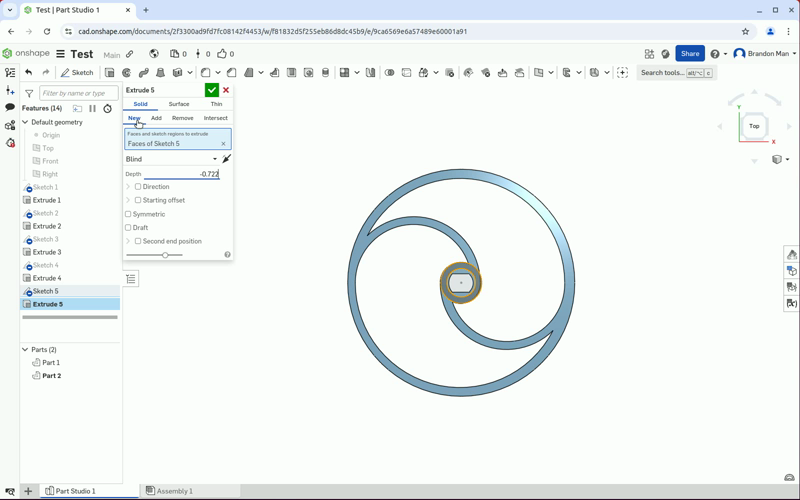
key(enter)
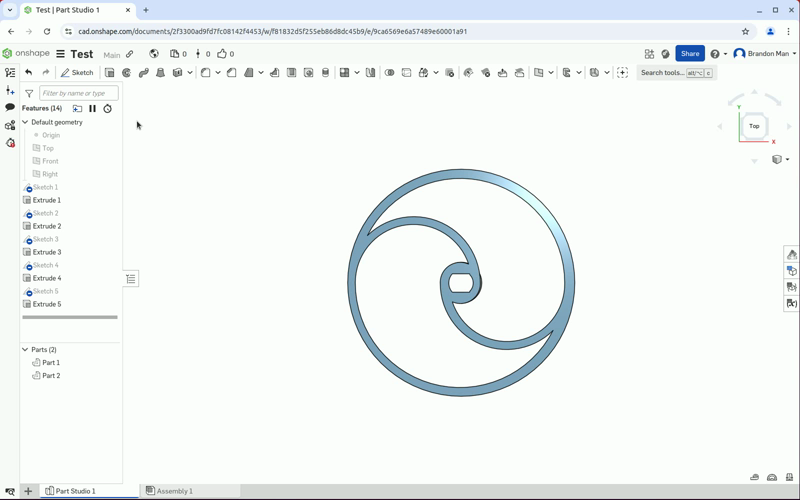
key(shift+h)
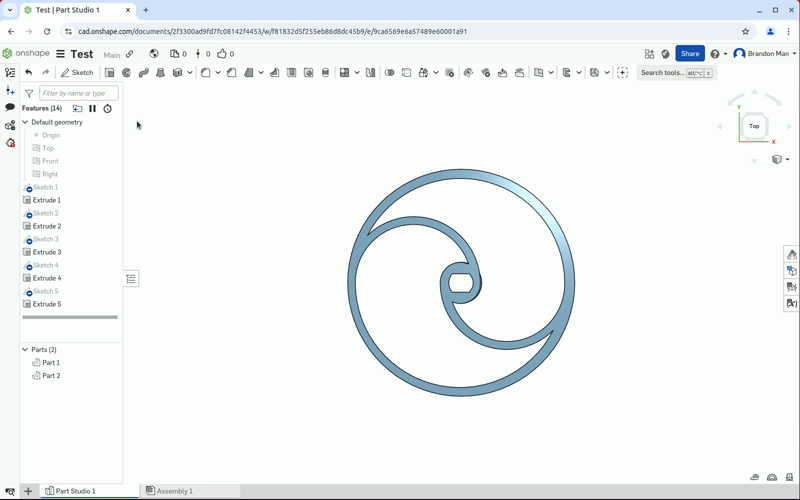
key(shift+h)
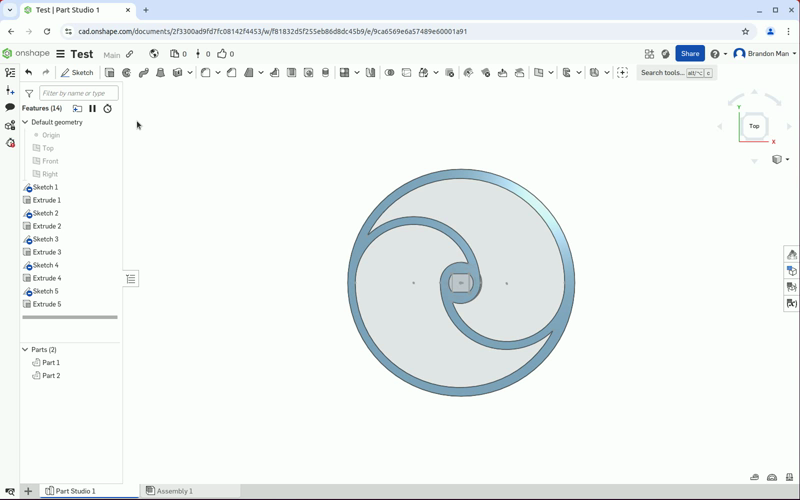
key(shift+7)
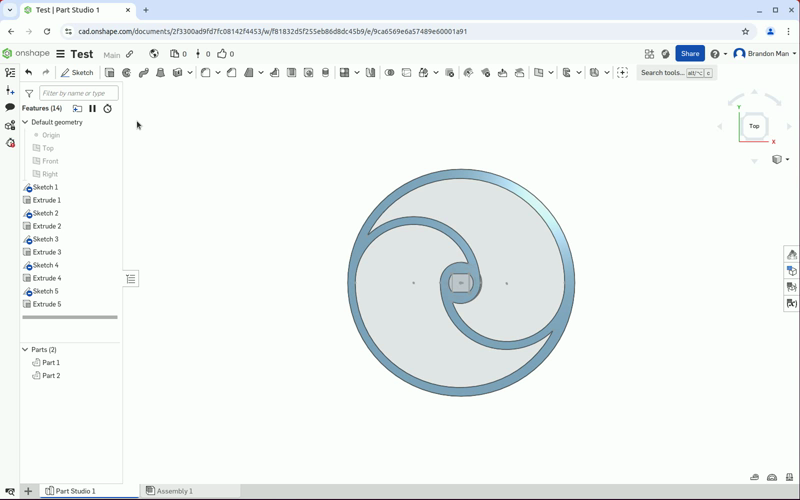
key(up, 3)
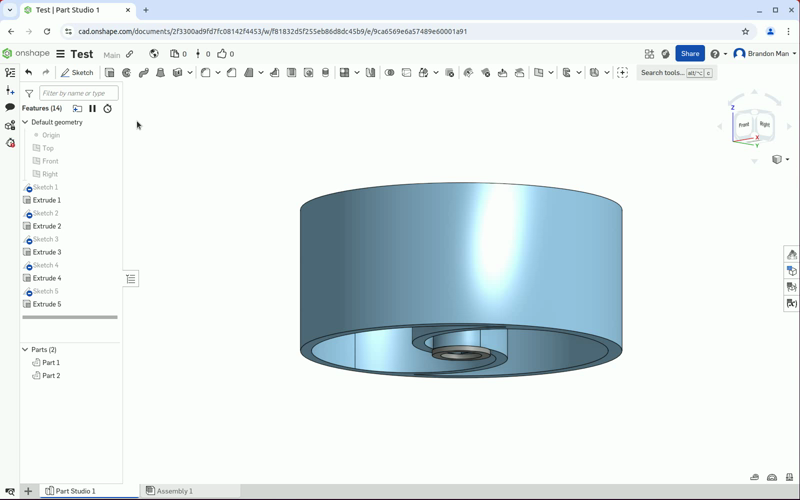
key(left, 3)
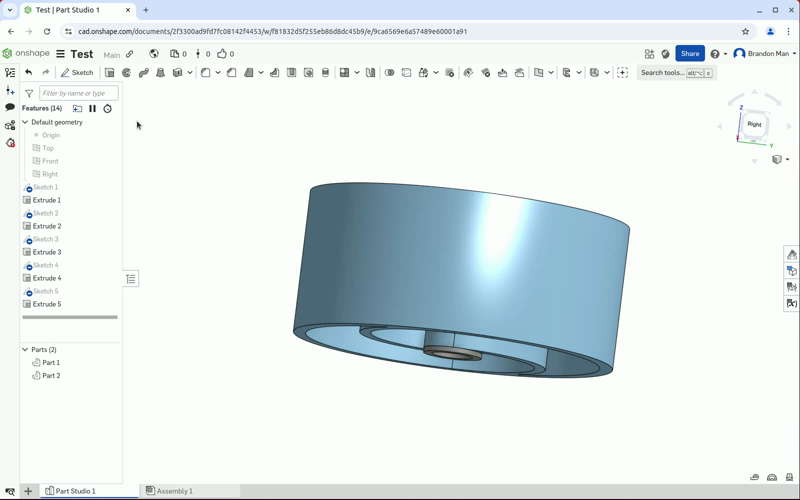
key(right, 3)
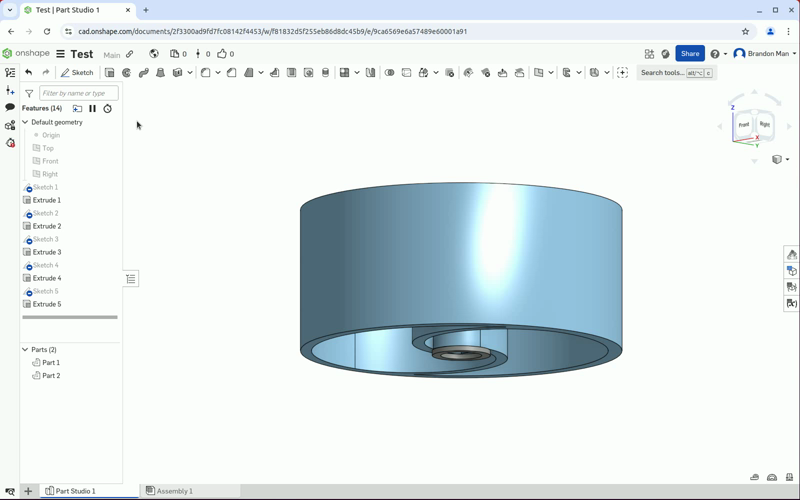
key(down, 3)
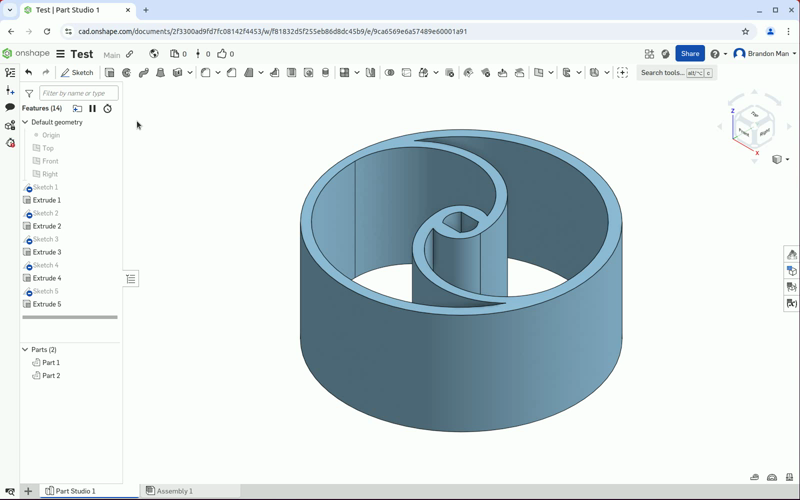
mouse_move(73, 189)
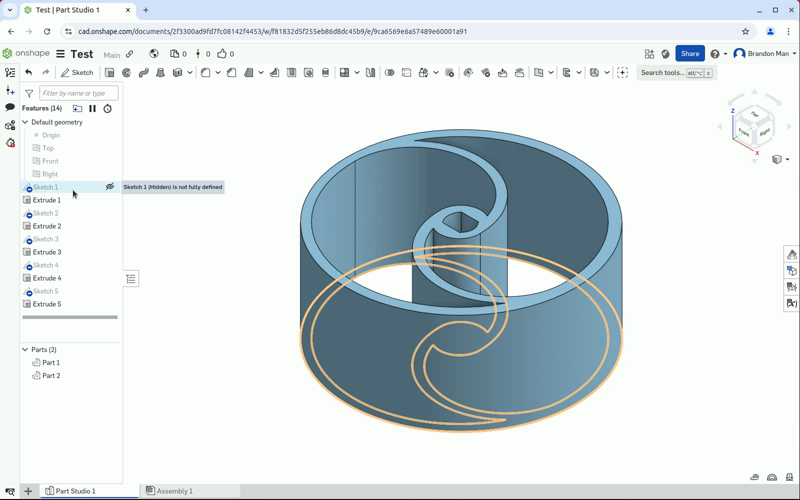
click(73, 189)